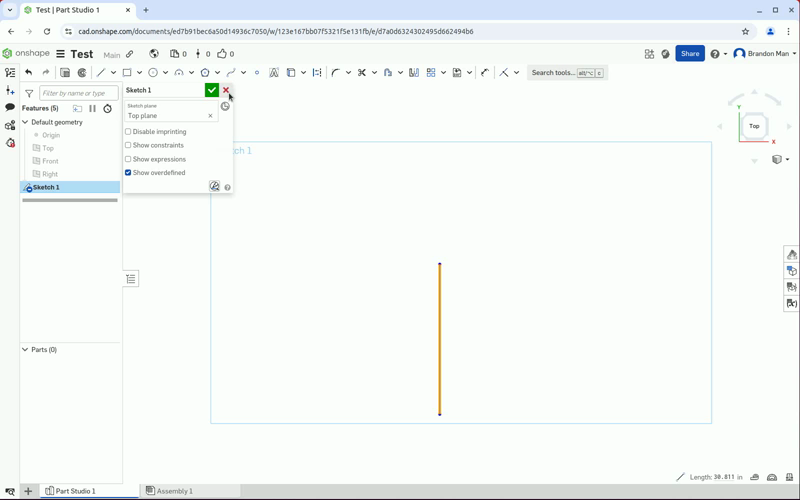
key(shift+h)
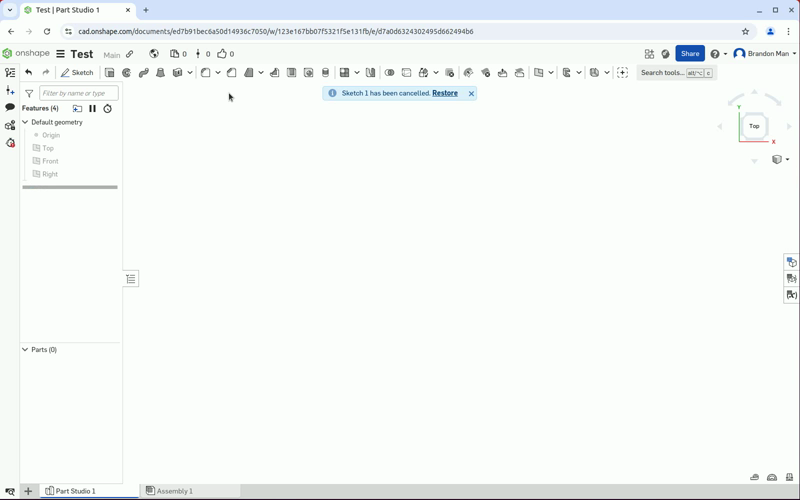
mouse_move(73, 352)
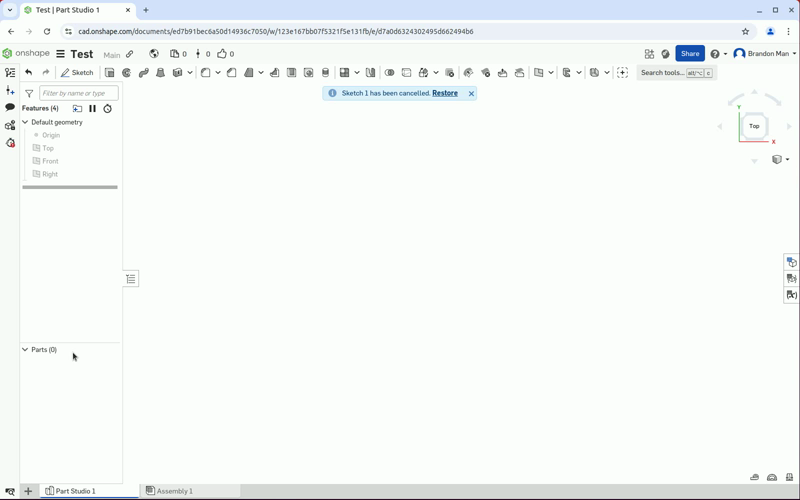
key(y)
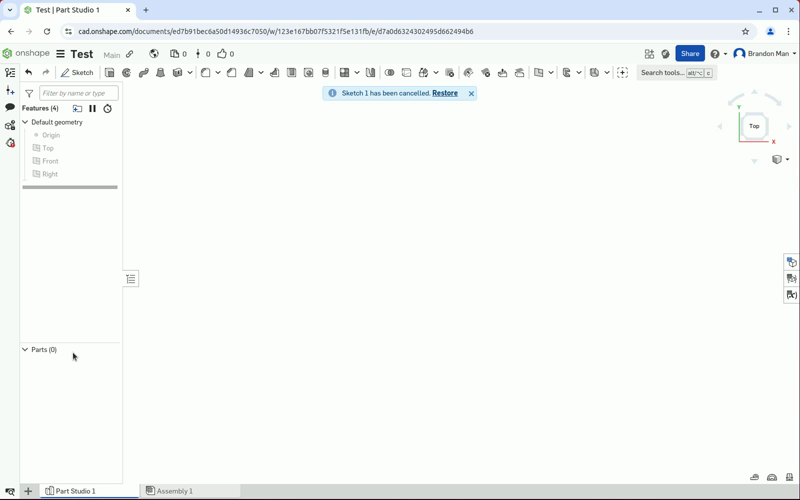
key(shift+p)
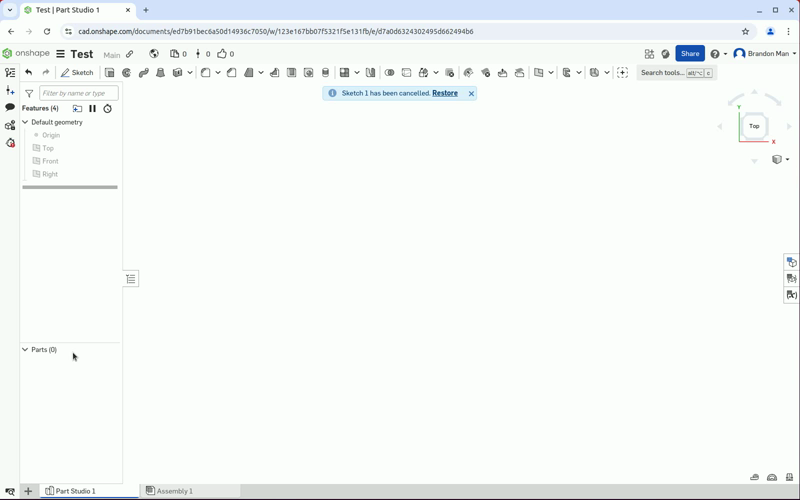
key(space)
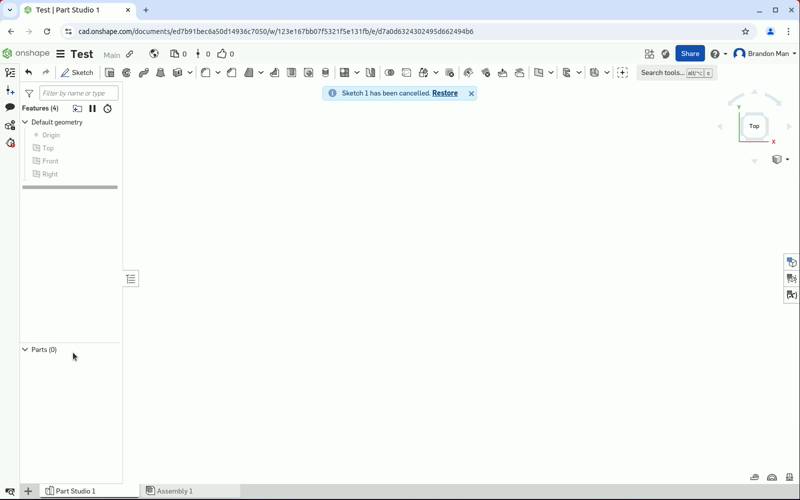
key_down(shift)
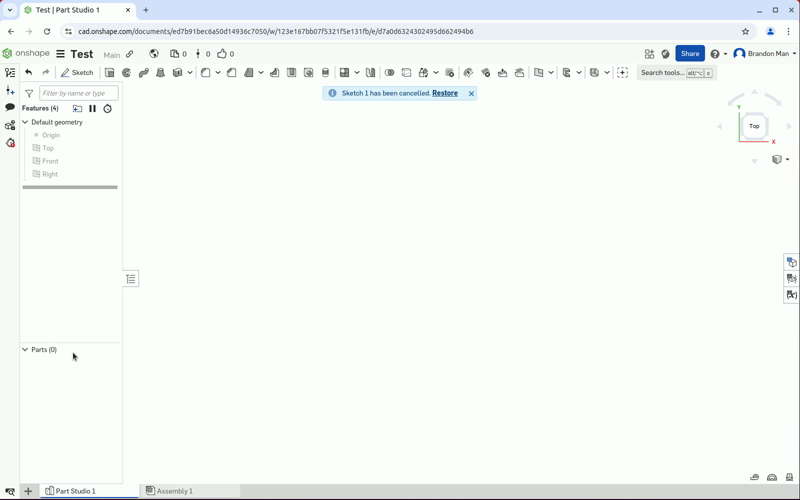
key(up)
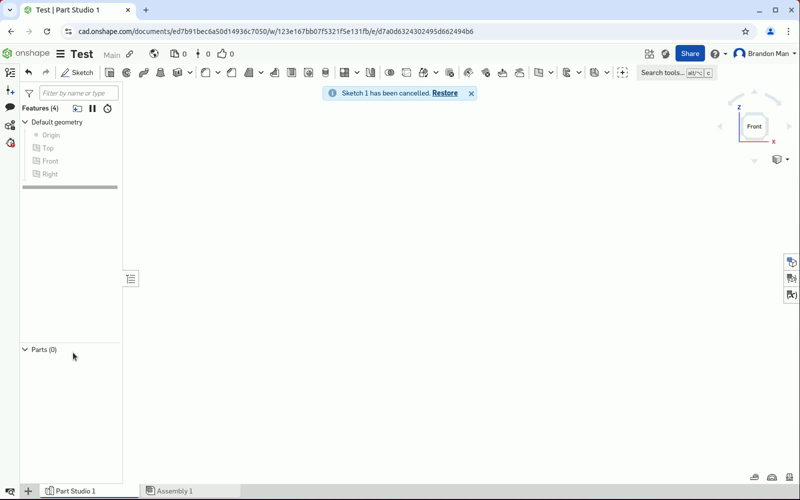
key_up(shift)
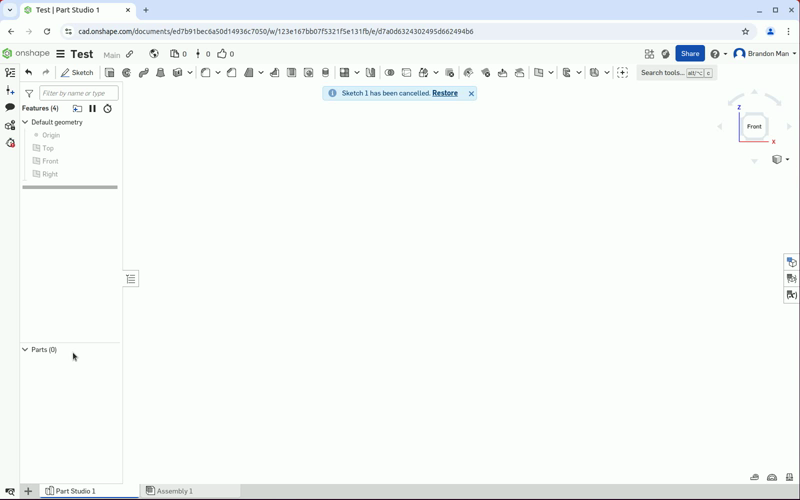
mouse_move(73, 352)
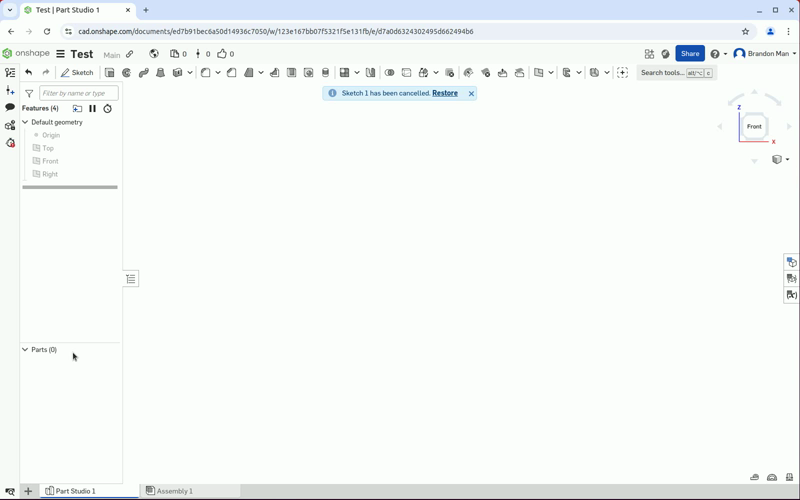
key(shift+y)
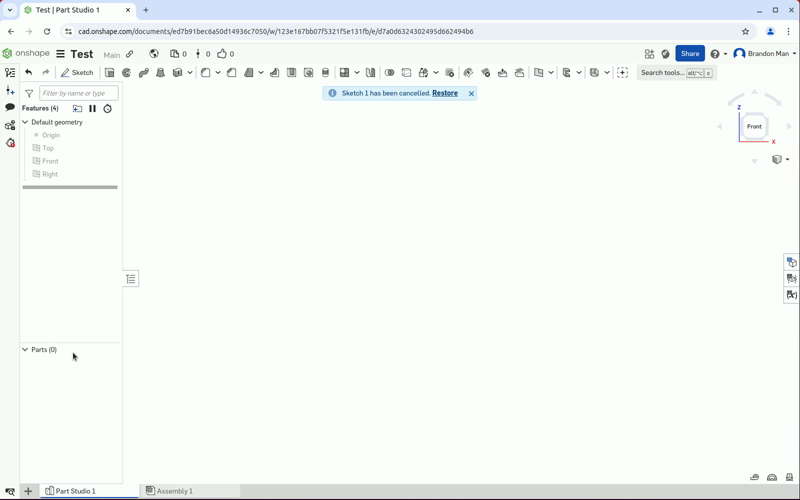
key(shift+s)
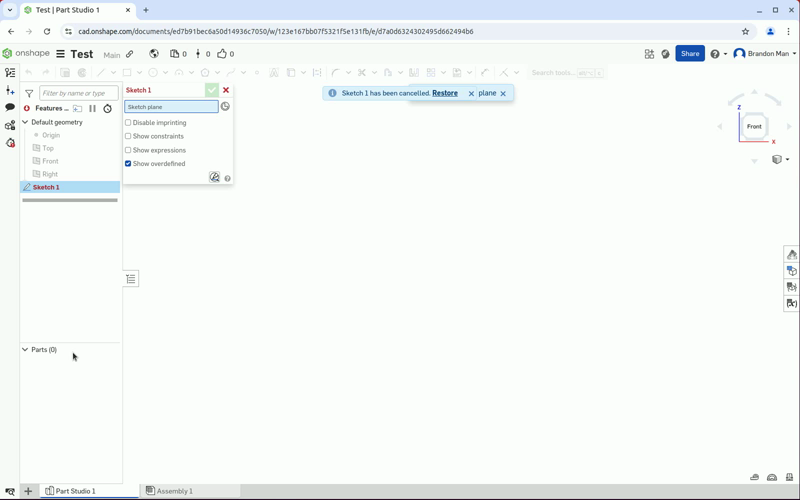
mouse_move(73, 163)
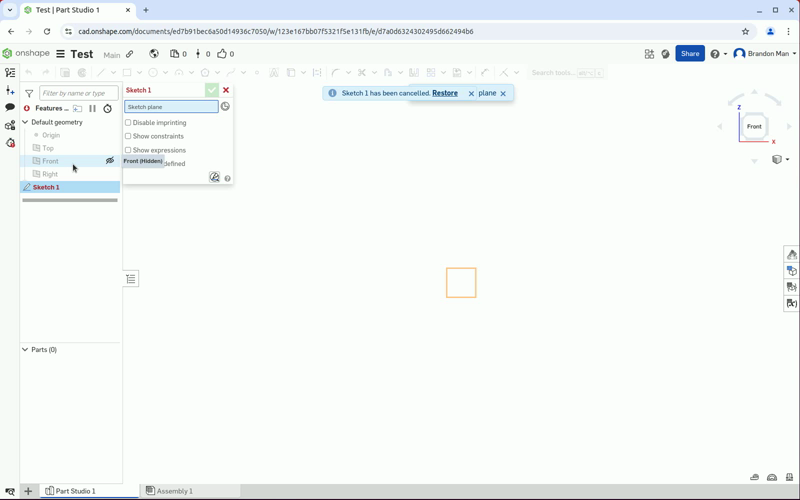
click(73, 163)
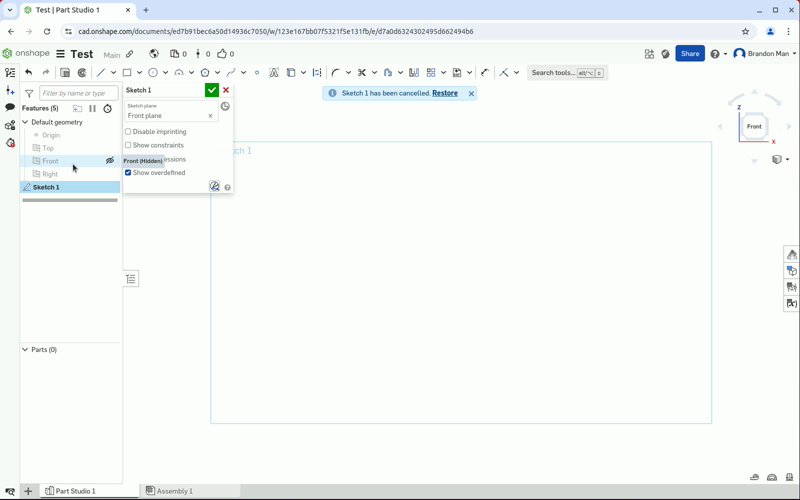
mouse_move(73, 352)
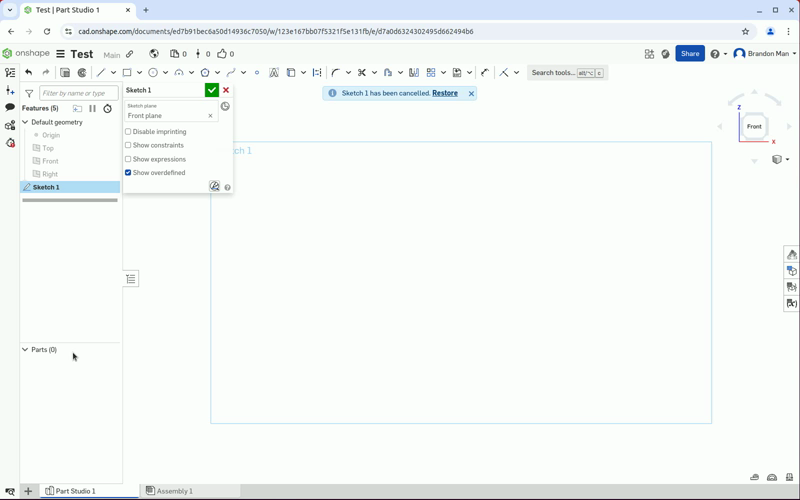
key(y)
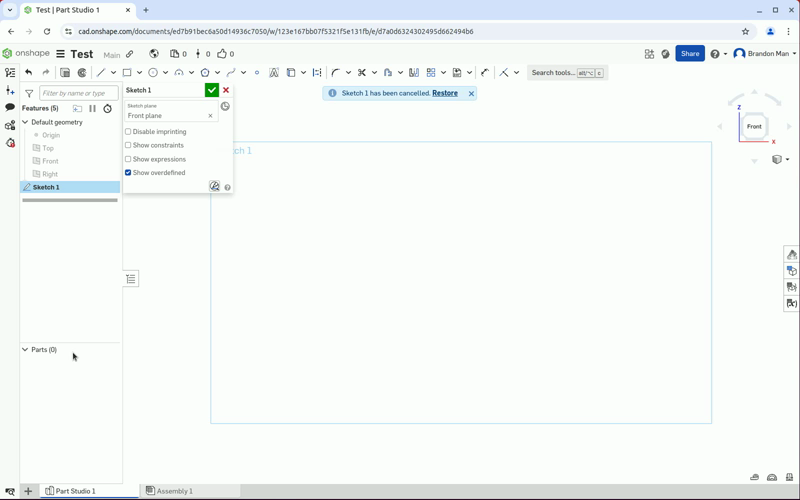
key(l)
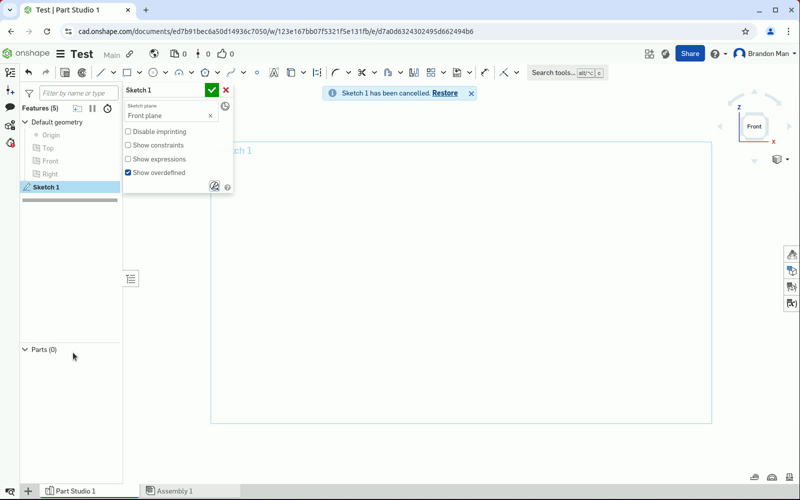
key_down(shift)
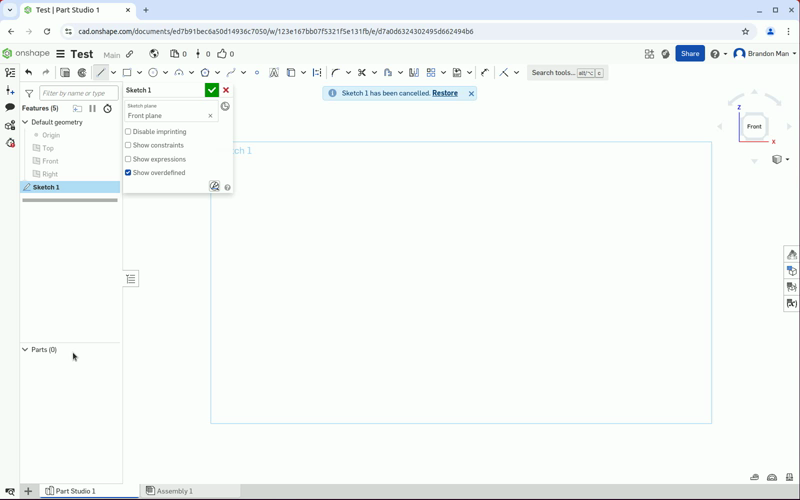
mouse_move(386, 351)
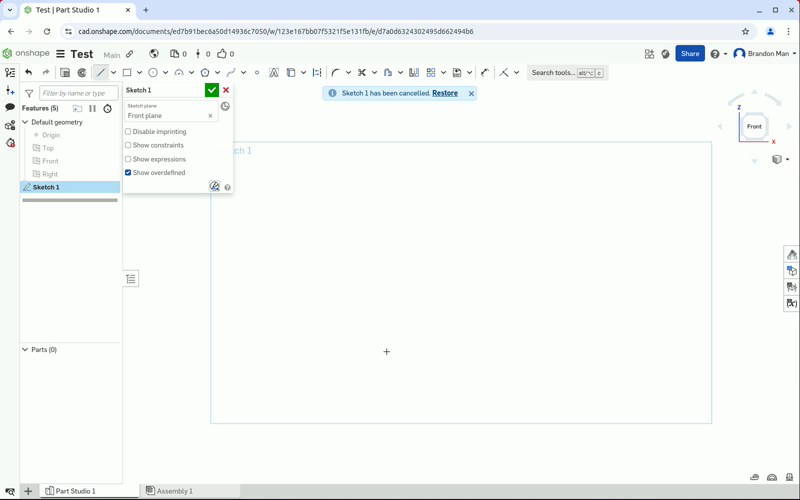
click(386, 351)
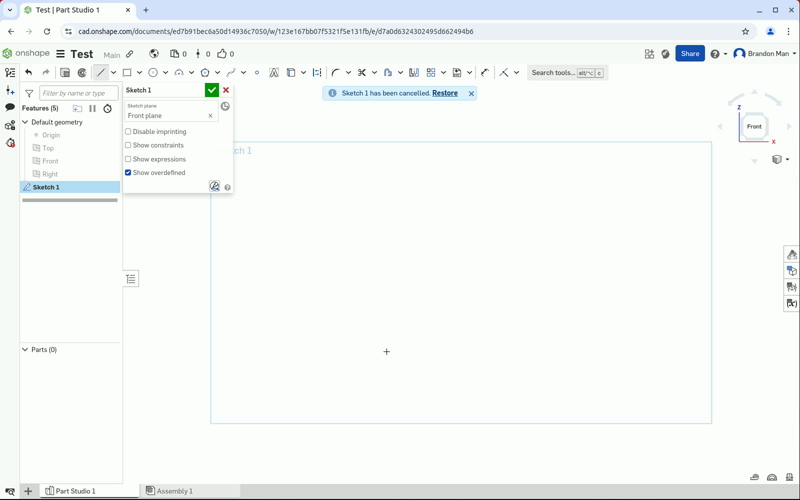
key_up(shift)
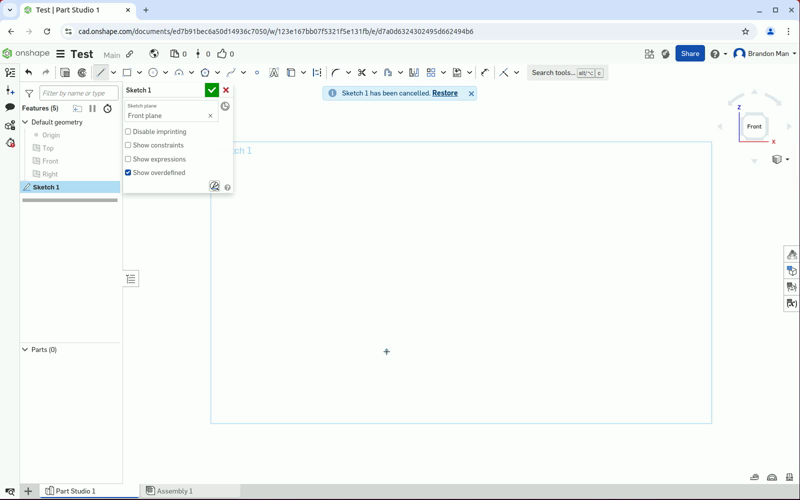
key_down(shift)
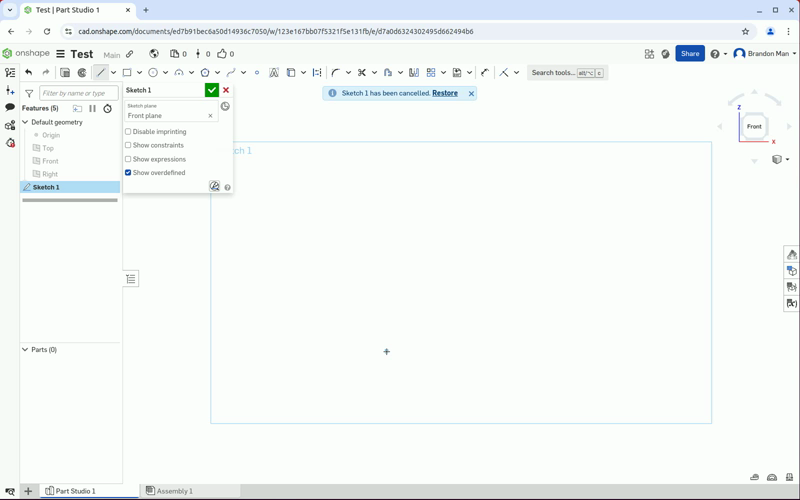
mouse_move(572, 351)
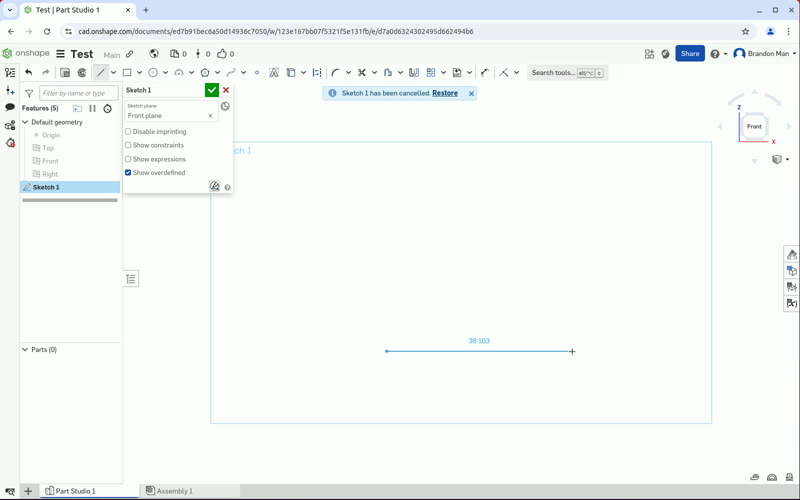
click(572, 351)
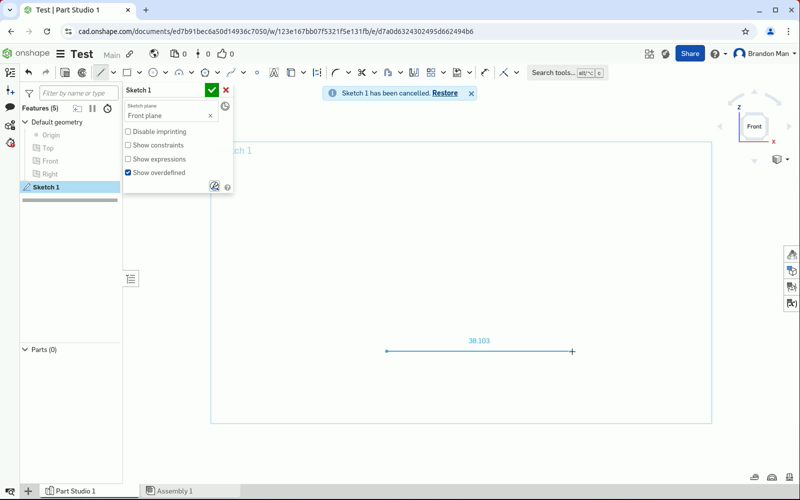
key_up(shift)
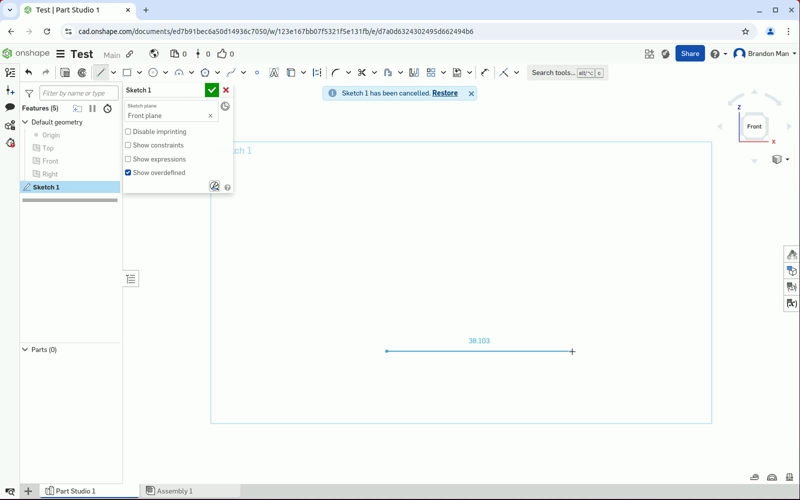
key_down(shift)
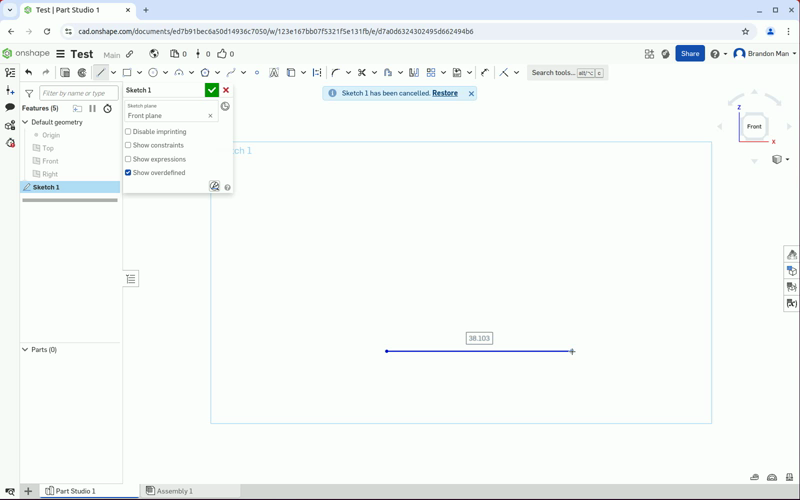
mouse_move(572, 235)
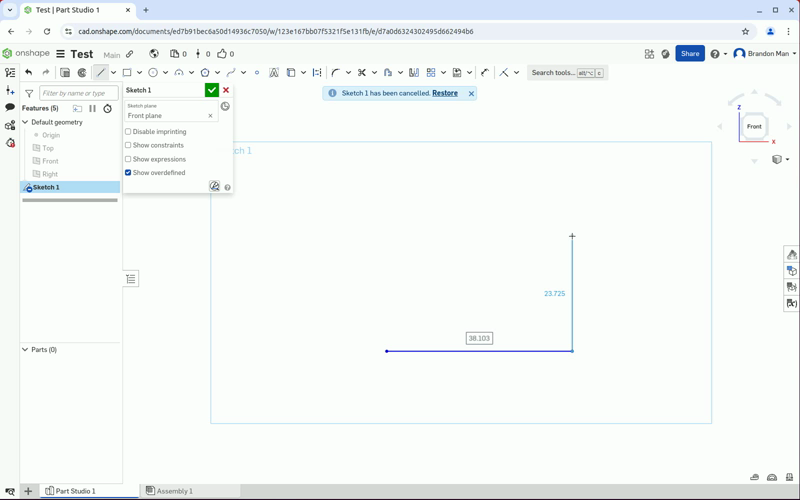
click(572, 235)
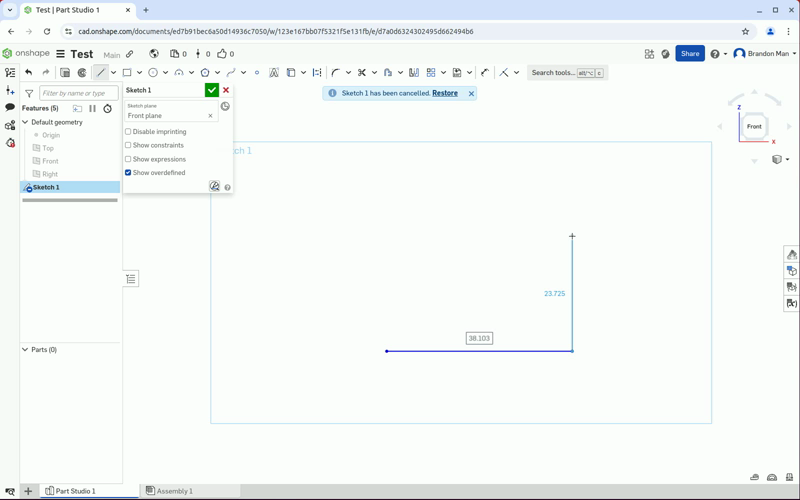
key_up(shift)
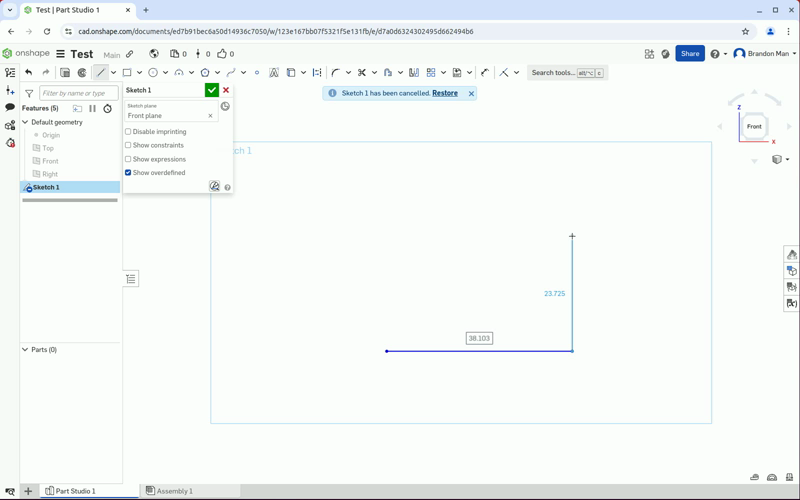
key_down(shift)
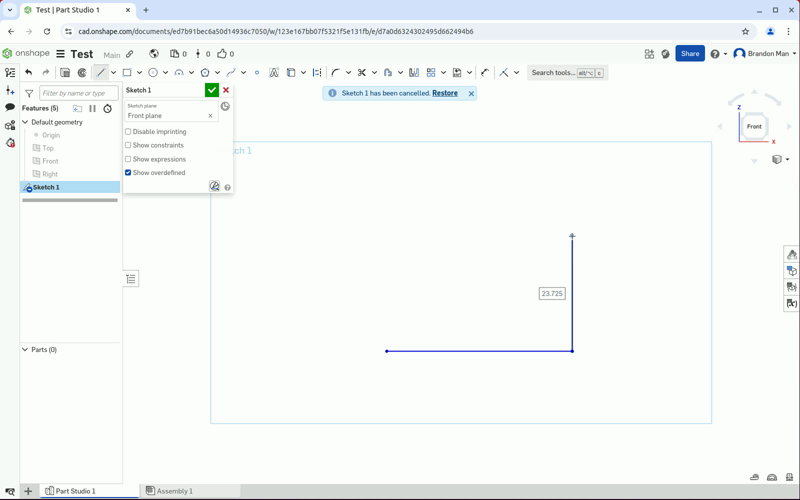
mouse_move(386, 235)
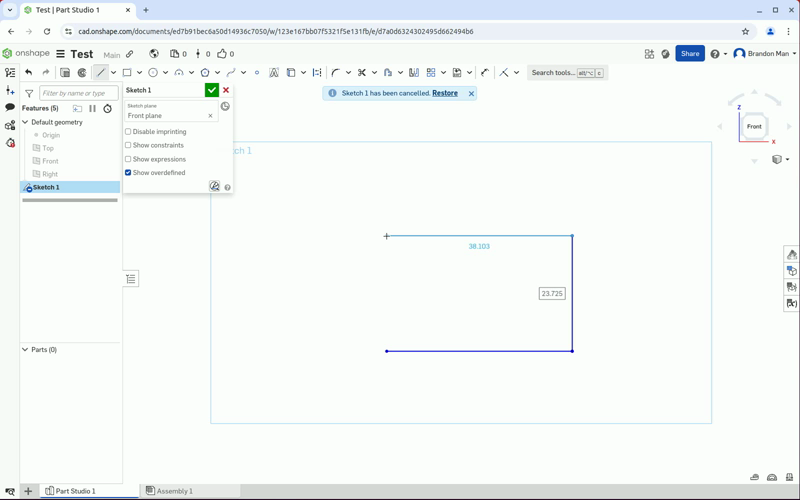
click(386, 235)
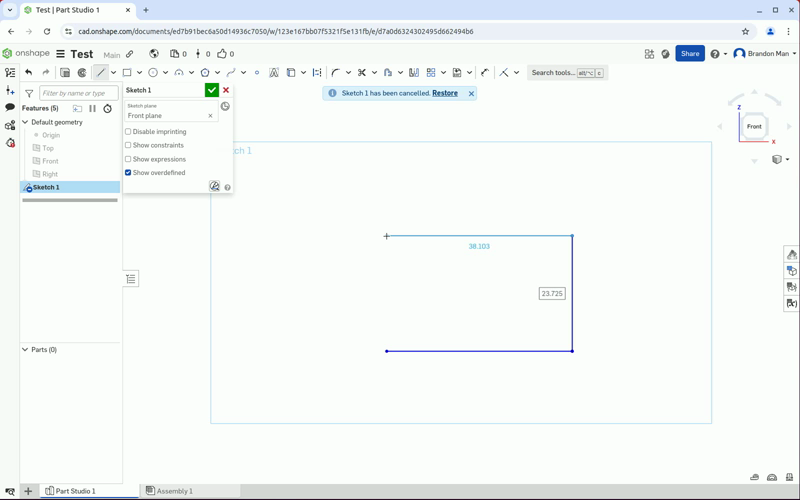
key_up(shift)
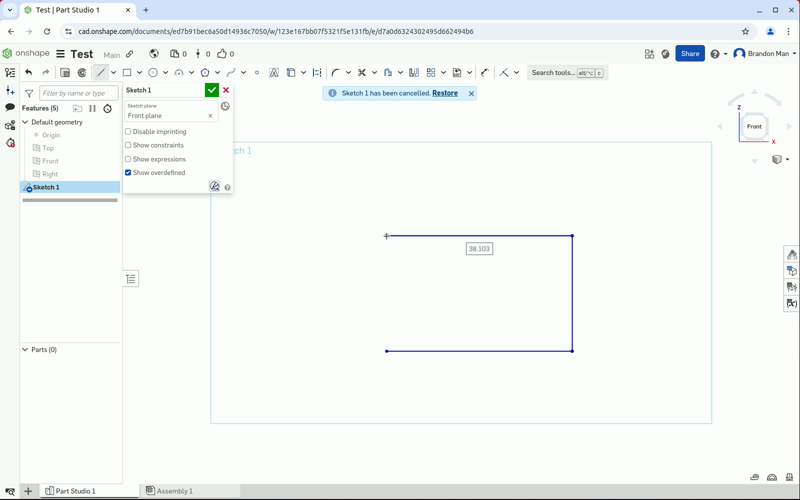
key_down(shift)
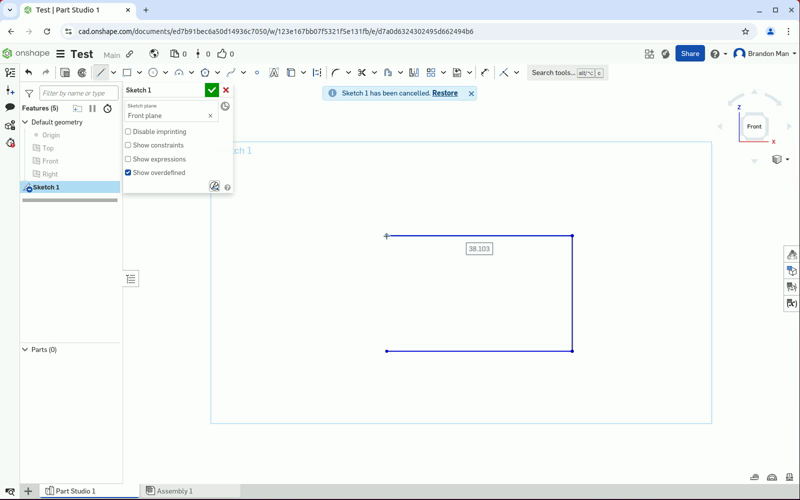
mouse_move(386, 351)
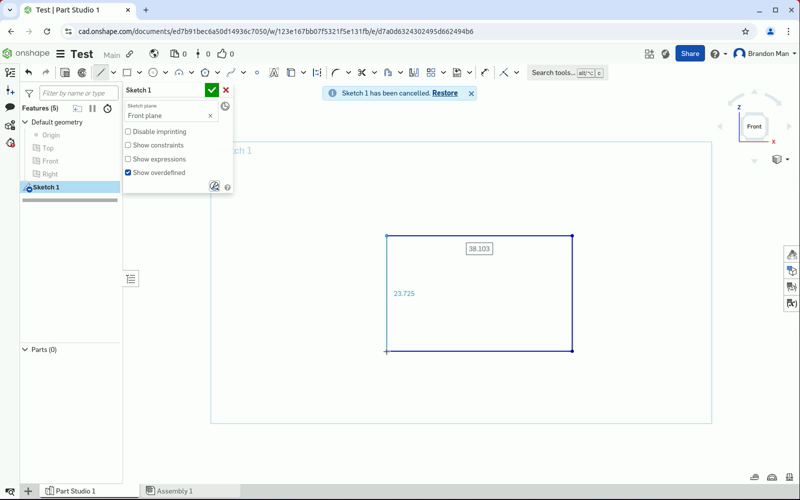
key_up(shift)
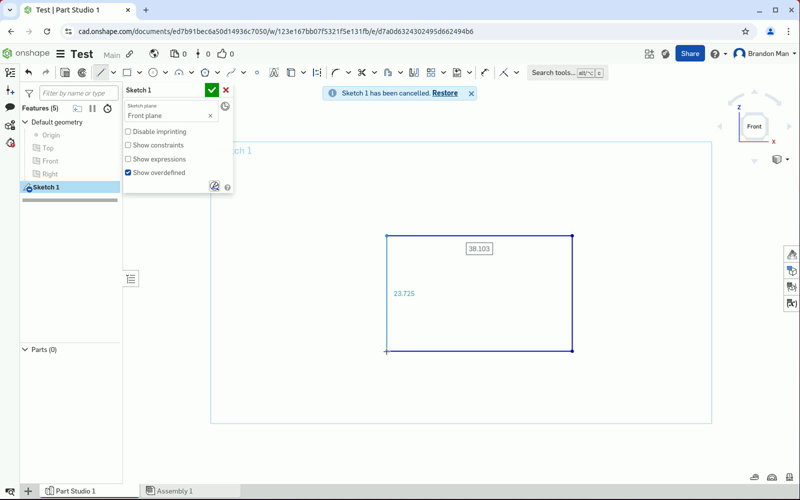
click(386, 351)
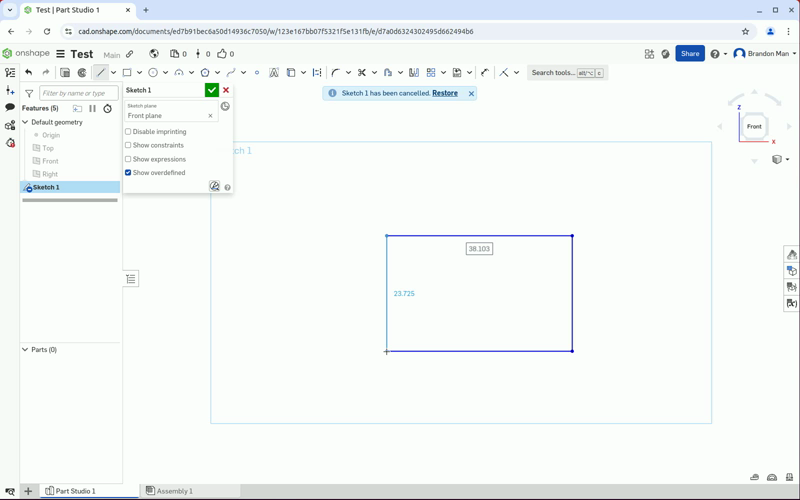
key(esc)
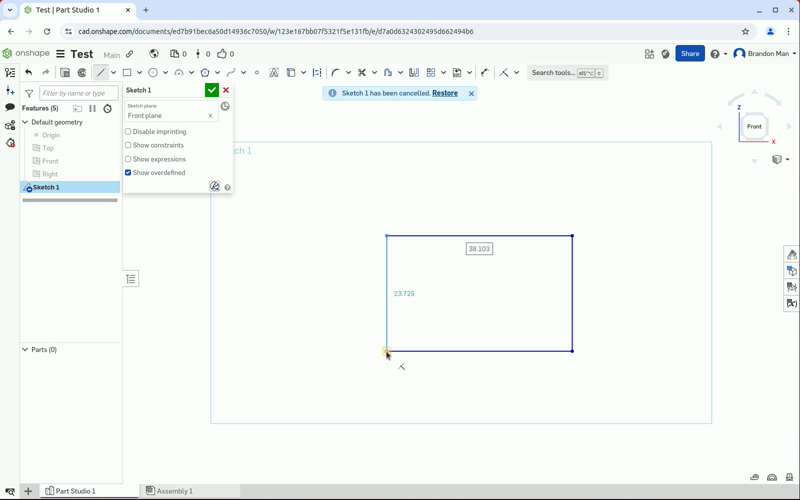
mouse_move(491, 281)
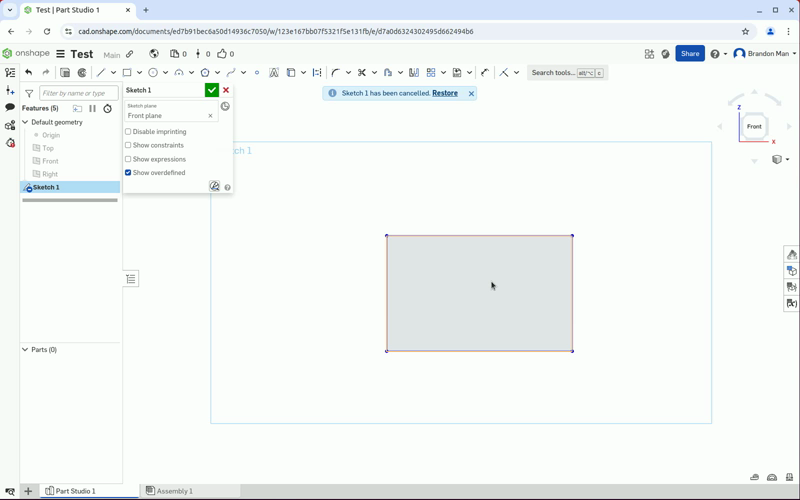
click(491, 281)
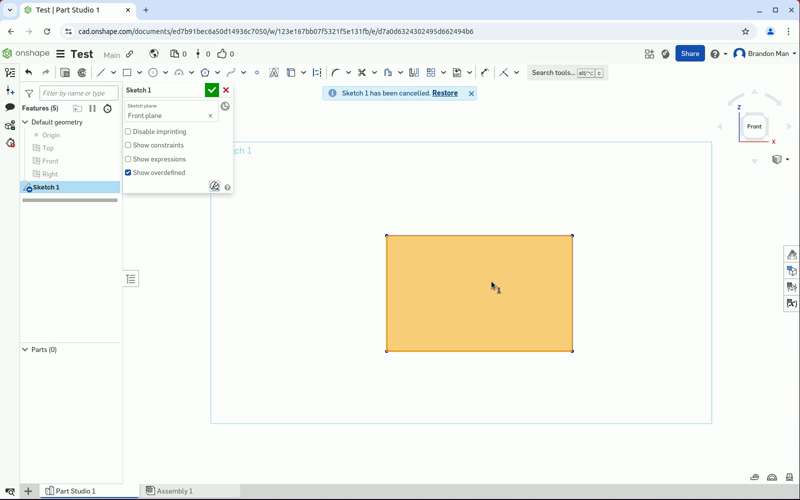
mouse_move(73, 352)
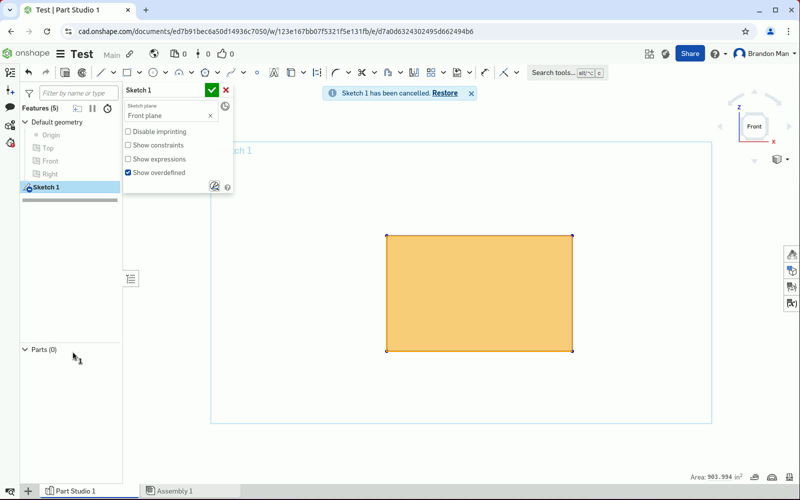
key(shift+y)
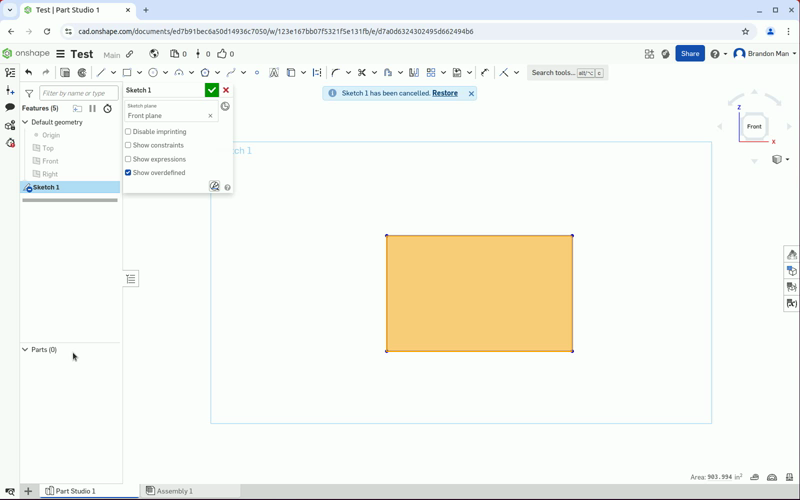
key(shift+e)
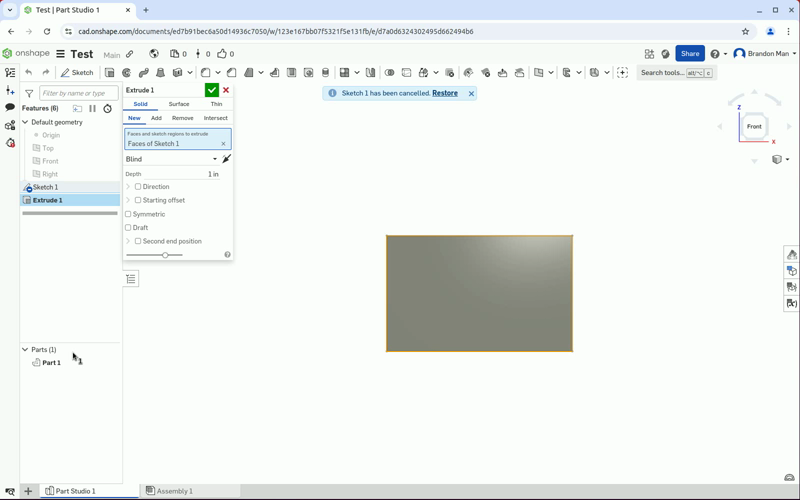
mouse_move(143, 106)
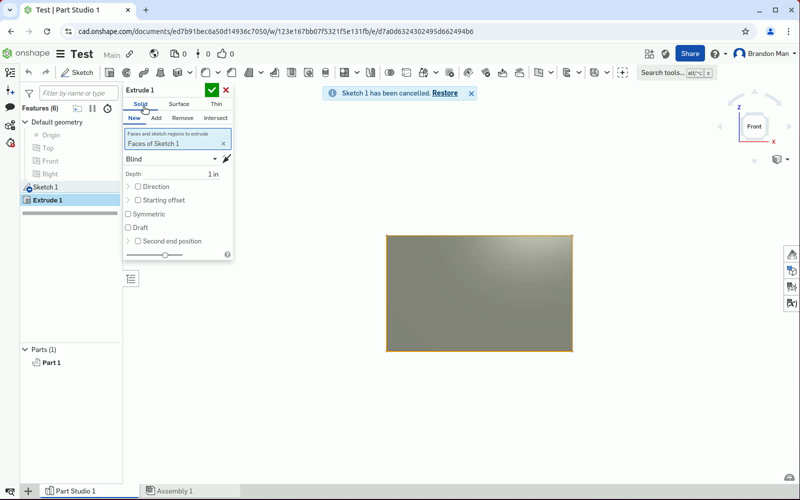
click(143, 106)
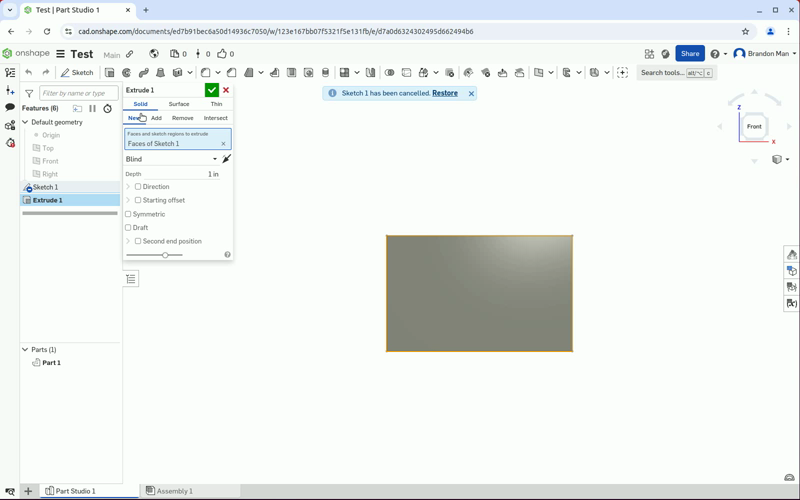
mouse_move(137, 120)
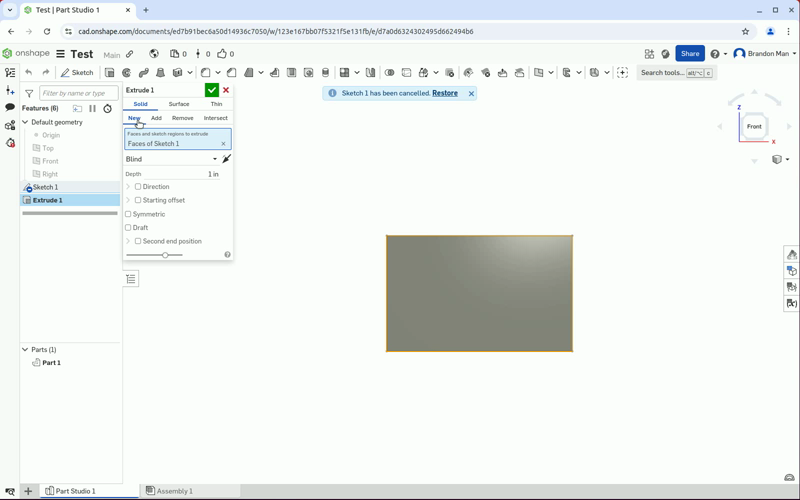
click(137, 120)
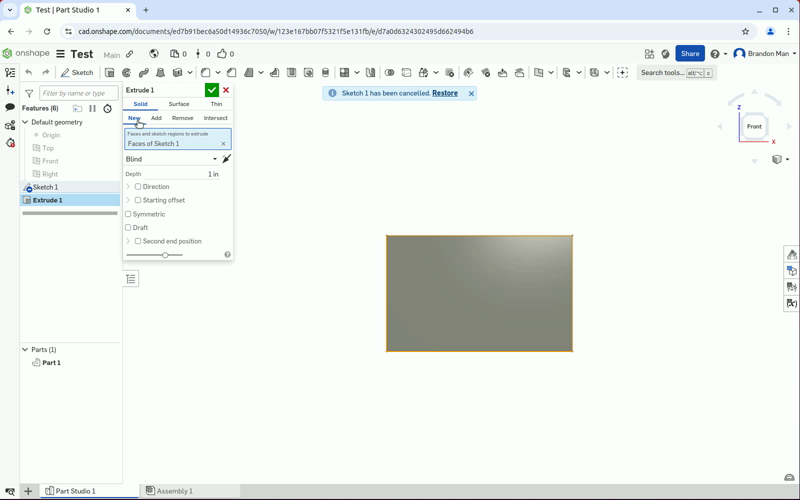
key(tab, 4)
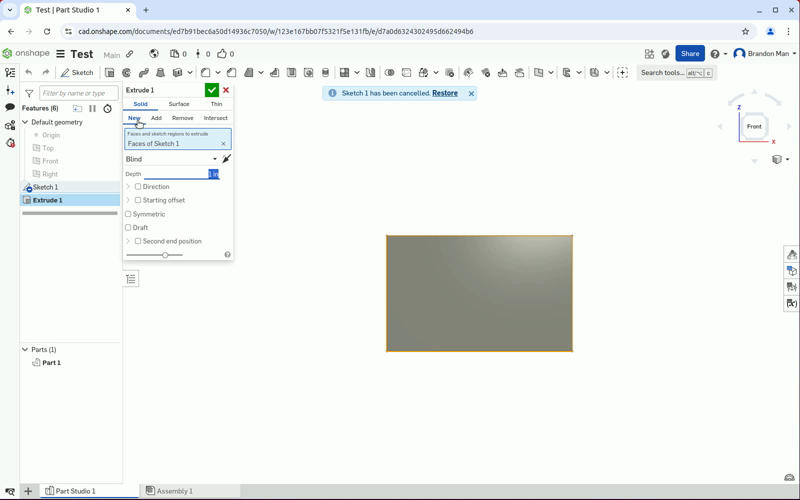
text(9.147)
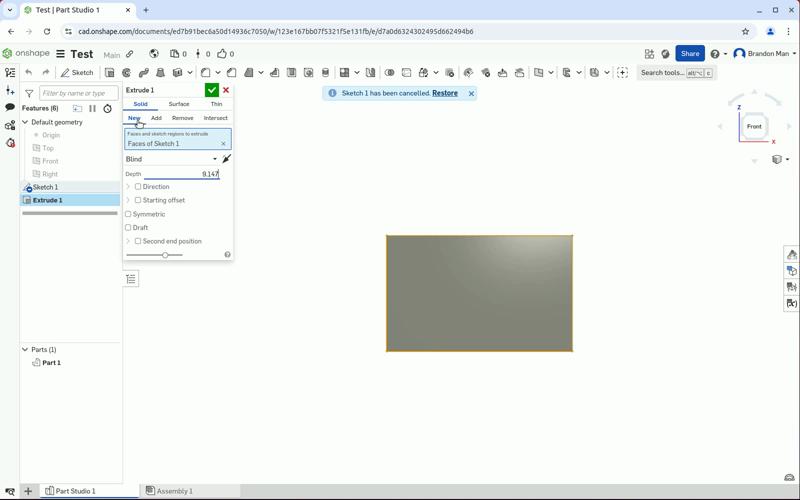
key(enter)
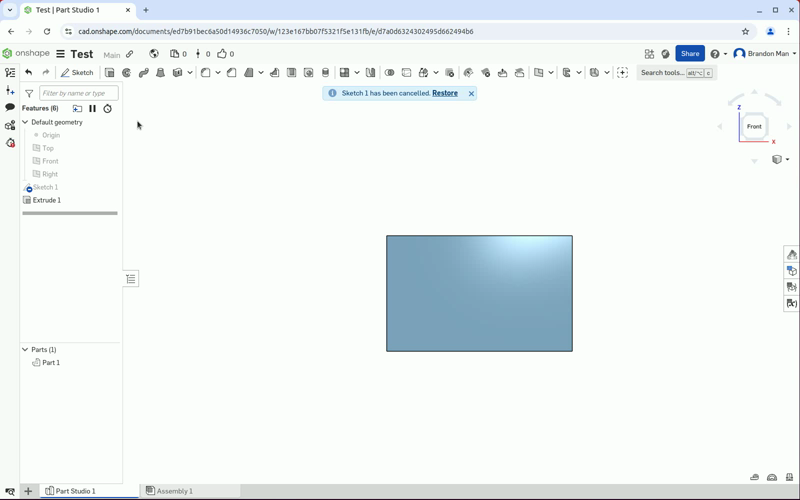
key(shift+h)
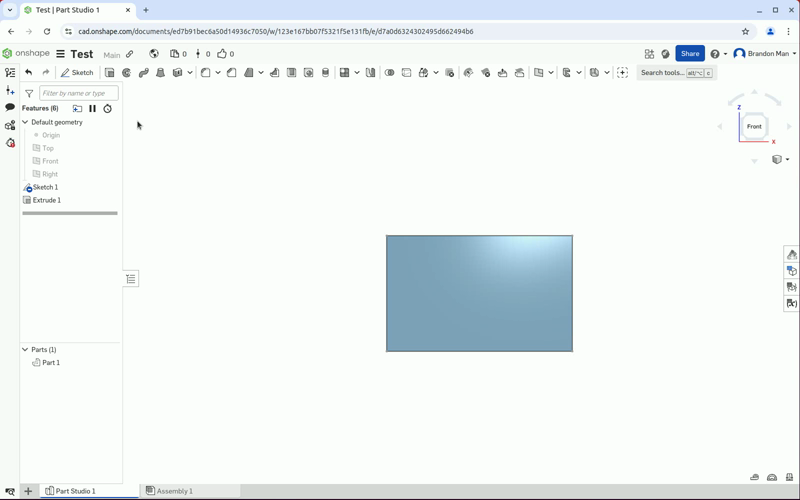
key(shift+h)
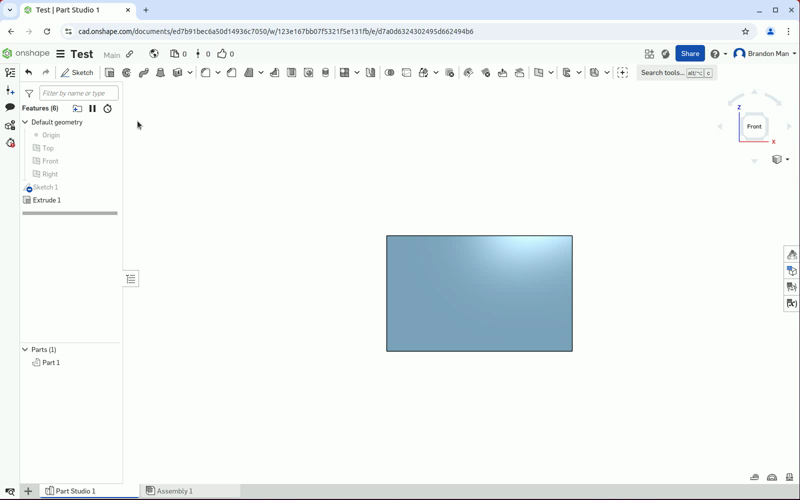
mouse_move(73, 189)
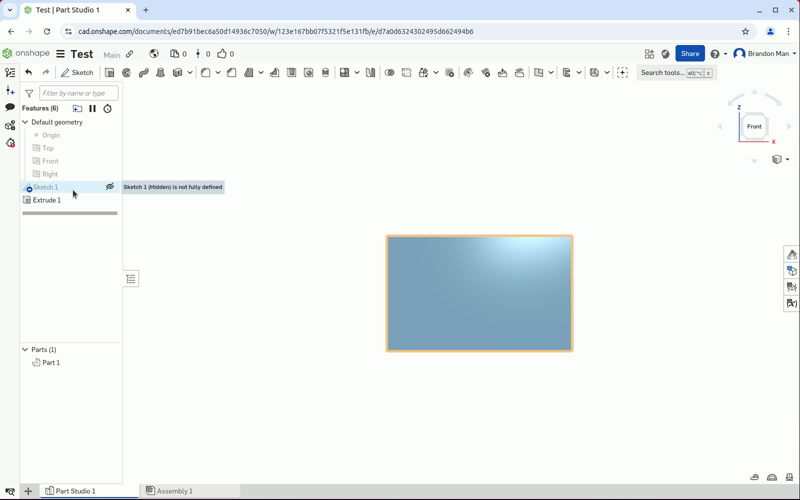
click(73, 189)
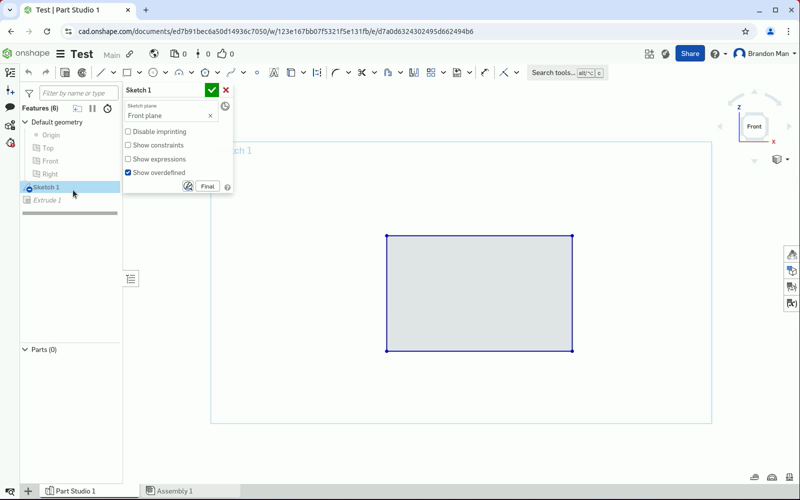
mouse_move(229, 92)
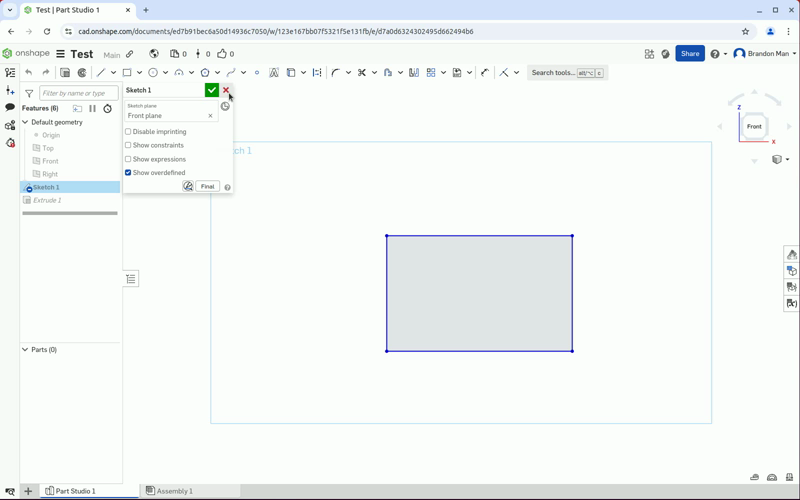
click(229, 92)
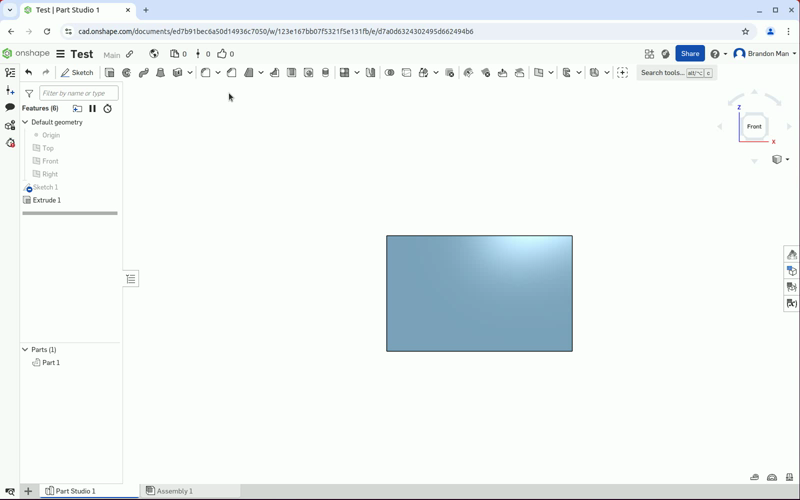
mouse_move(541, 75)
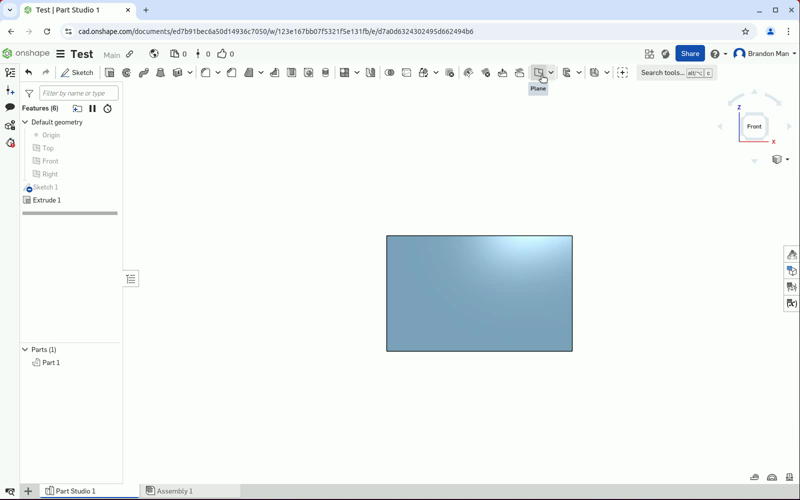
click(541, 75)
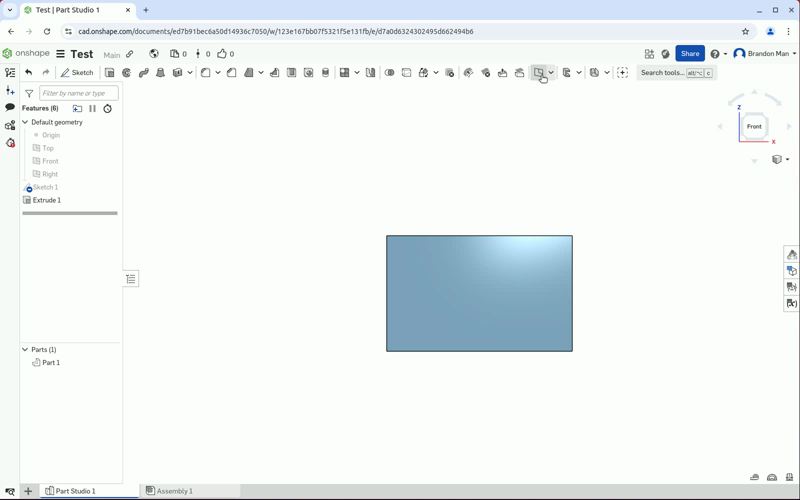
mouse_move(73, 163)
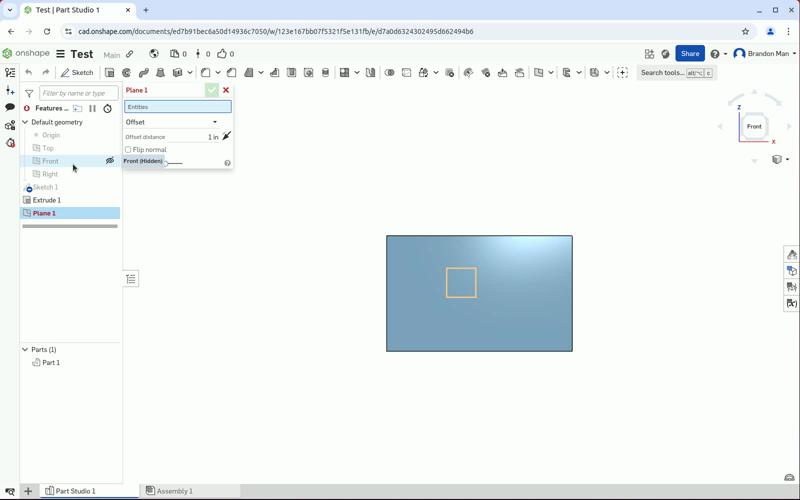
click(73, 163)
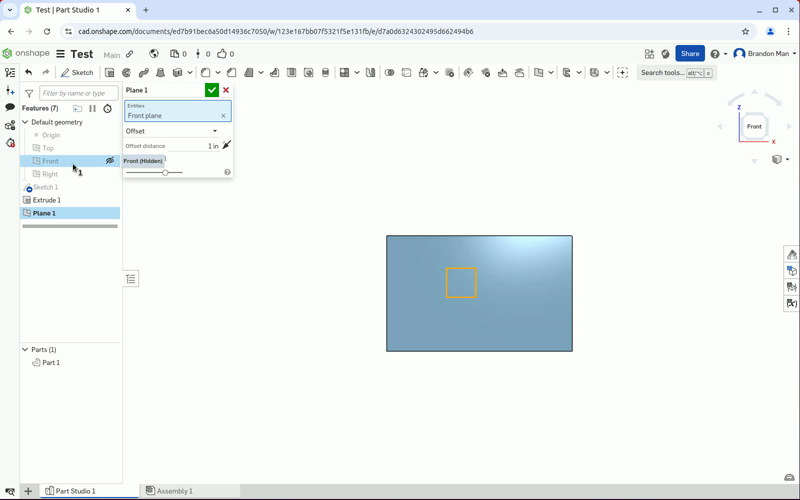
key(tab, 2)
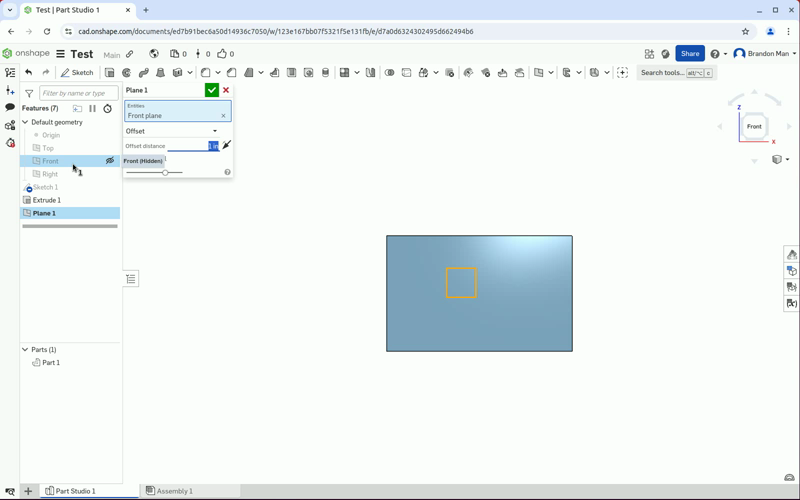
text(9.151)
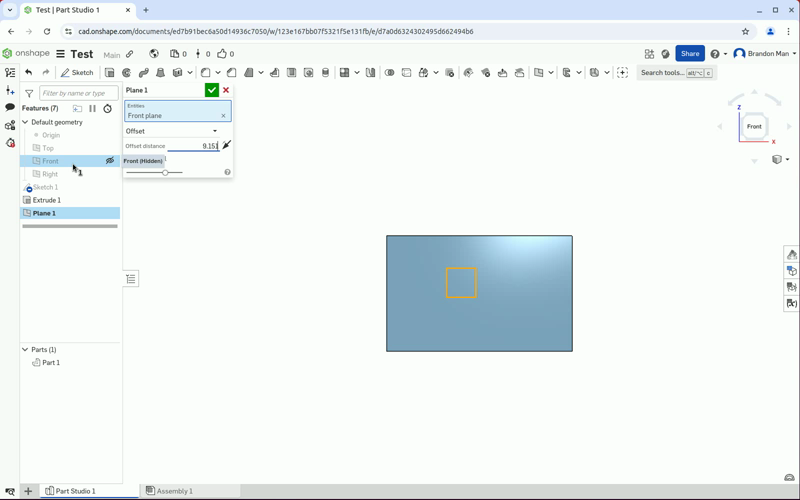
key(enter, 2)
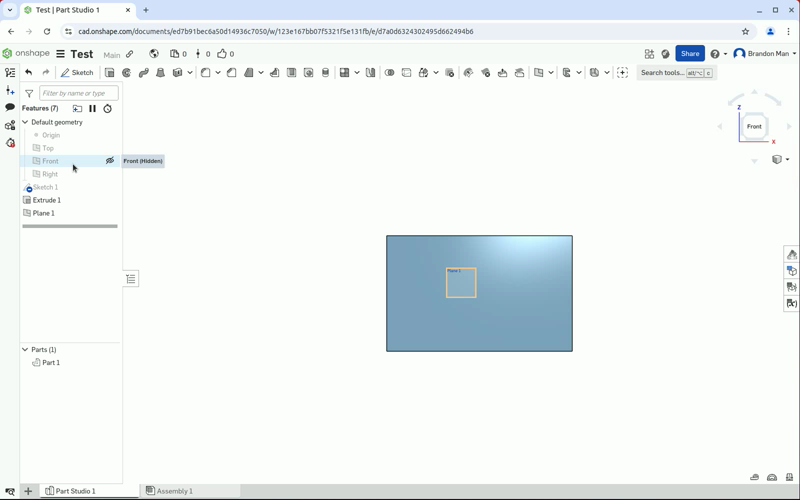
key(shift+s)
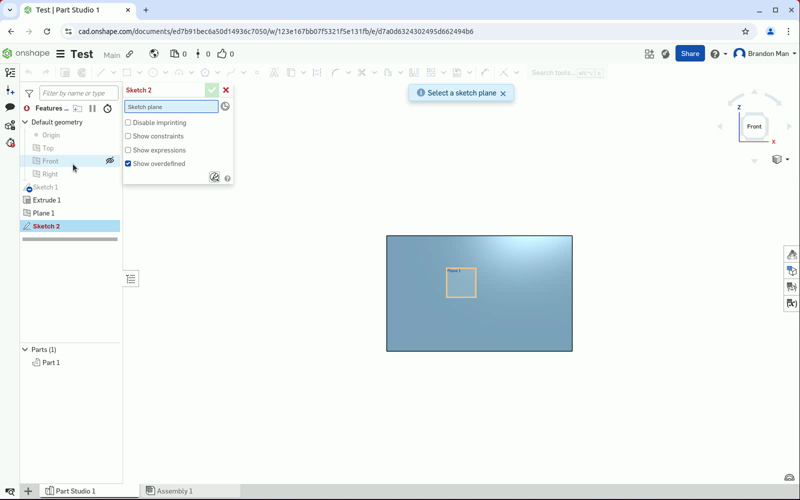
mouse_move(73, 215)
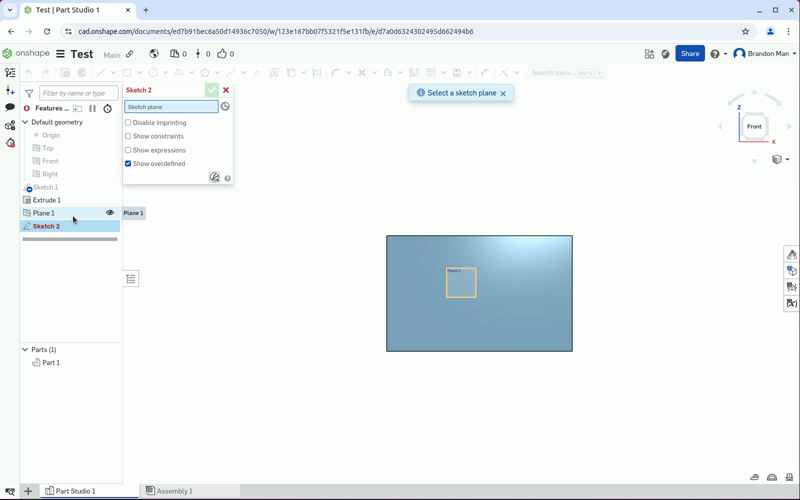
click(73, 215)
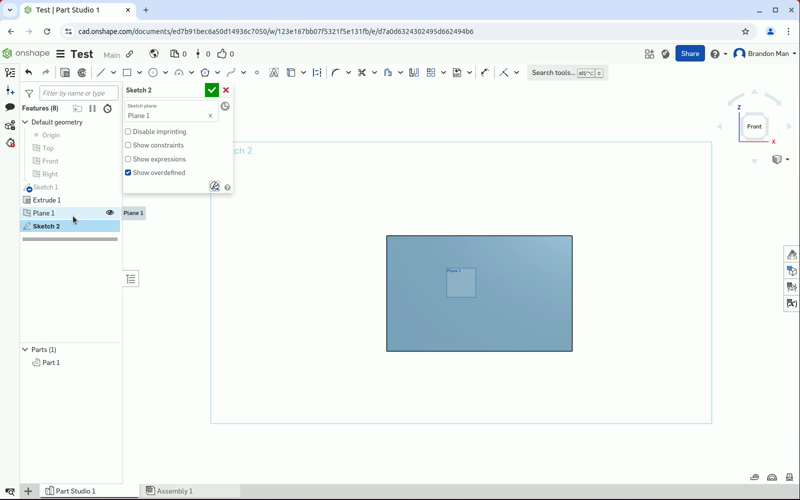
mouse_move(73, 352)
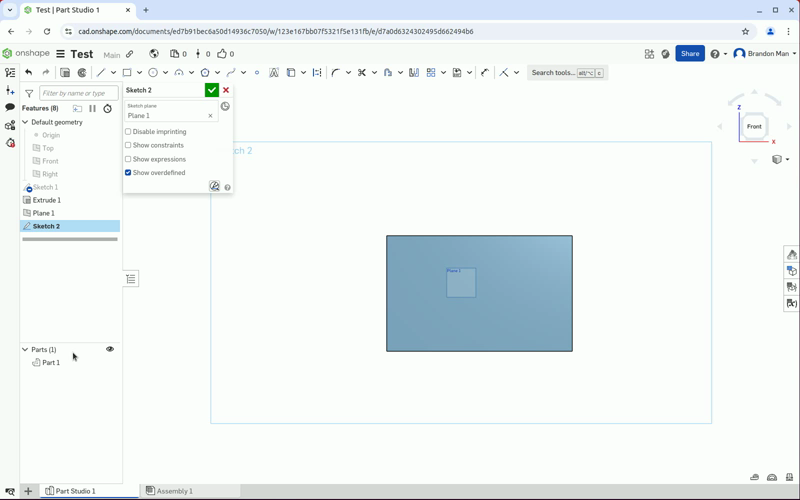
key(y)
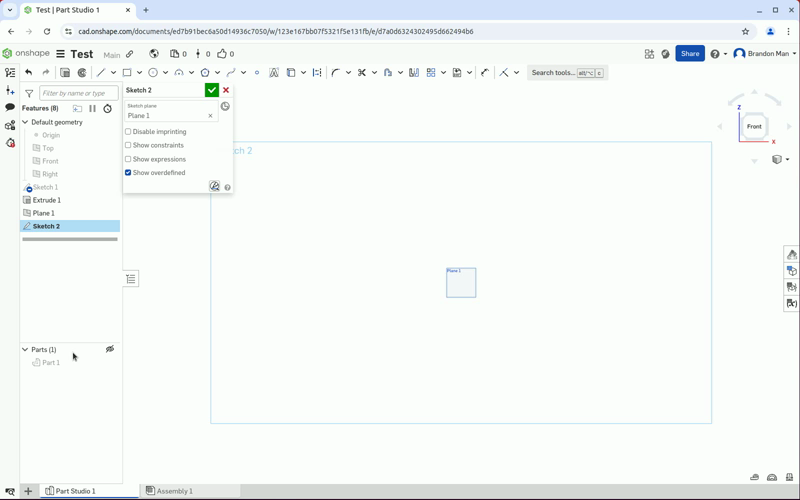
key(l)
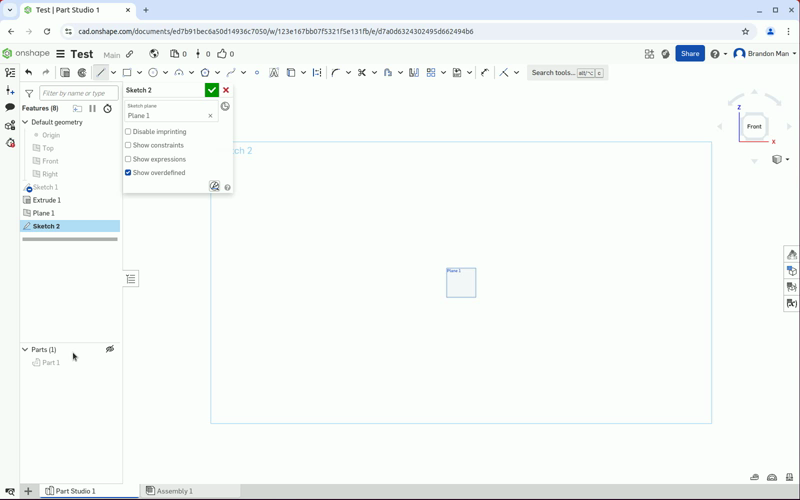
key_down(shift)
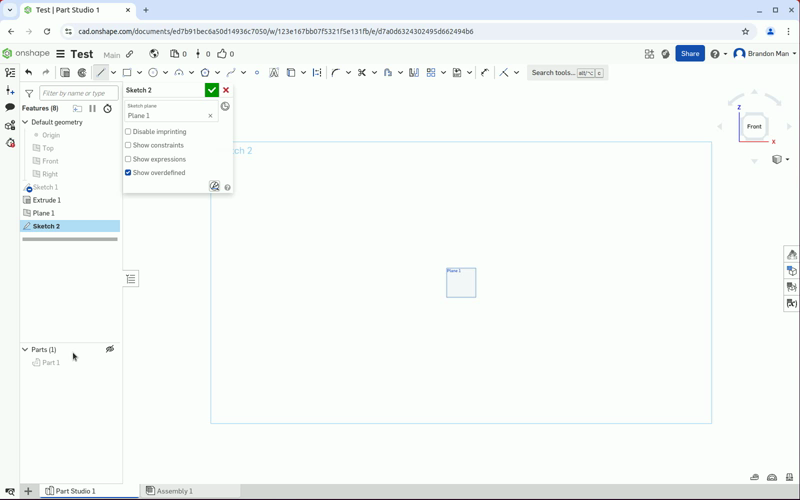
mouse_move(391, 346)
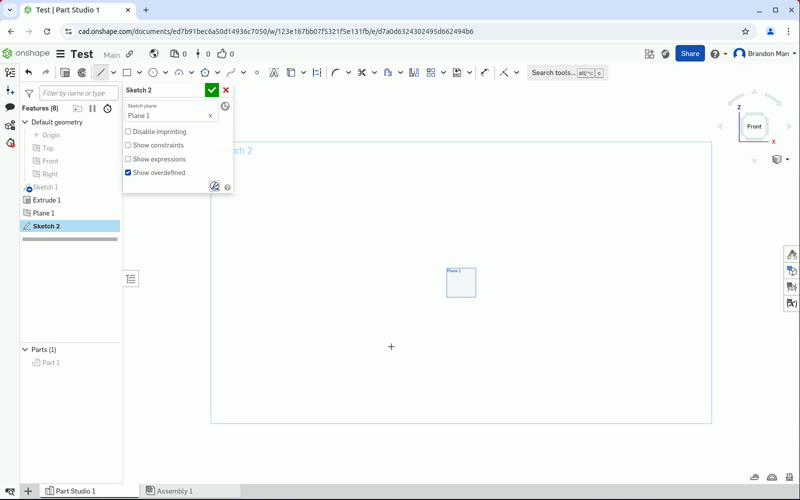
click(391, 346)
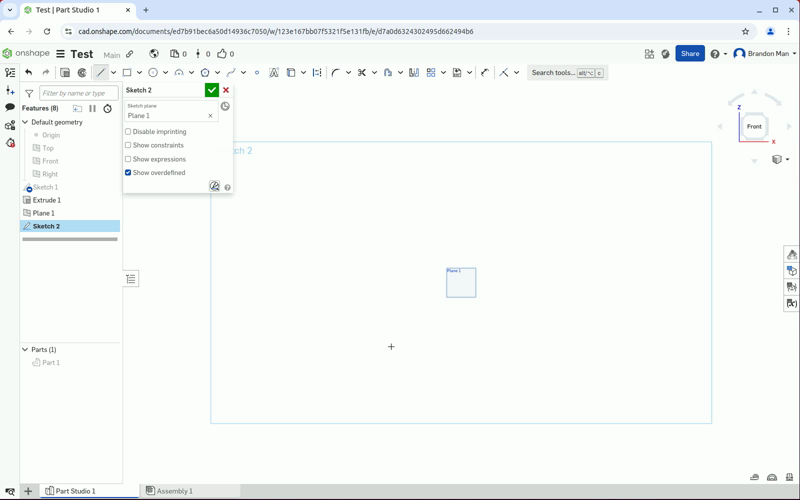
key_up(shift)
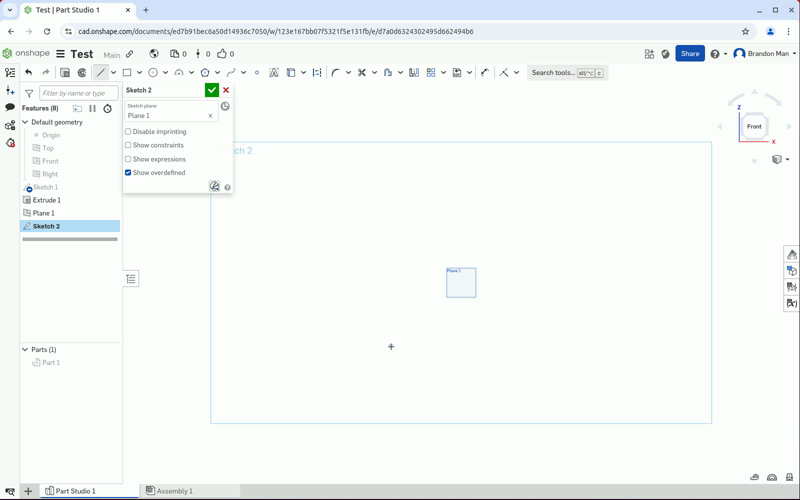
key_down(shift)
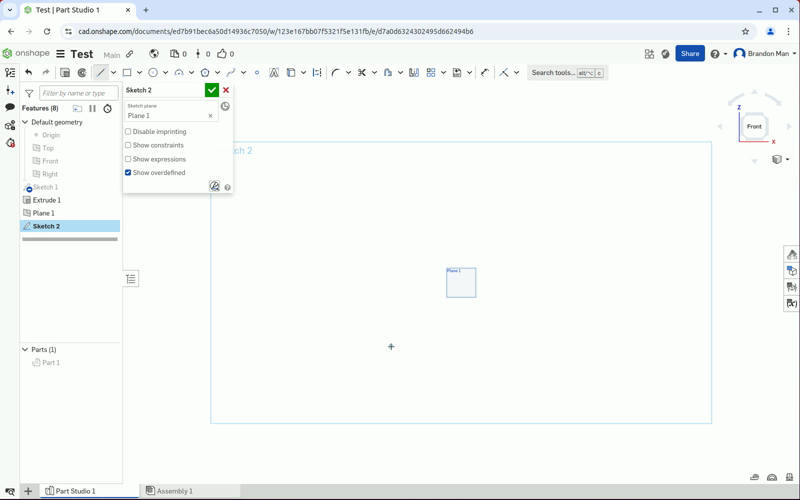
mouse_move(483, 346)
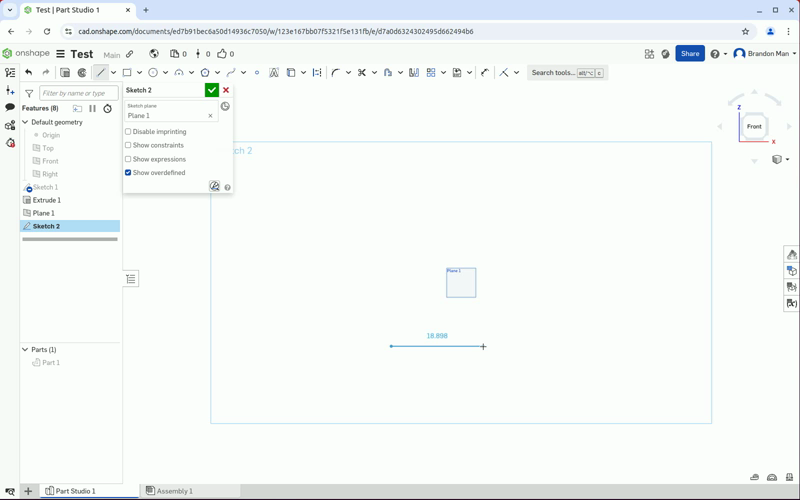
click(483, 346)
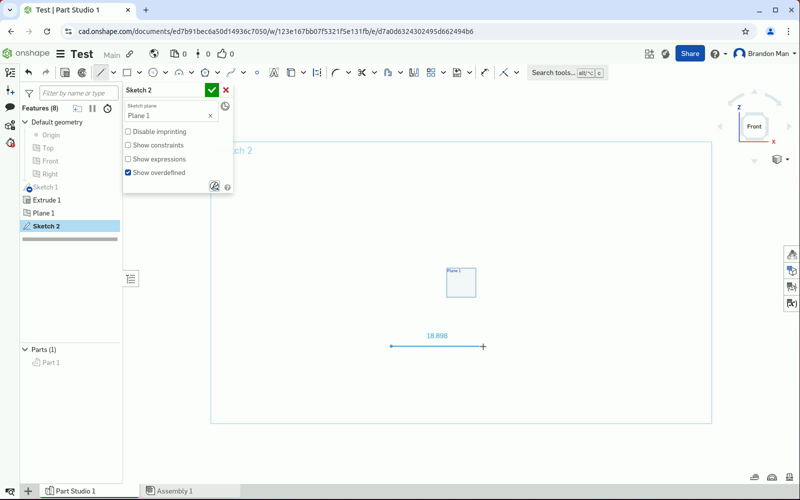
key_up(shift)
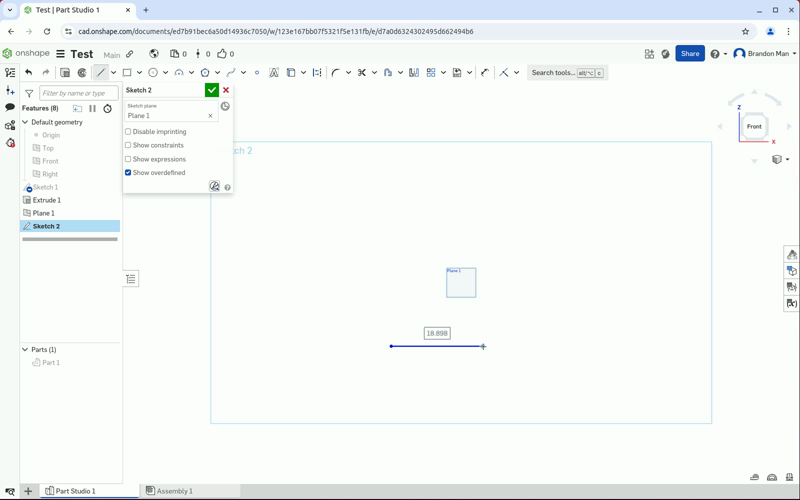
key_down(shift)
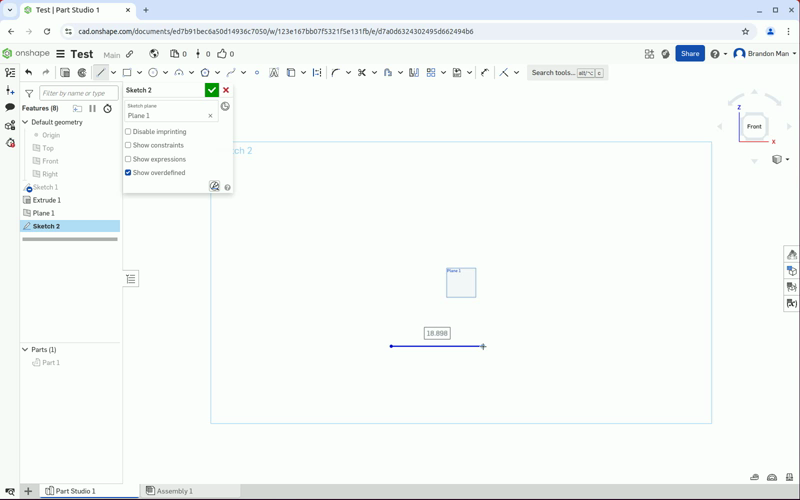
mouse_move(569, 346)
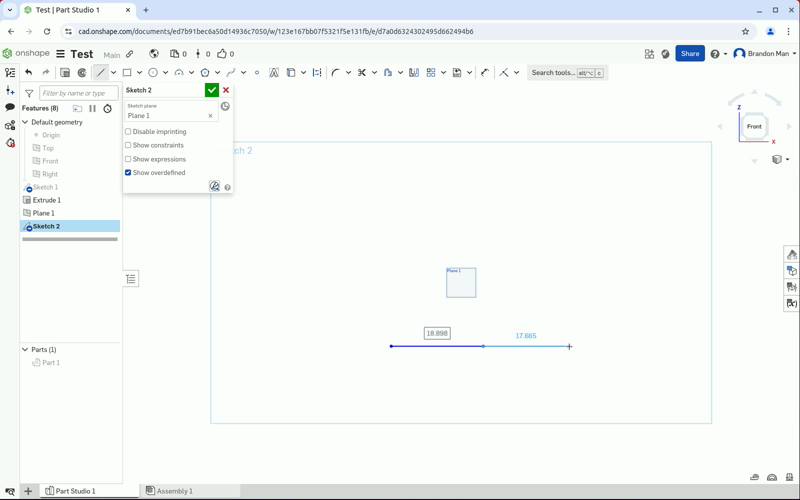
click(569, 346)
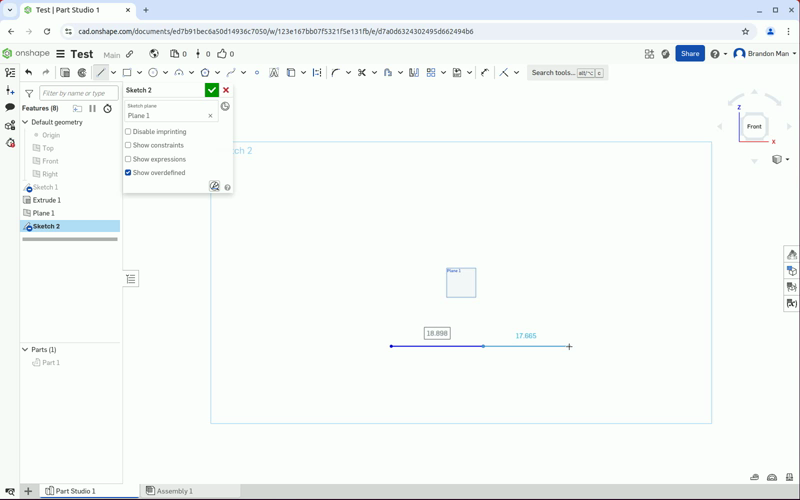
key_up(shift)
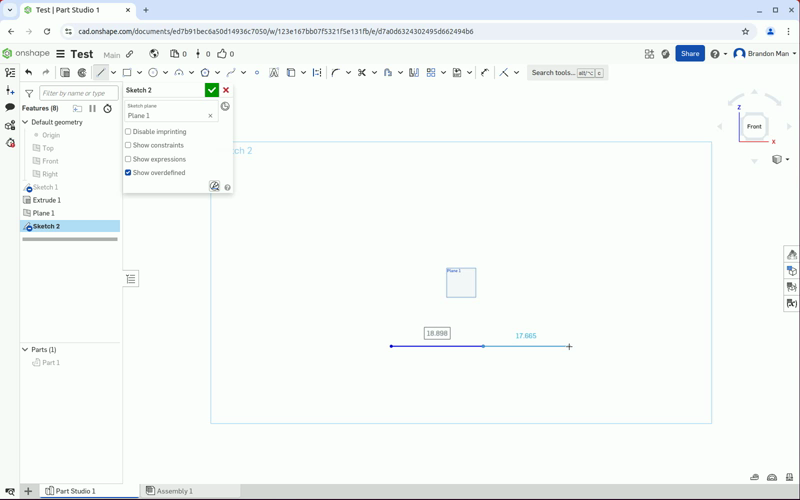
key_down(shift)
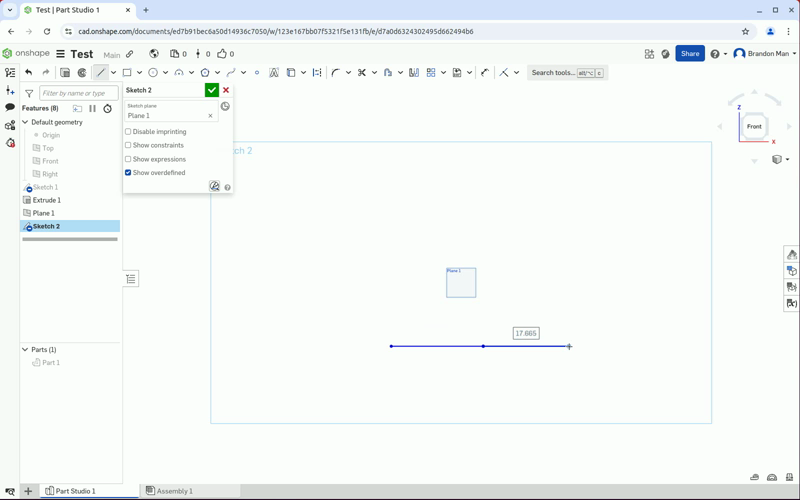
mouse_move(589, 346)
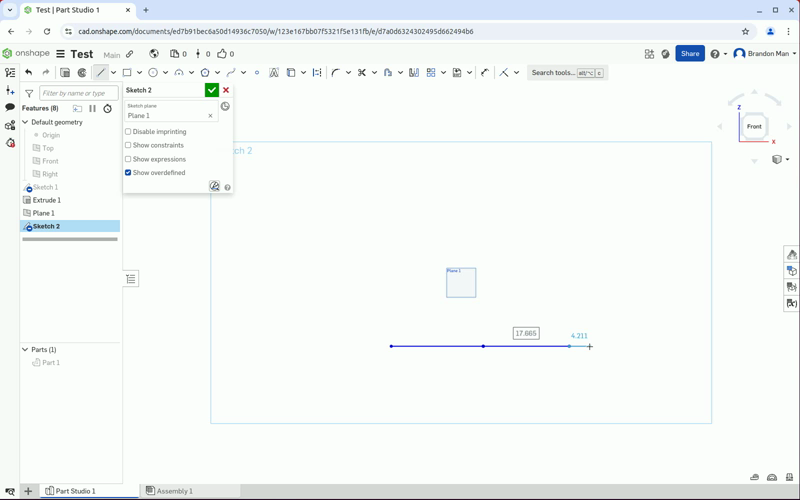
mouse_move(569, 331)
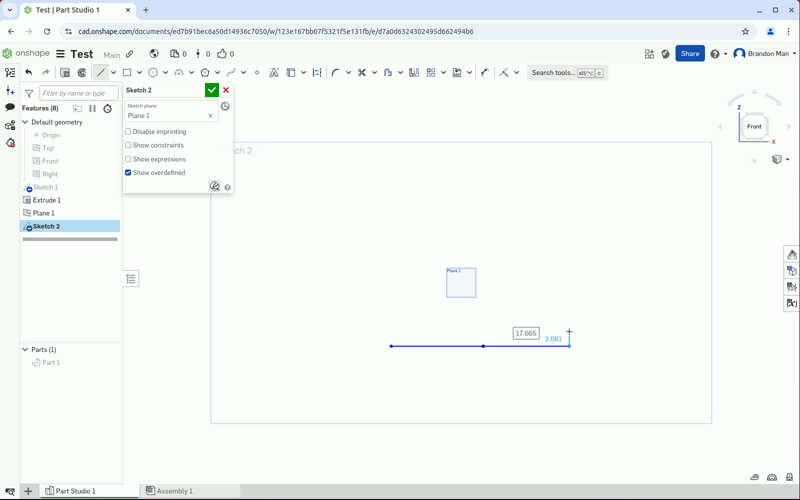
click(569, 331)
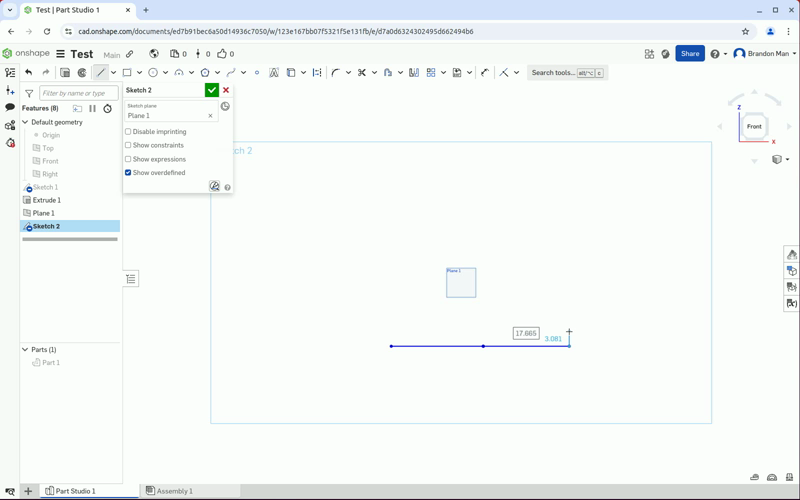
key_up(shift)
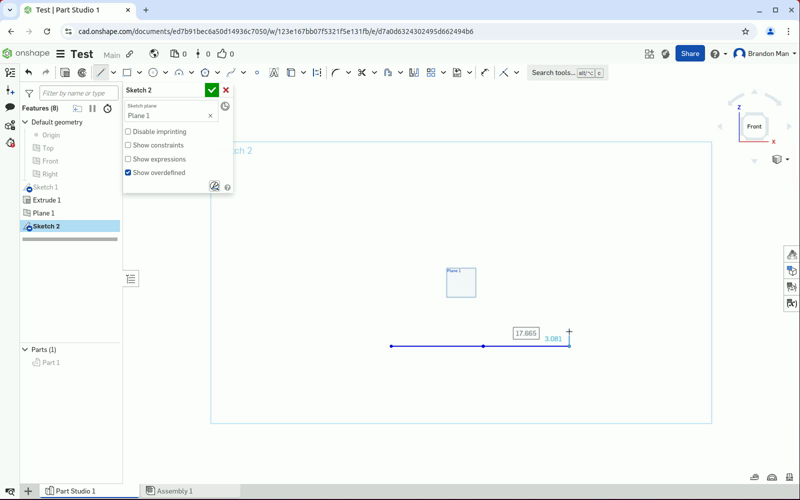
key_down(shift)
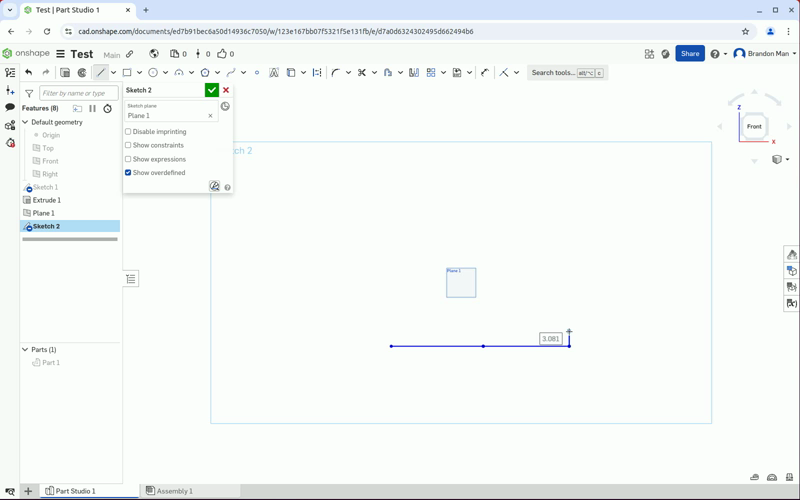
mouse_move(569, 239)
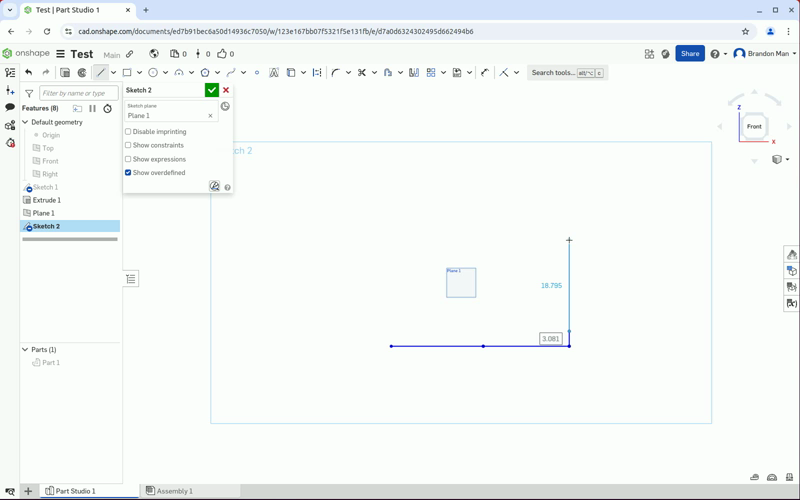
click(569, 239)
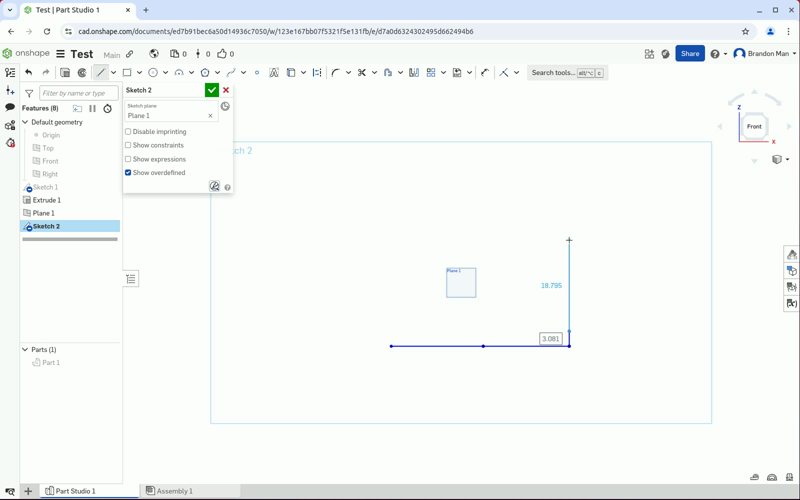
key_up(shift)
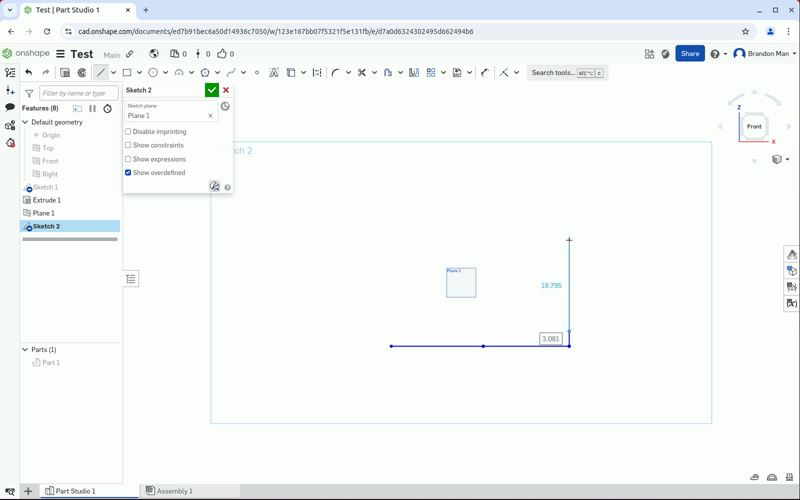
key_down(shift)
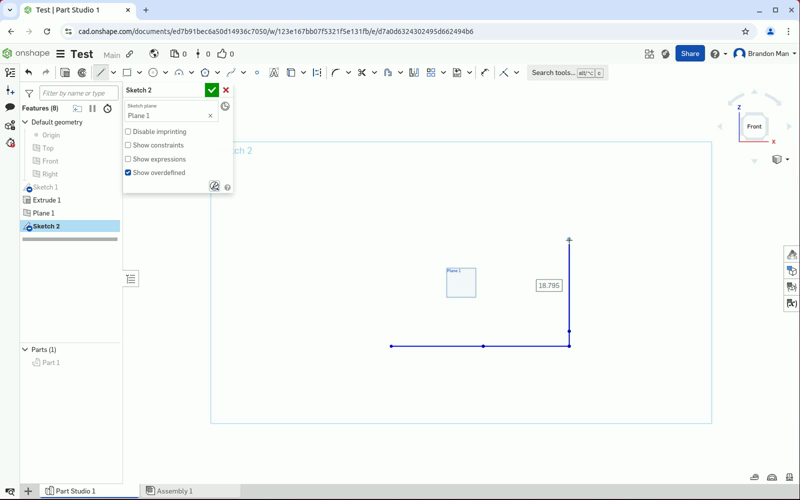
mouse_move(483, 239)
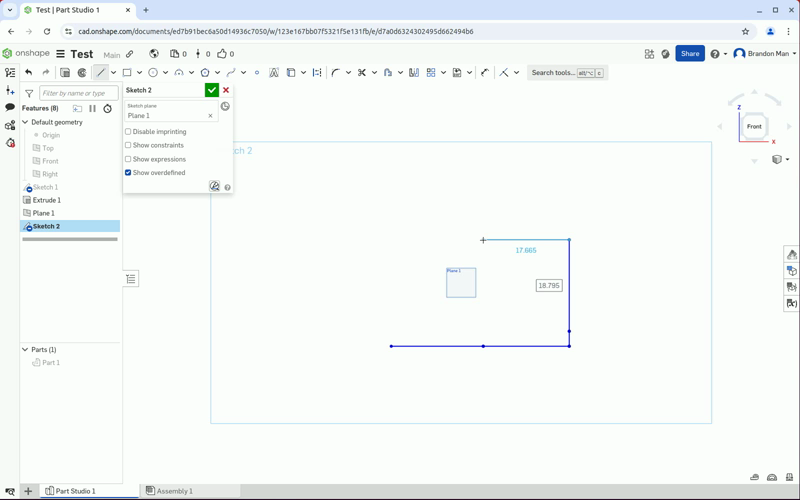
click(483, 239)
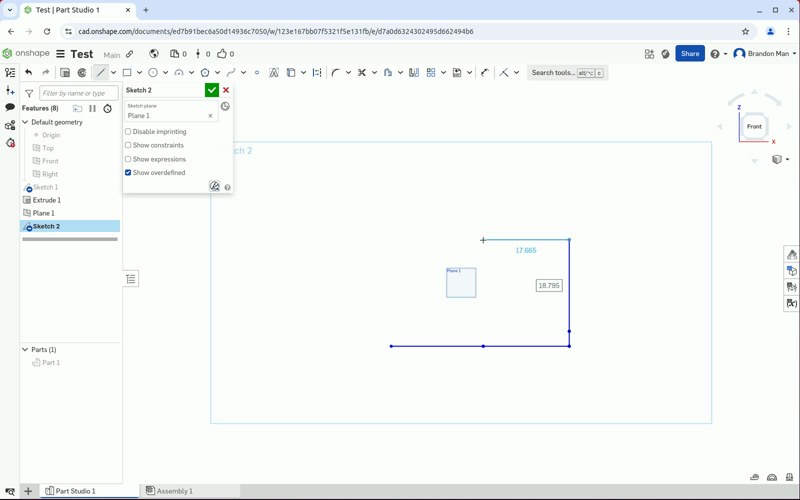
key_up(shift)
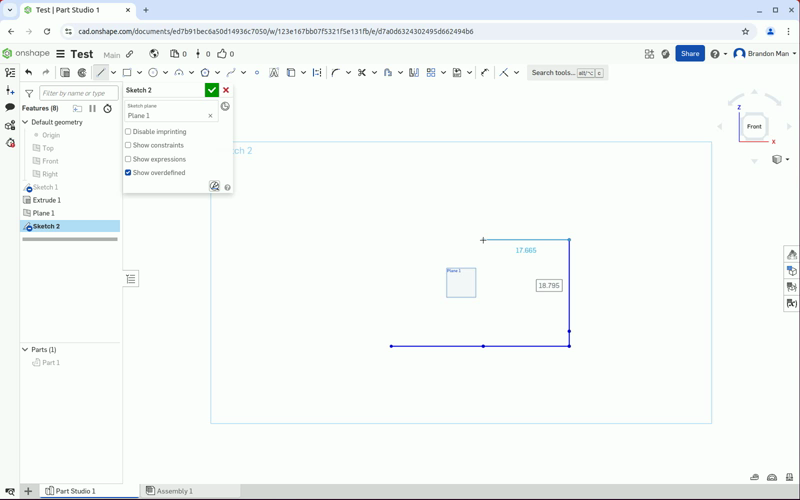
key_down(shift)
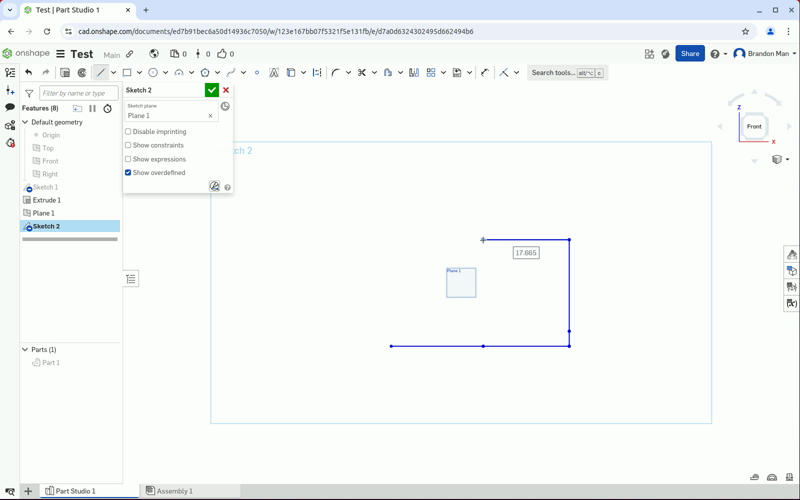
mouse_move(391, 239)
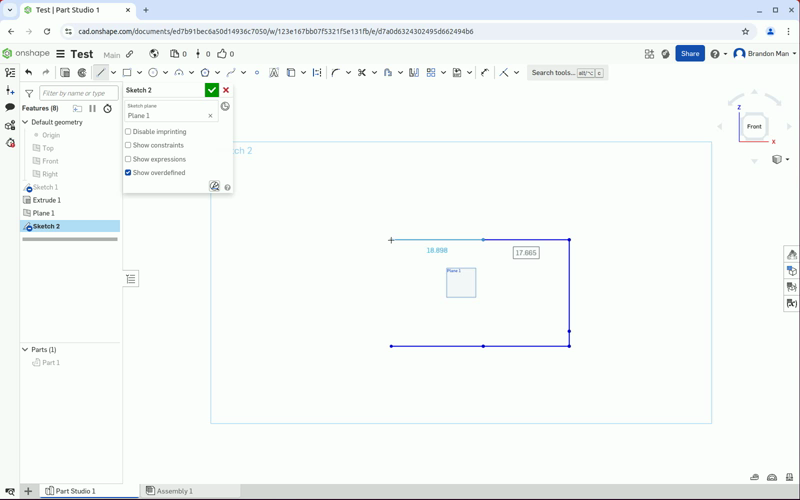
click(391, 239)
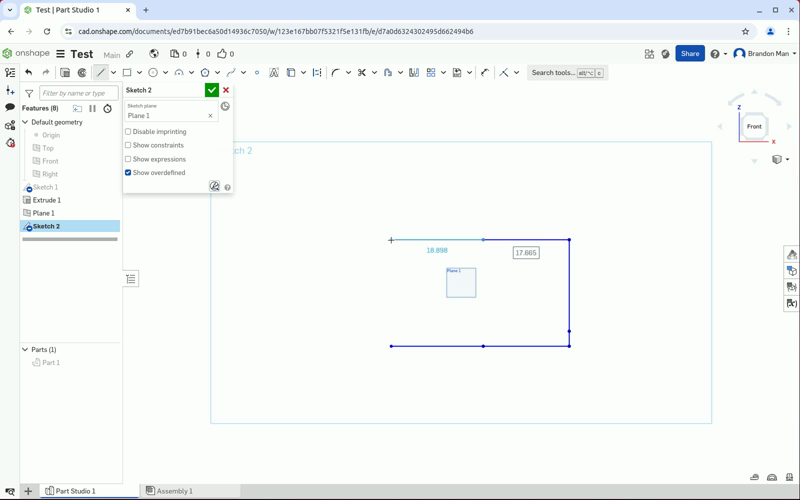
key_up(shift)
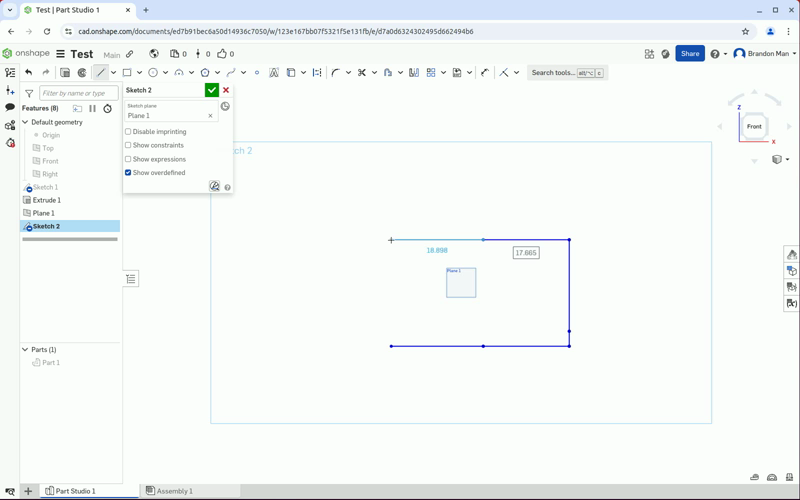
key_down(shift)
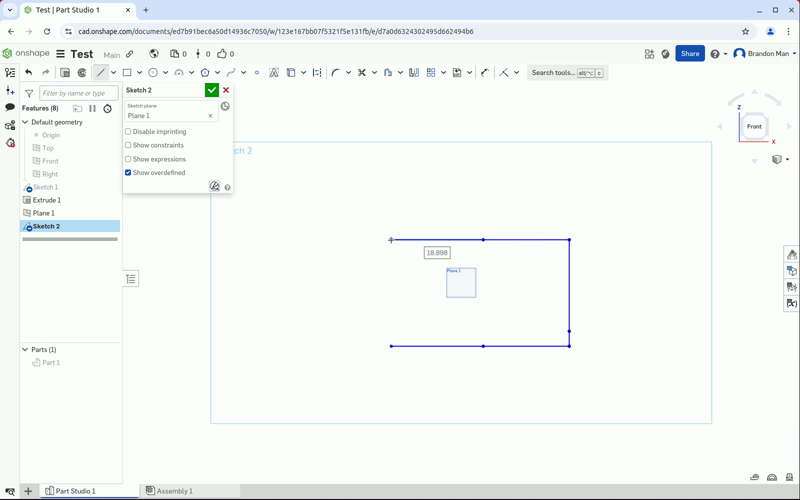
mouse_move(391, 303)
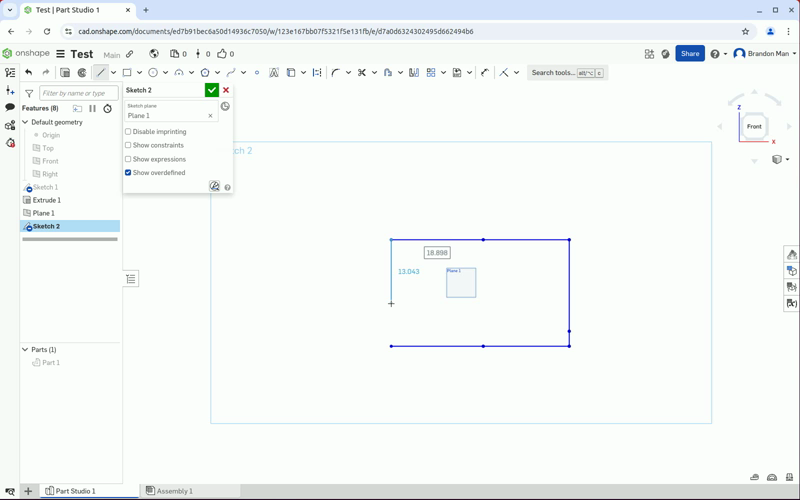
click(391, 303)
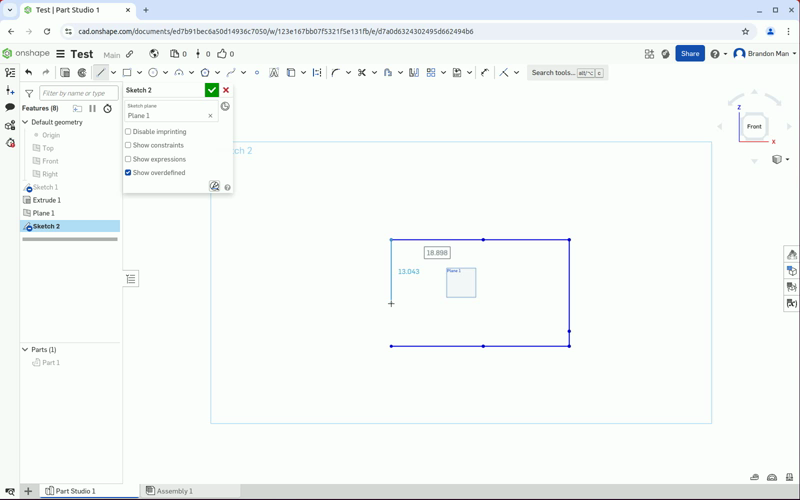
key_up(shift)
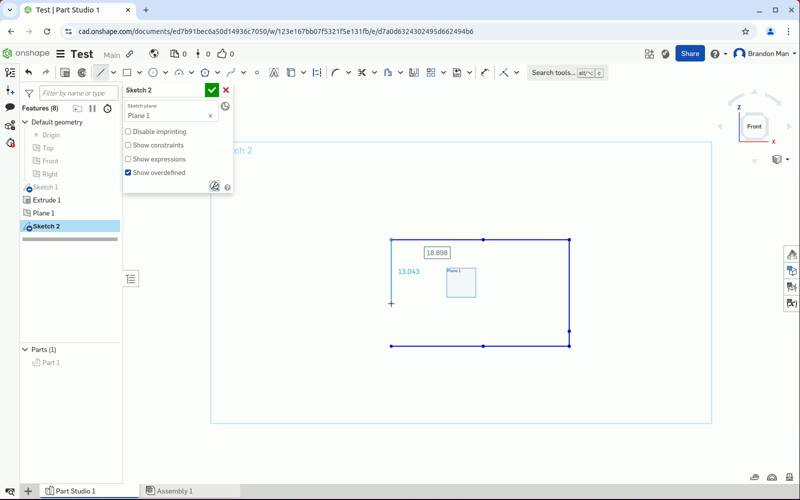
mouse_move(421, 303)
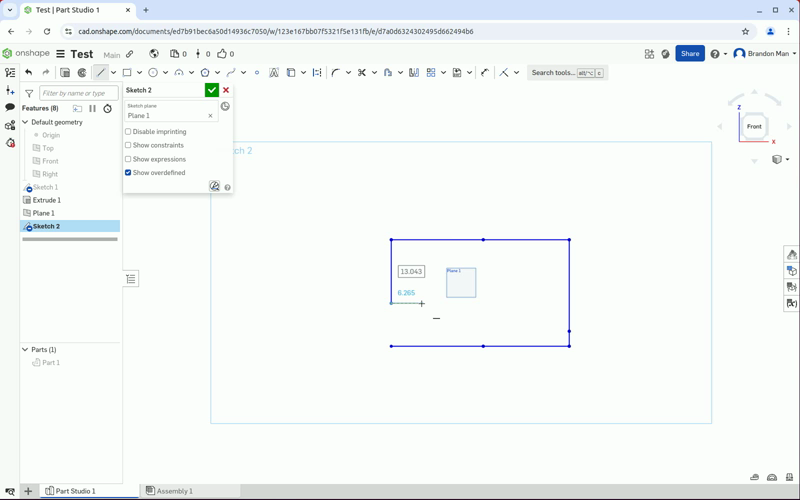
key_down(shift)
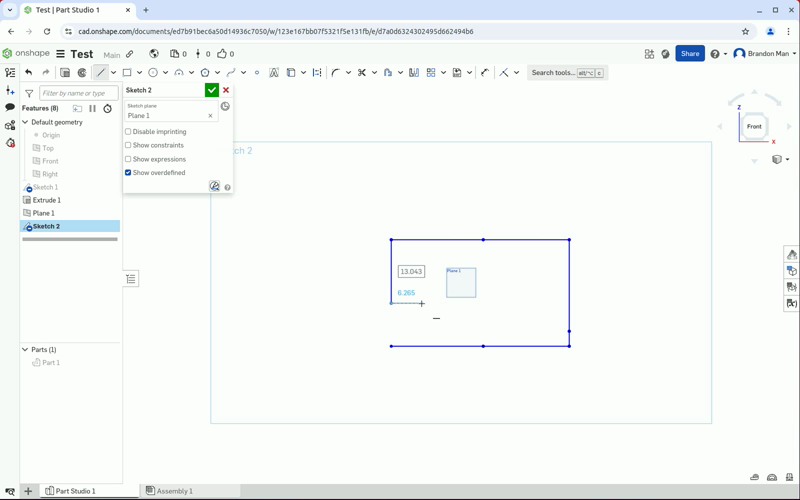
mouse_move(391, 346)
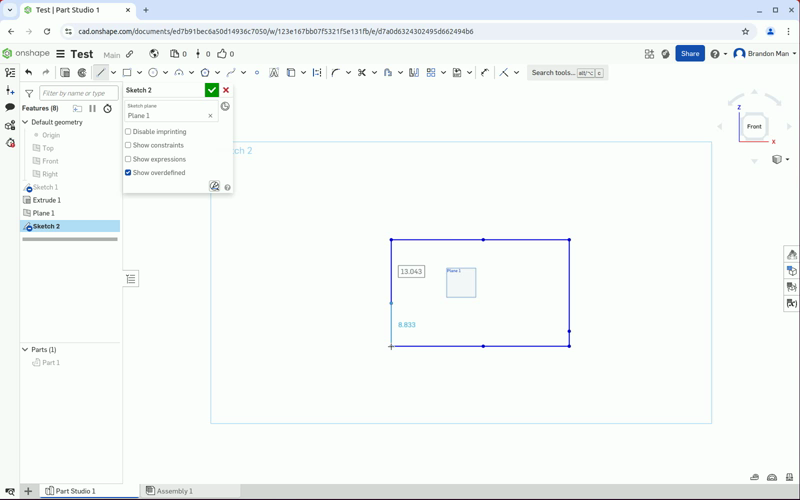
key_up(shift)
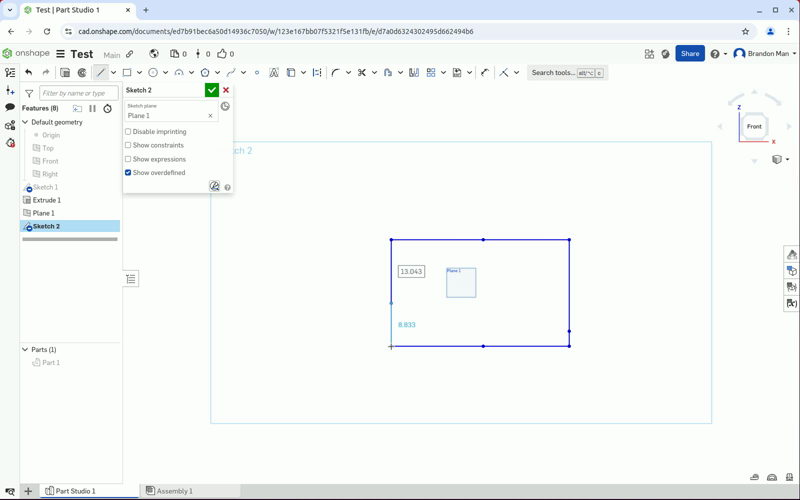
click(391, 346)
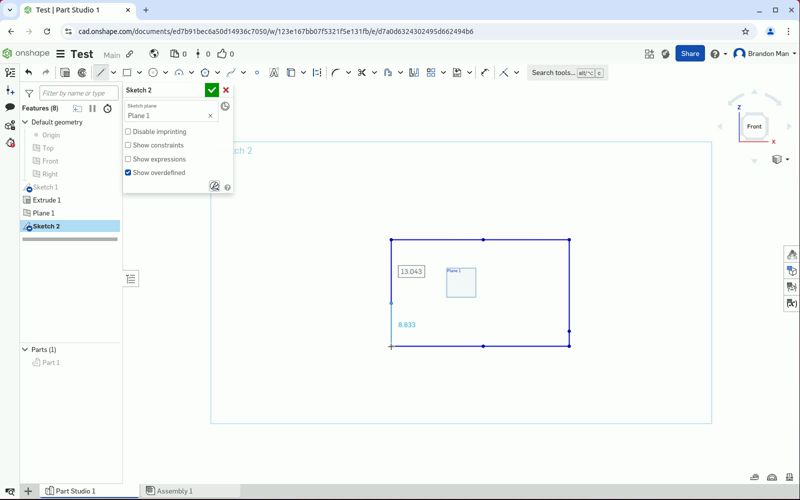
key(esc)
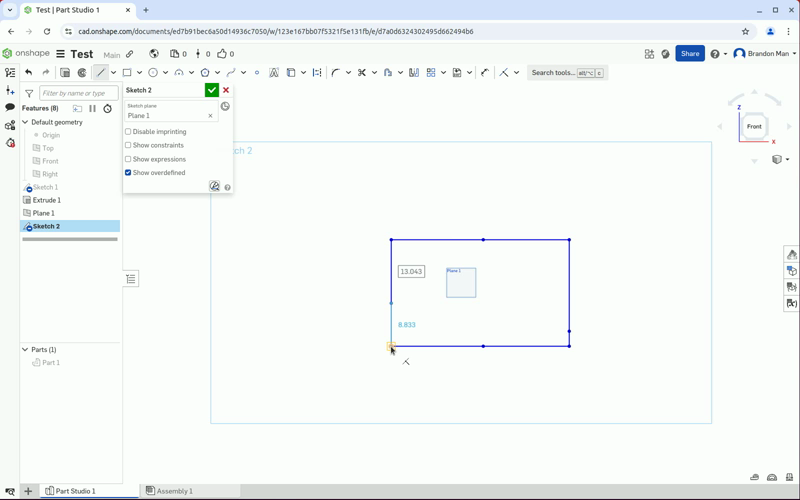
mouse_move(553, 267)
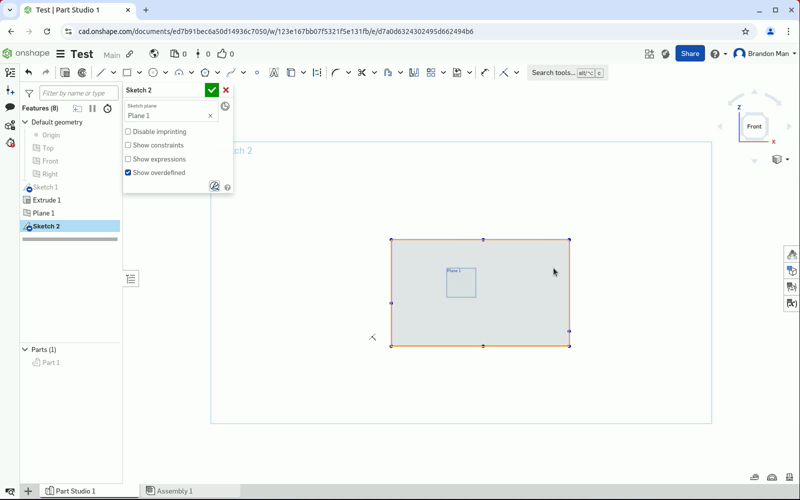
click(553, 267)
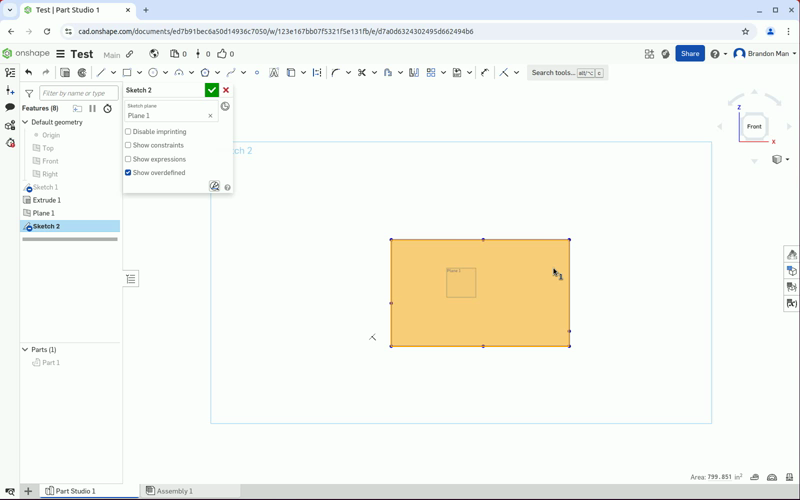
mouse_move(73, 352)
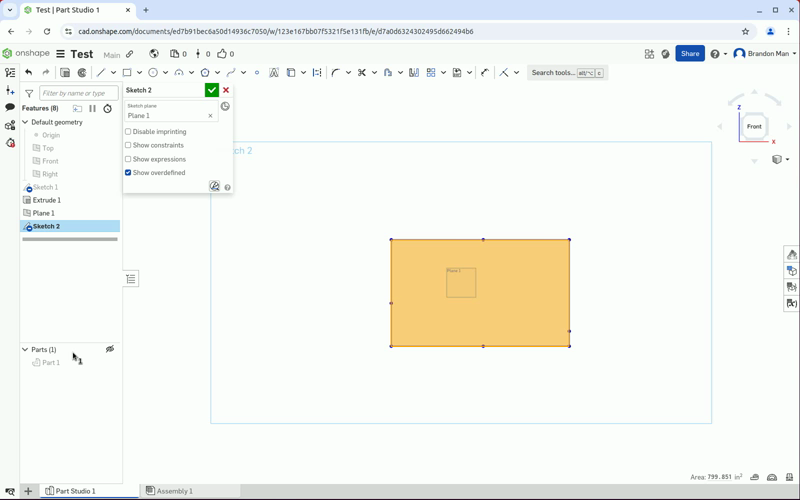
key(shift+y)
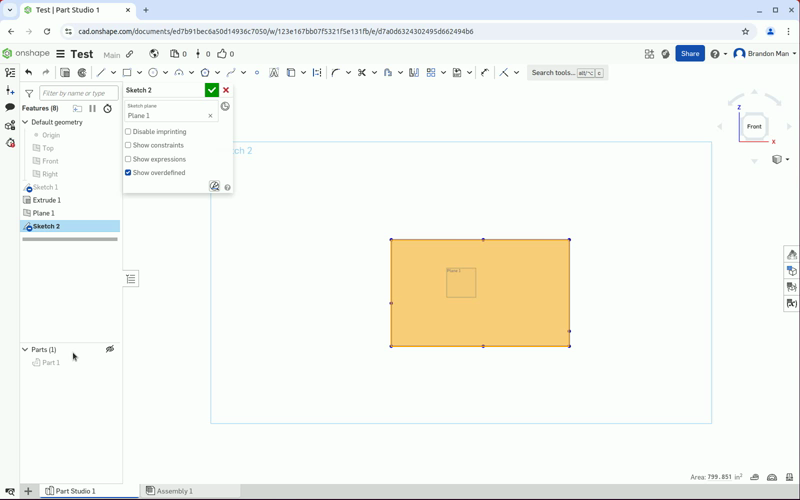
key(shift+e)
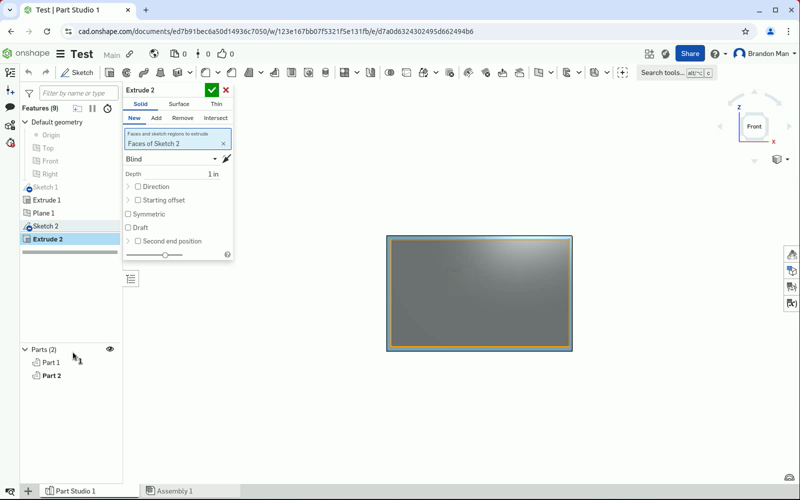
mouse_move(143, 106)
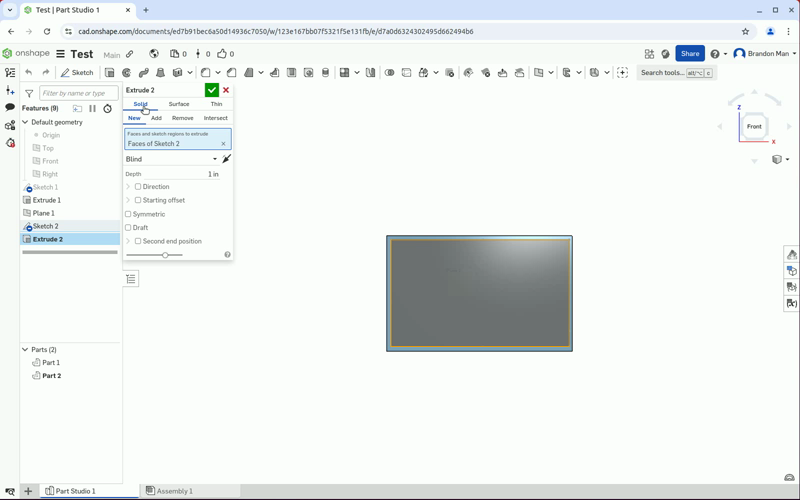
click(143, 106)
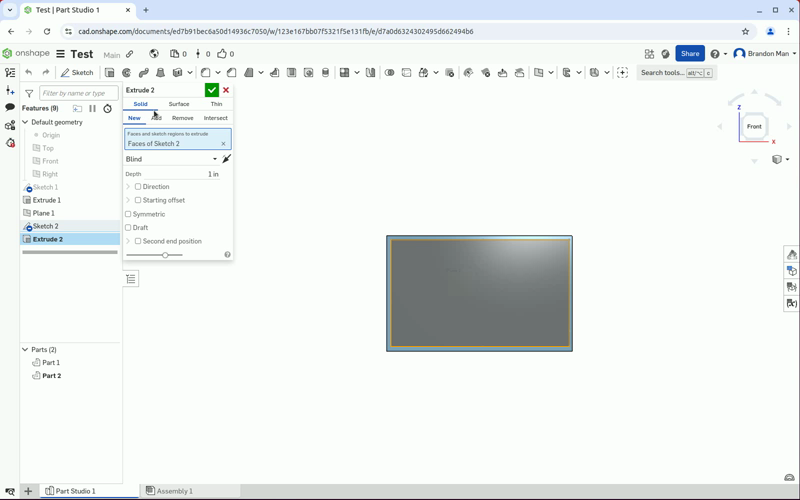
mouse_move(186, 120)
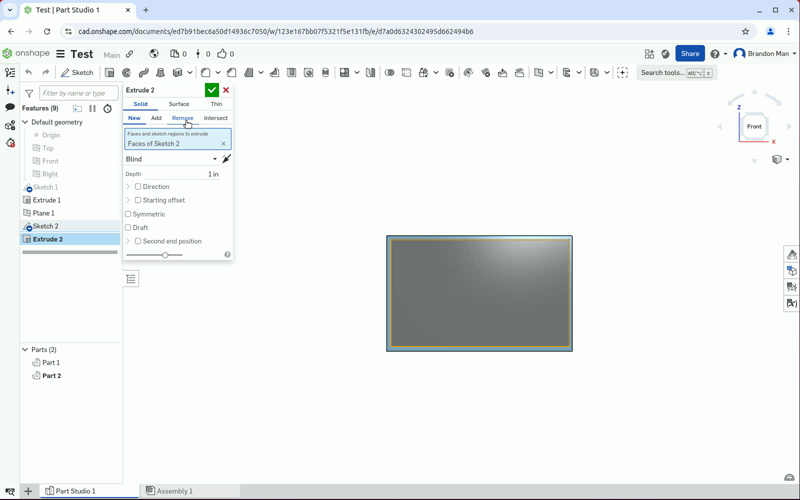
click(186, 120)
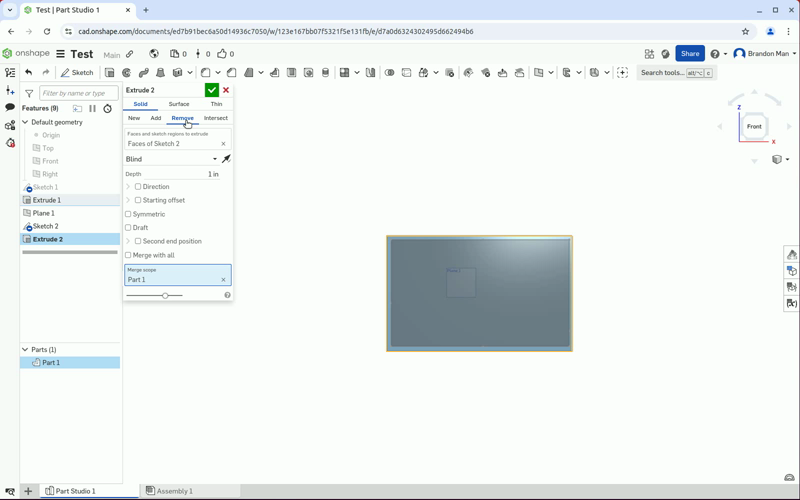
key(tab, 4)
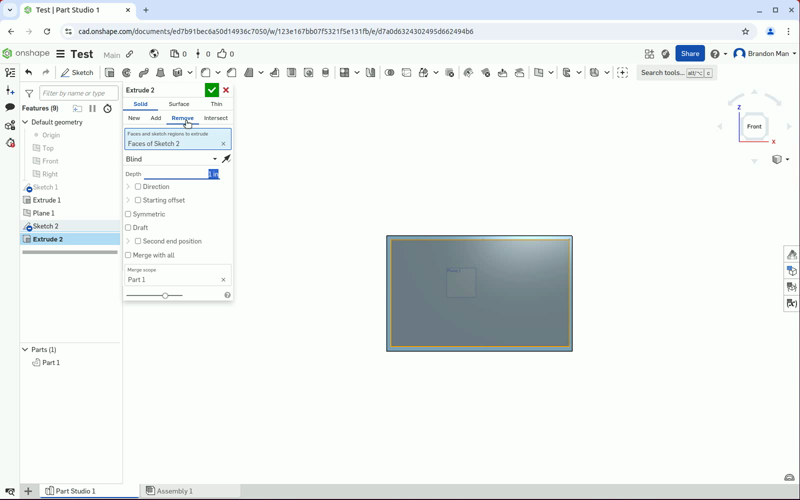
text(8.184)
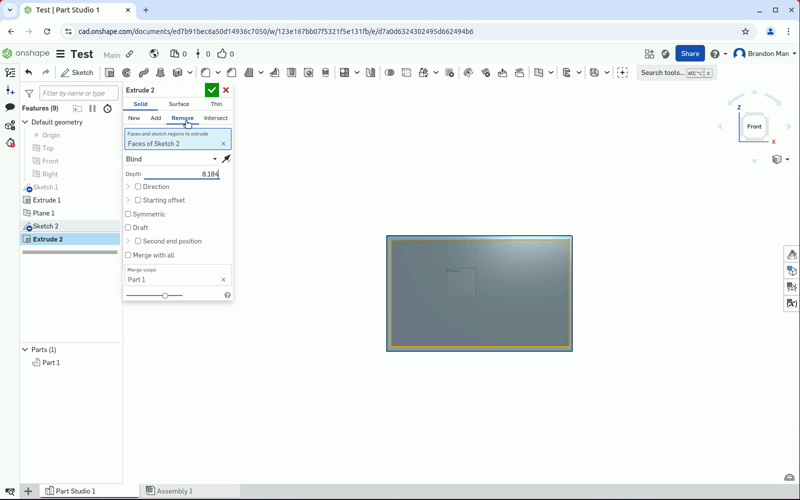
key(tab, 6)
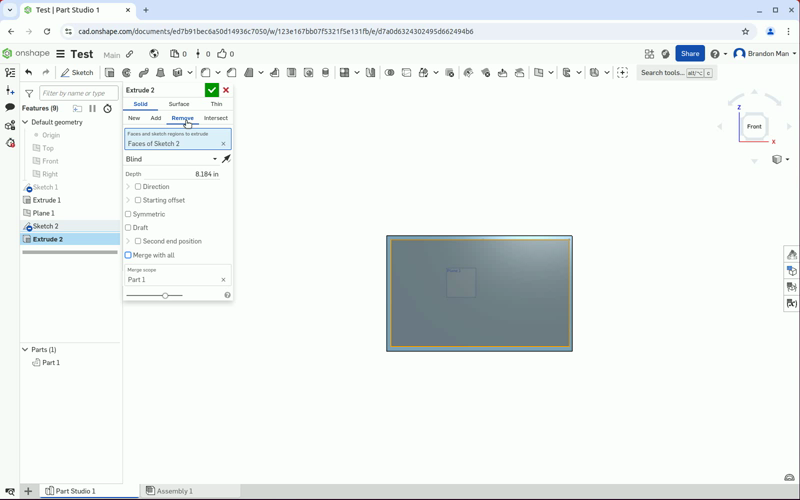
key(space)
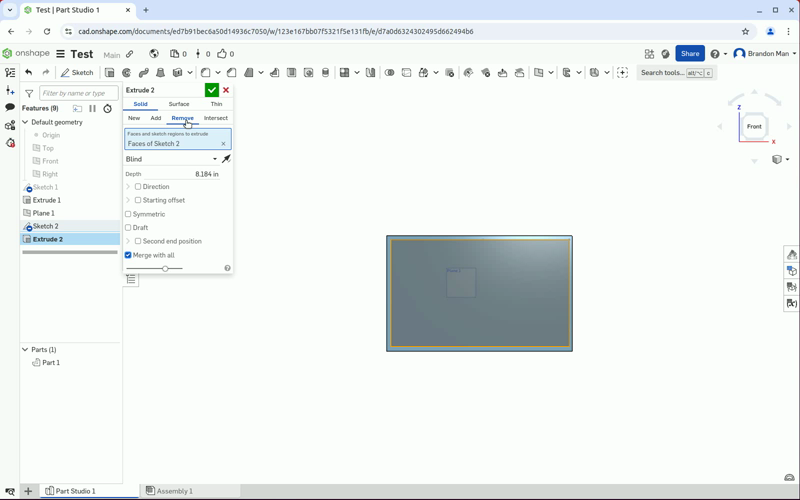
key(enter)
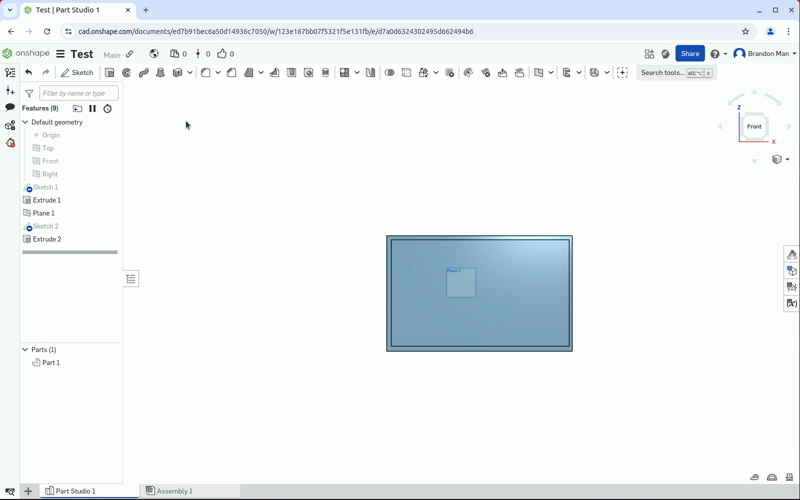
key(shift+h)
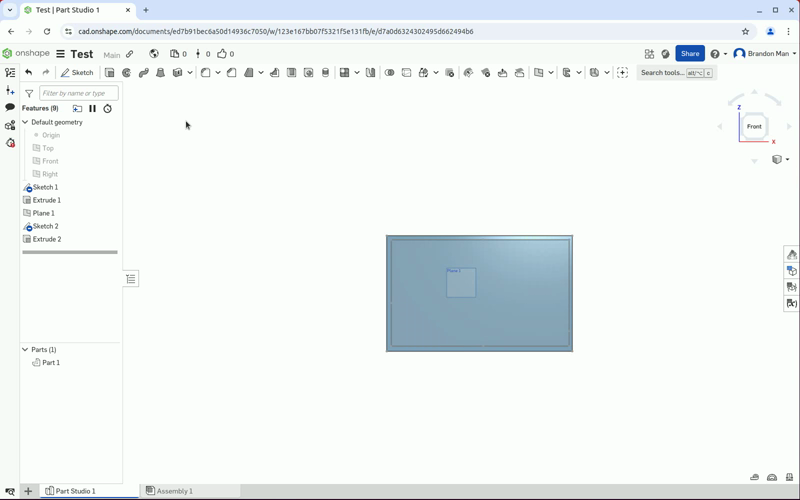
key(shift+h)
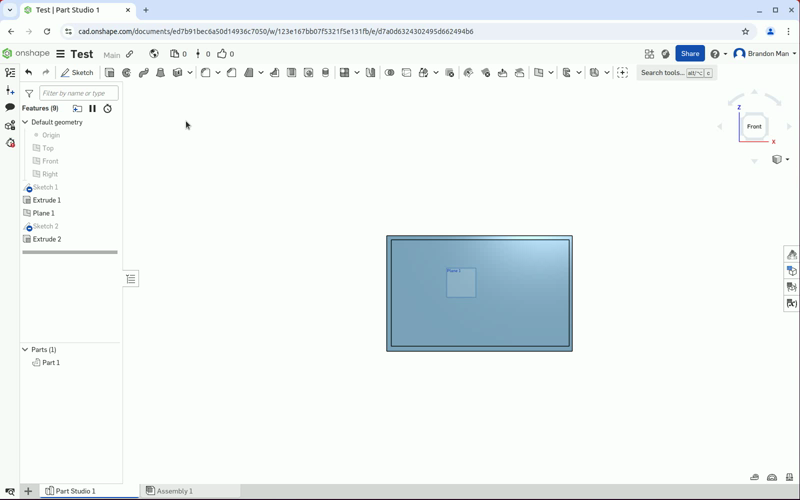
mouse_move(73, 189)
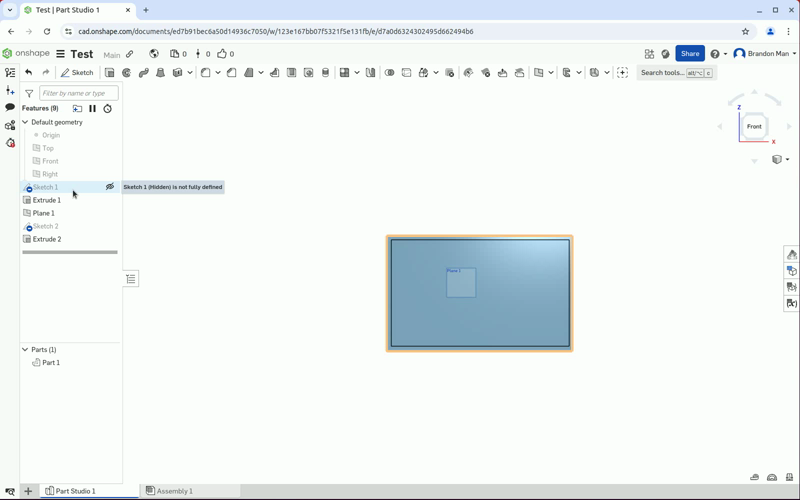
click(73, 189)
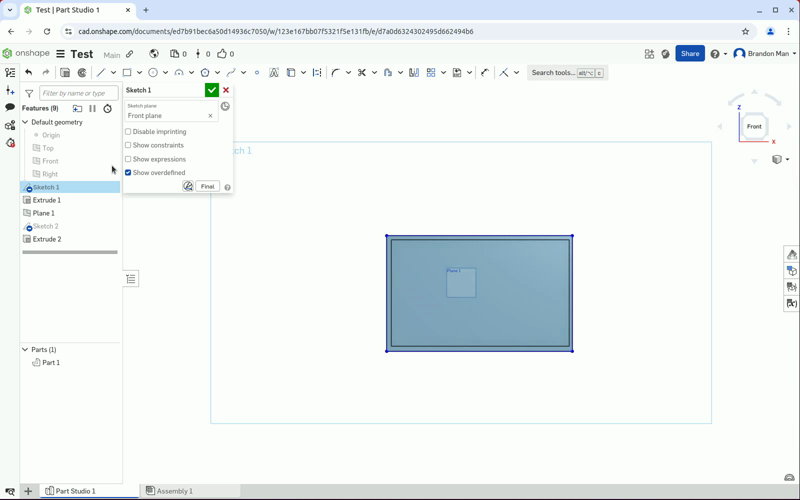
mouse_move(229, 92)
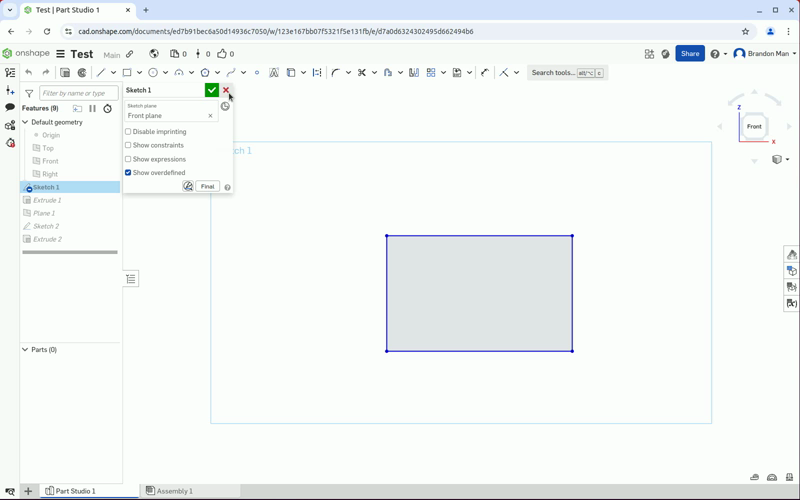
click(229, 92)
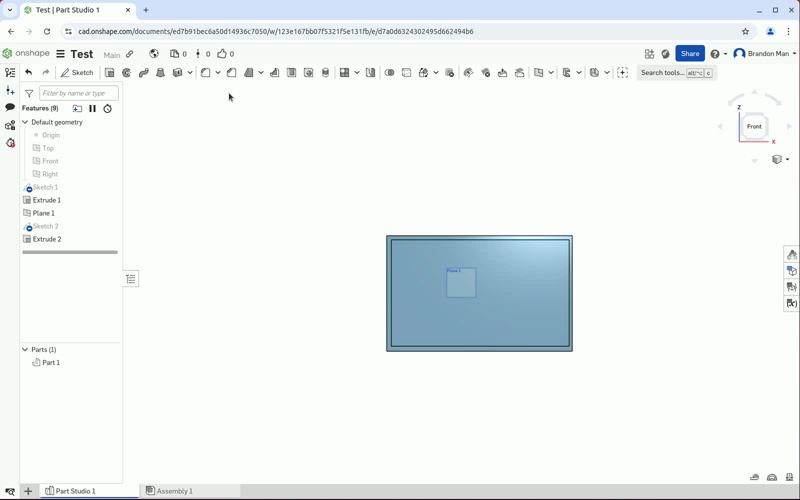
mouse_move(73, 352)
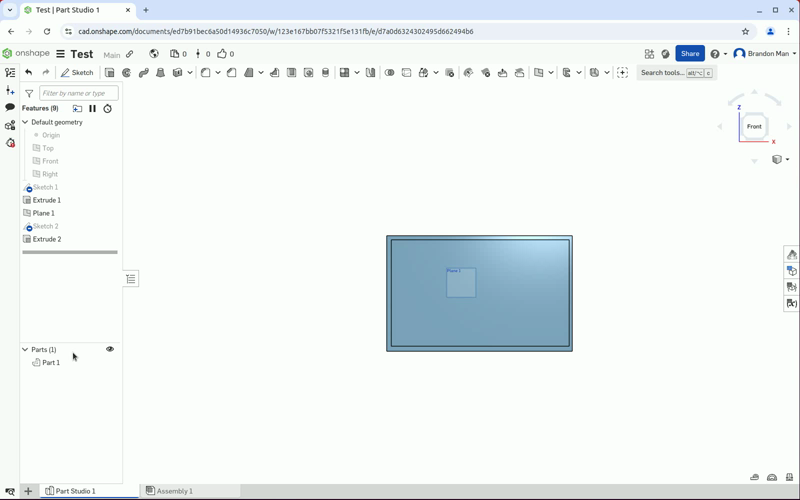
key(y)
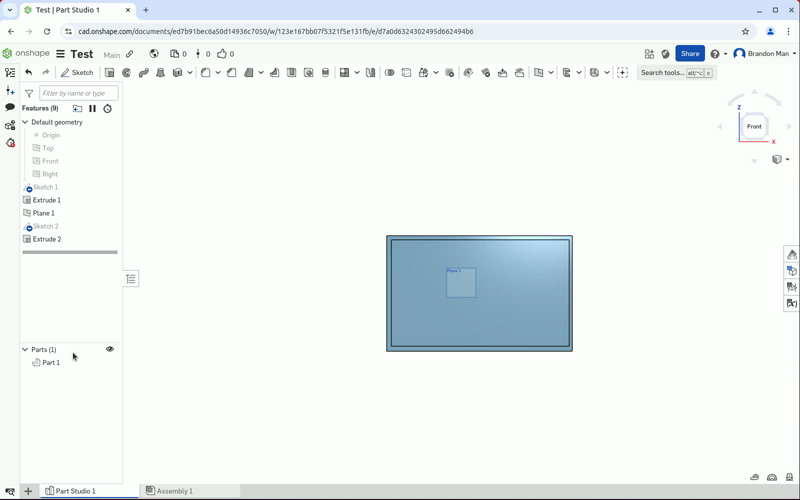
key(shift+p)
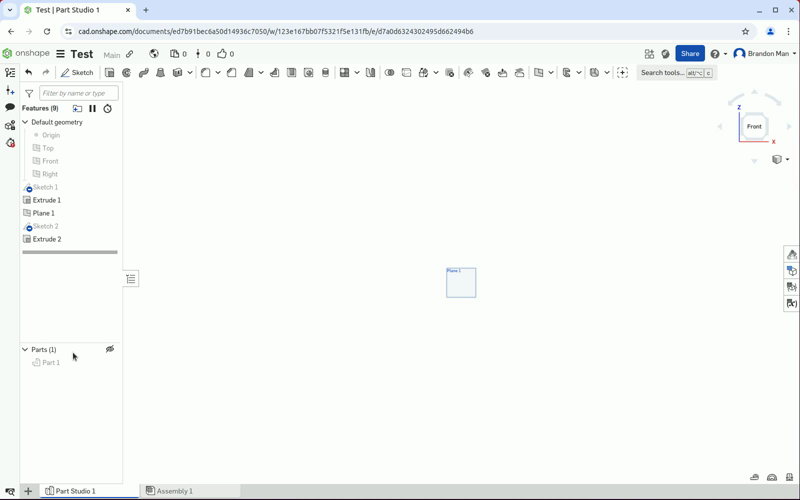
key(space)
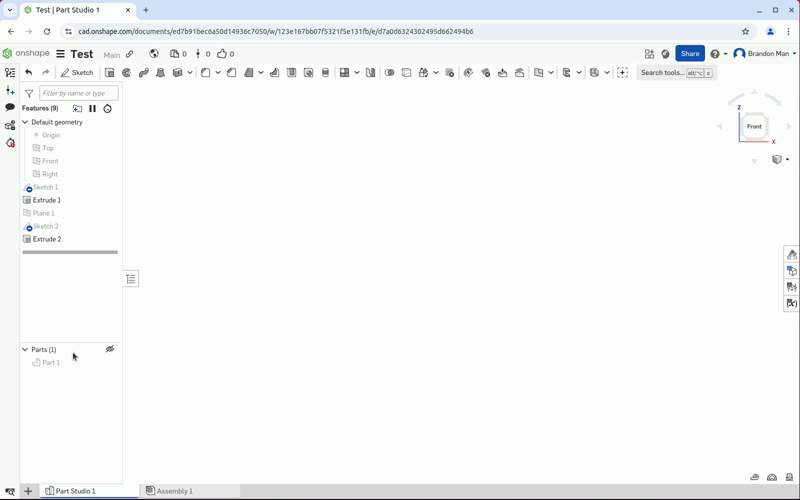
key_down(shift)
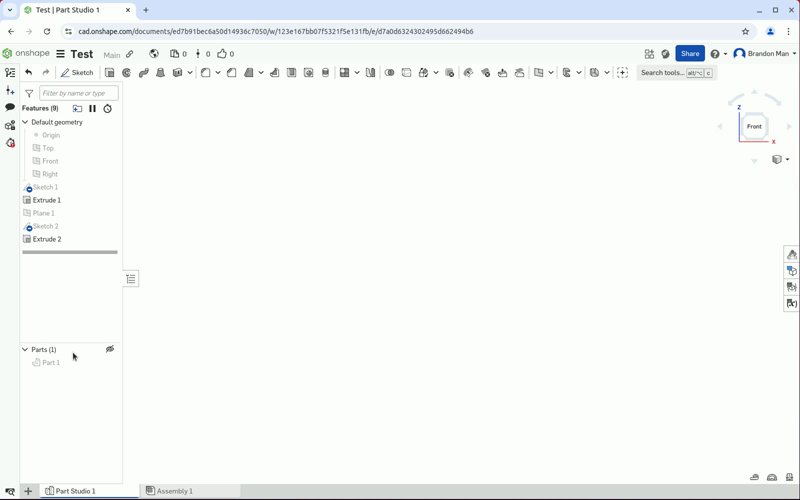
key(left)
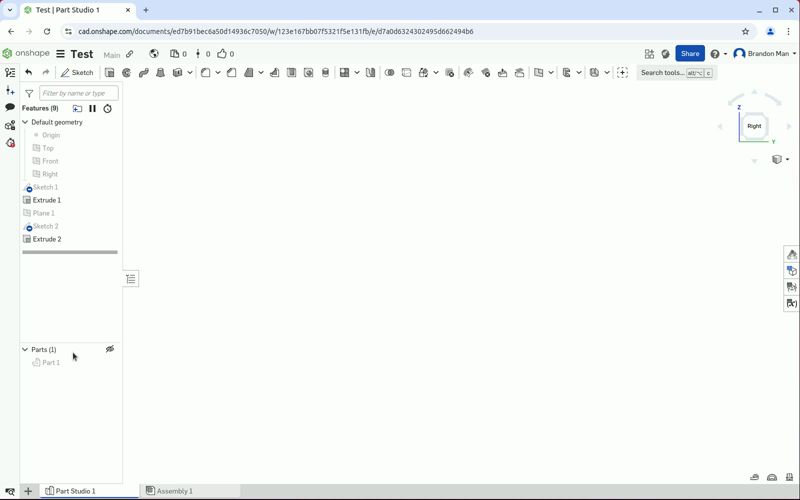
key_up(shift)
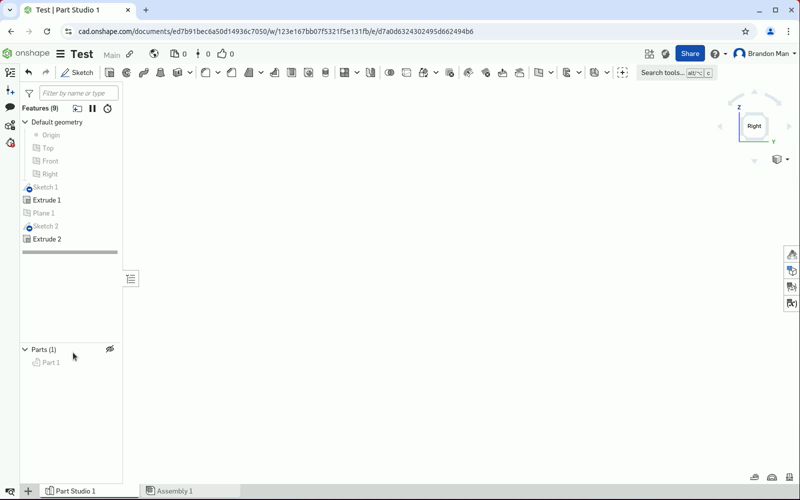
mouse_move(73, 352)
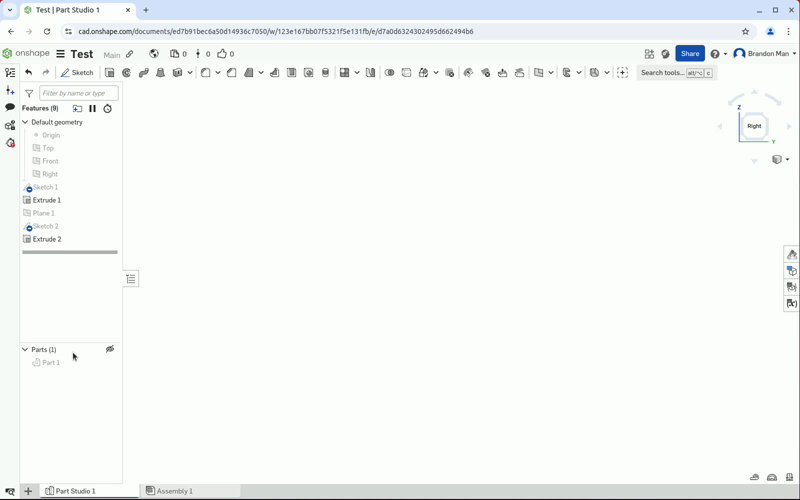
key(shift+y)
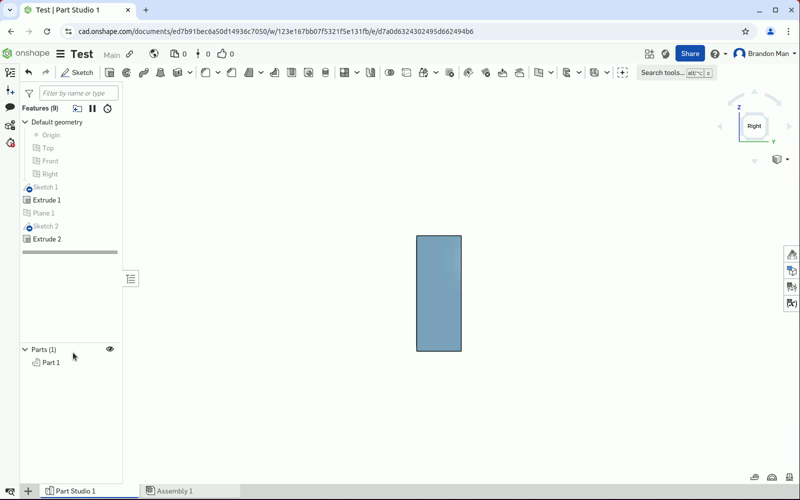
mouse_move(541, 75)
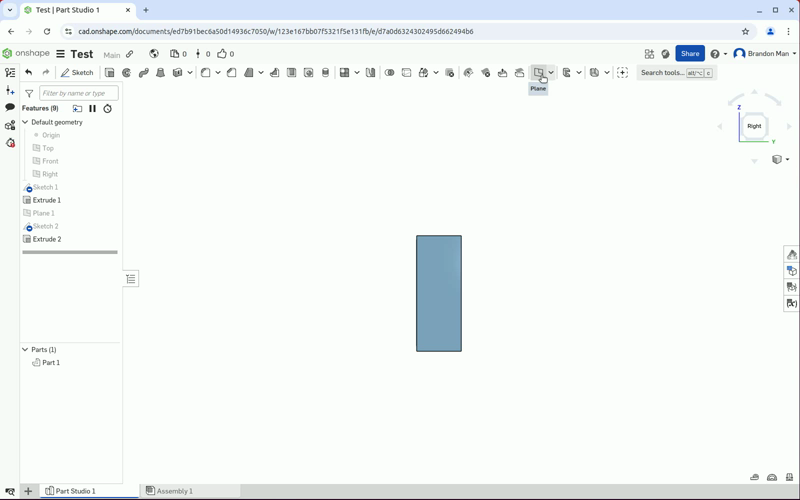
click(541, 75)
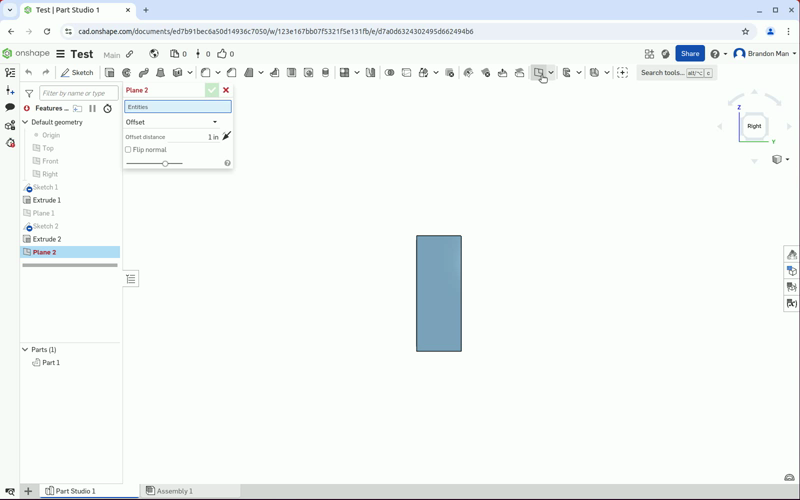
mouse_move(73, 176)
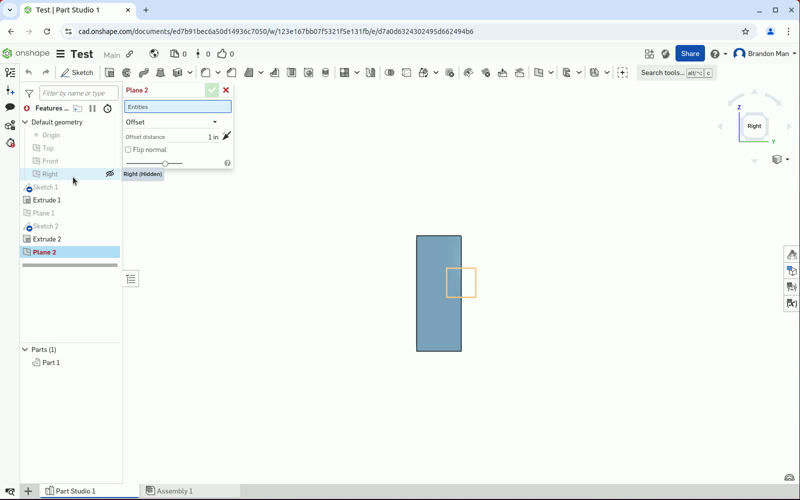
click(73, 176)
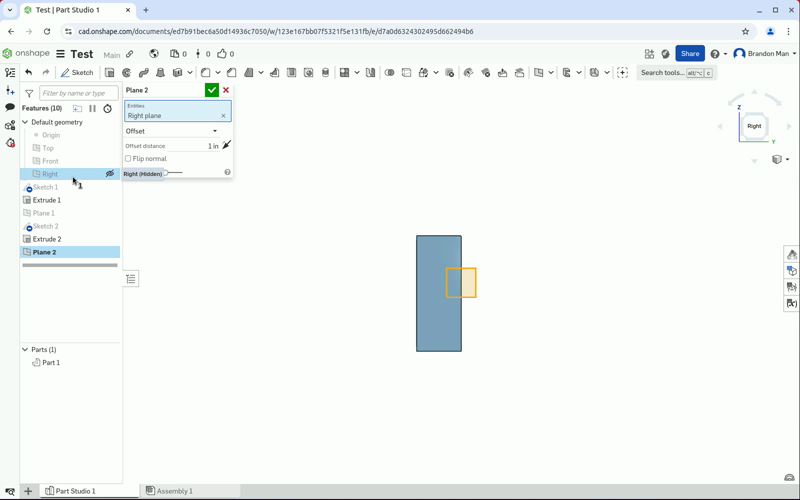
key(tab, 2)
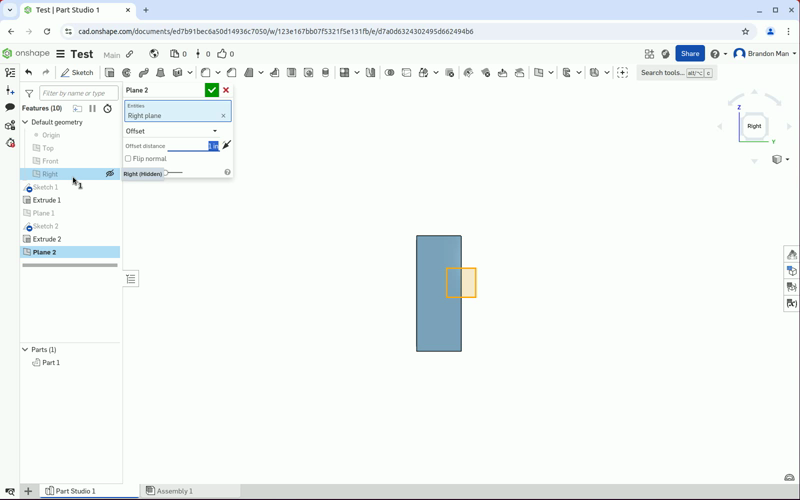
text(15.159)
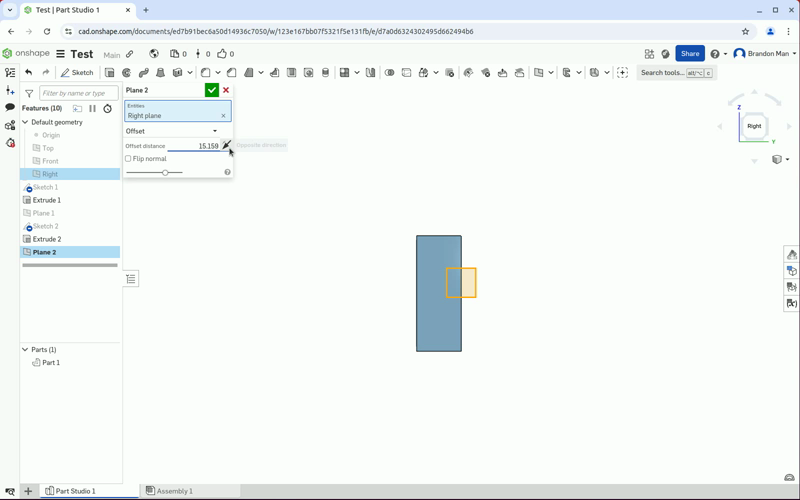
mouse_move(229, 147)
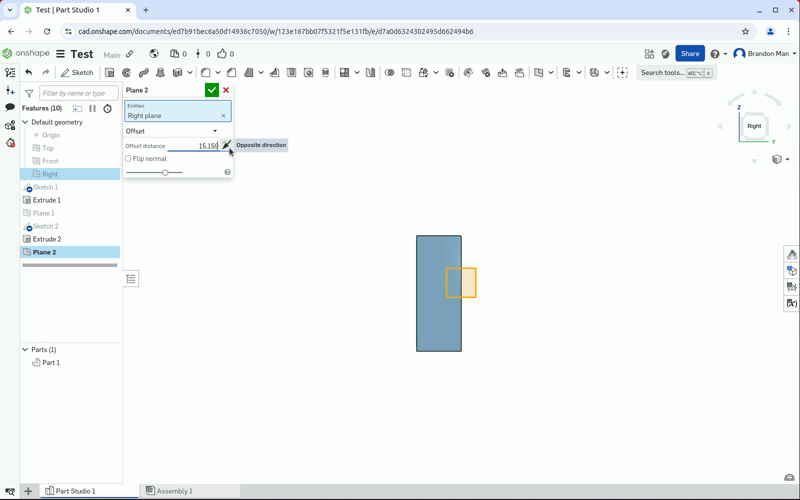
click(229, 147)
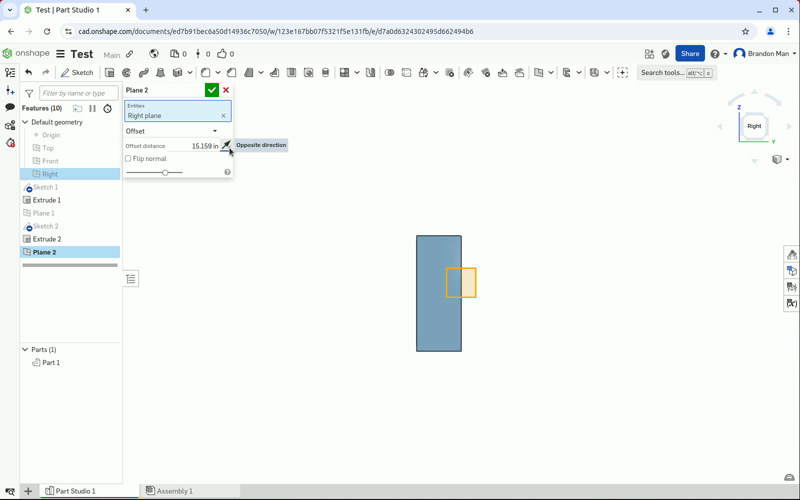
key(enter, 2)
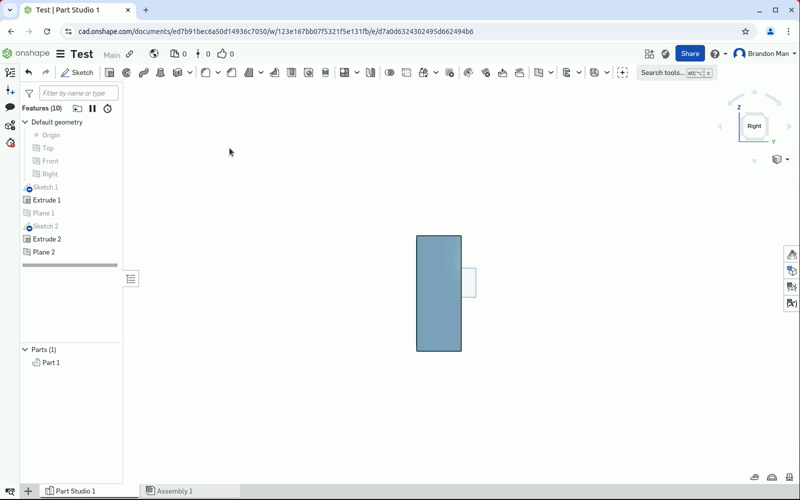
key(shift+s)
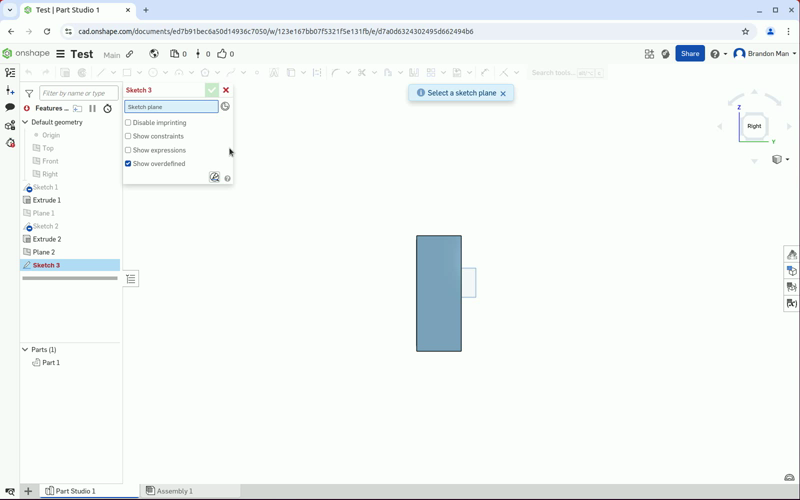
mouse_move(73, 254)
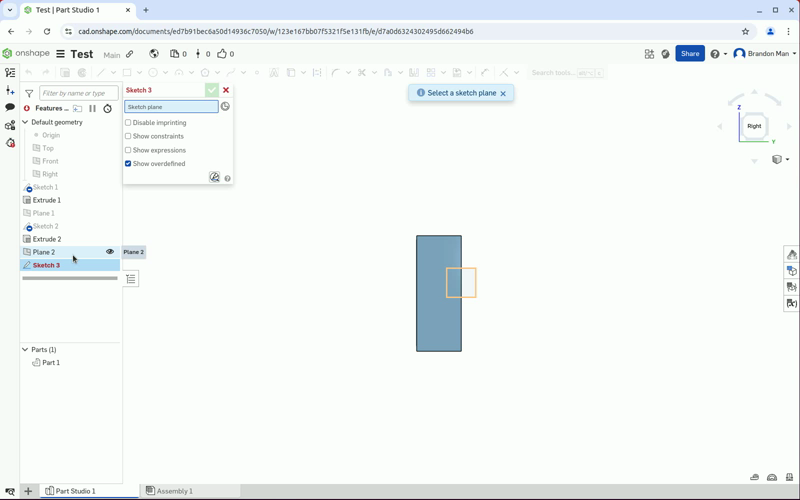
click(73, 254)
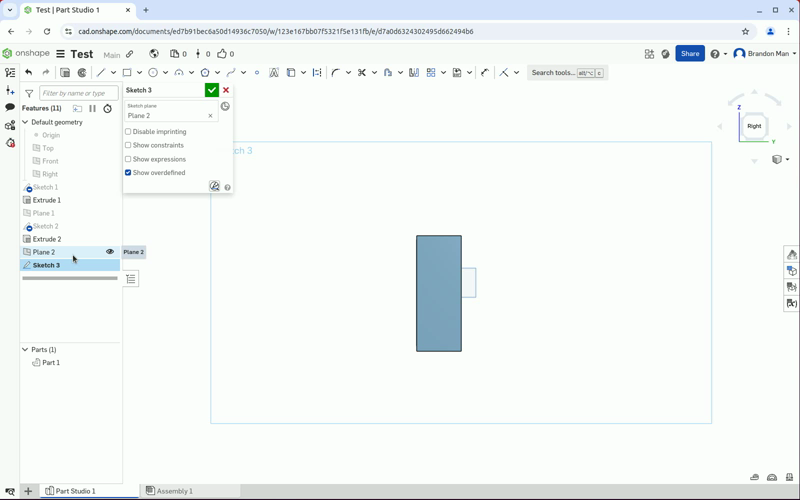
mouse_move(73, 352)
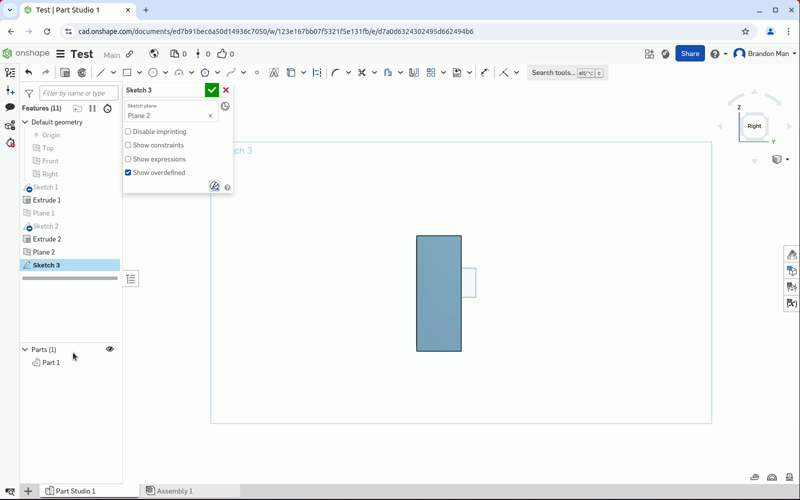
key(y)
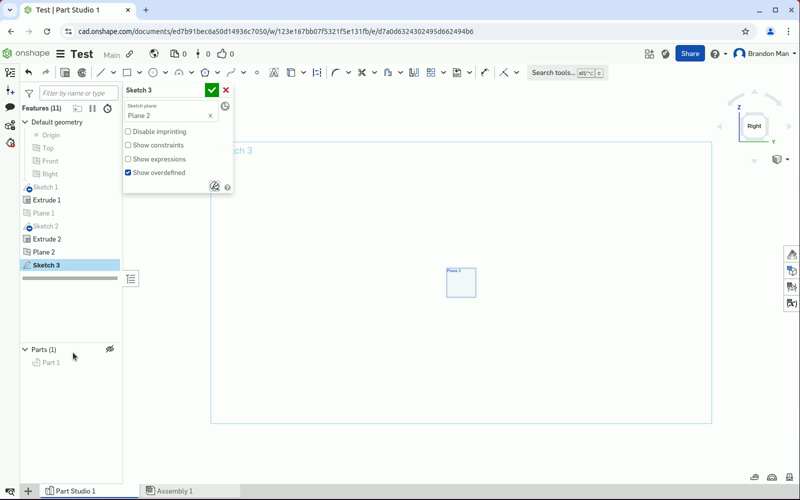
key(l)
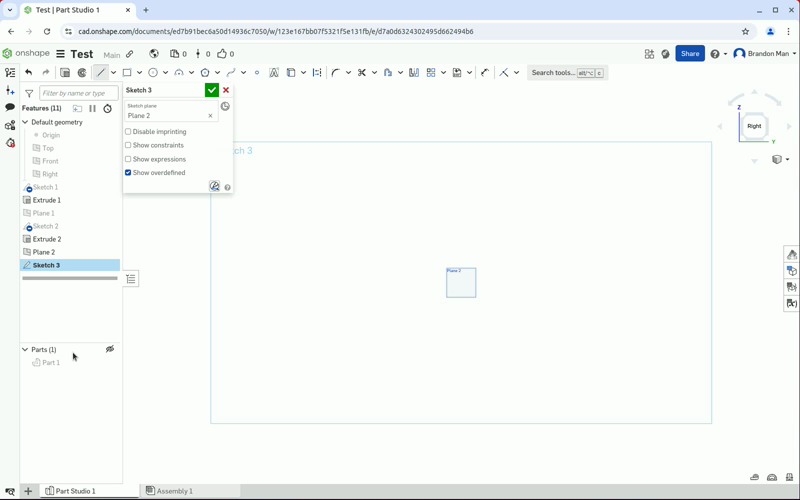
key_down(shift)
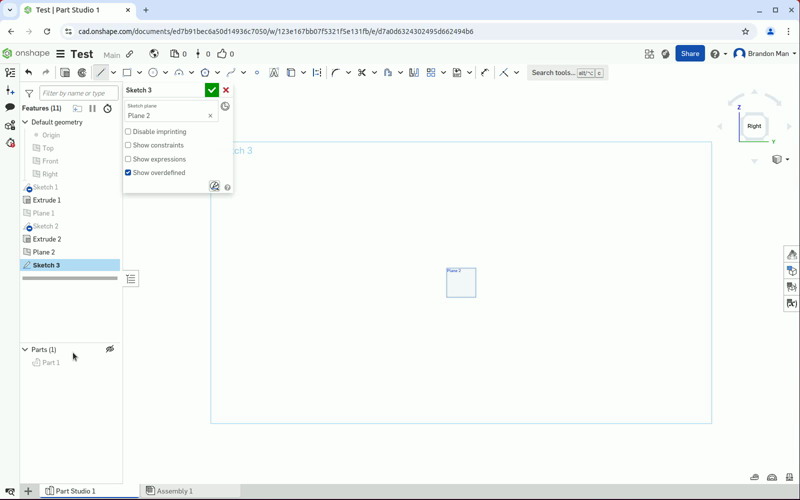
mouse_move(451, 268)
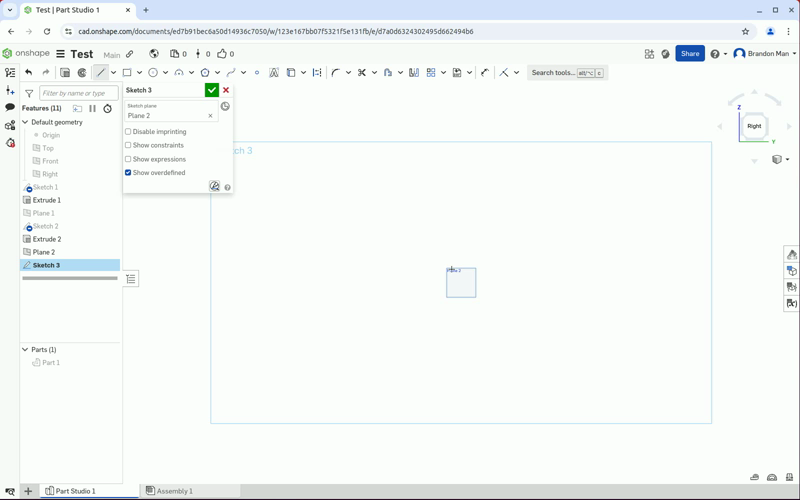
click(451, 268)
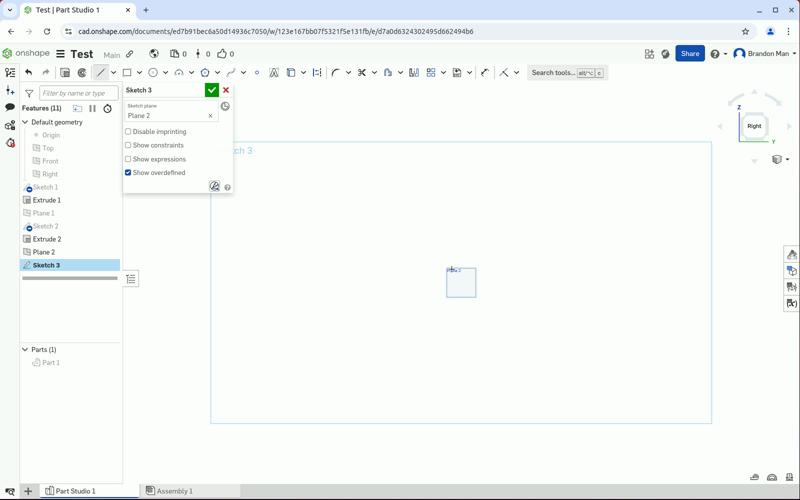
key_up(shift)
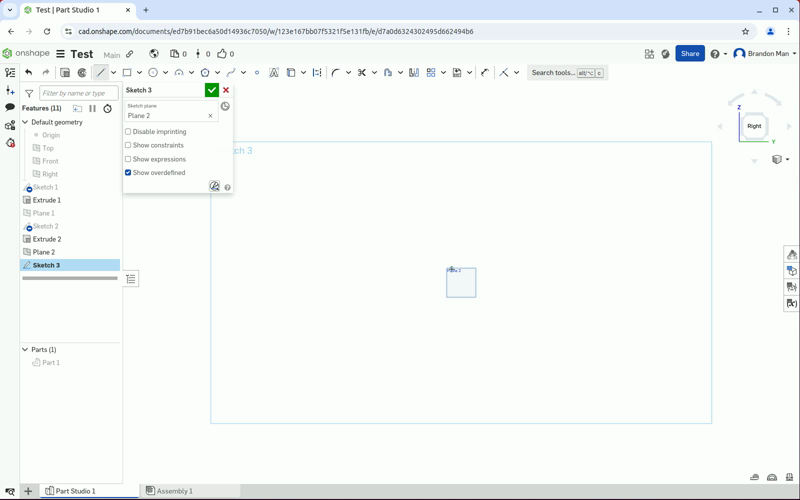
key_down(shift)
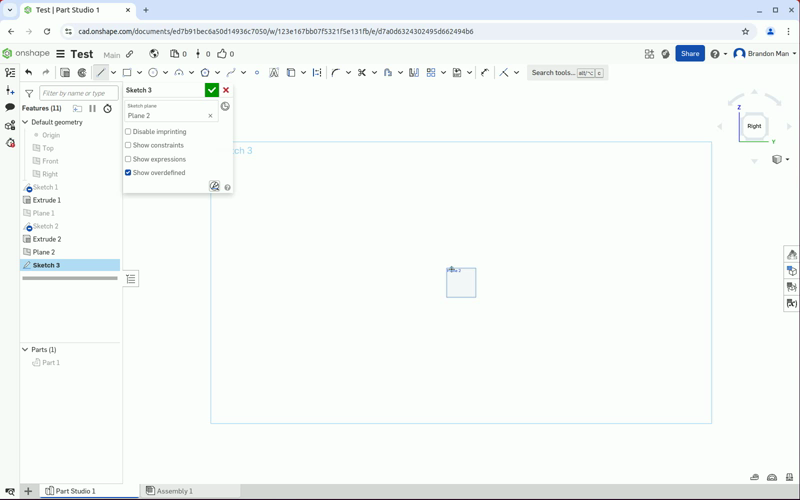
mouse_move(481, 268)
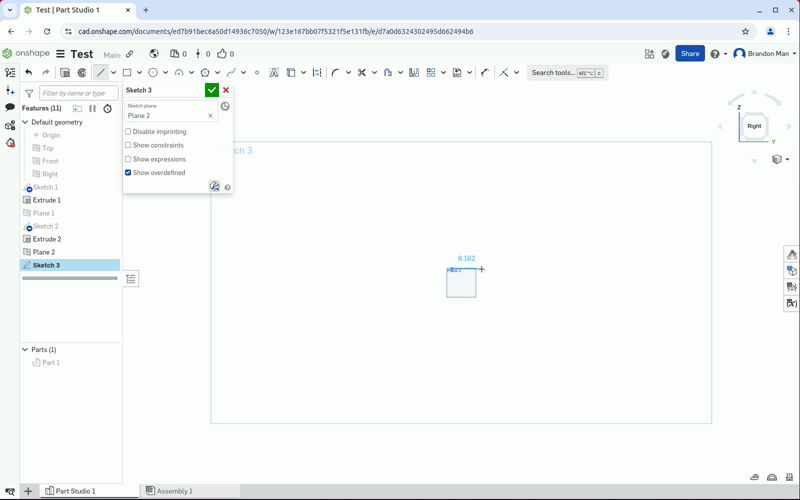
mouse_move(460, 268)
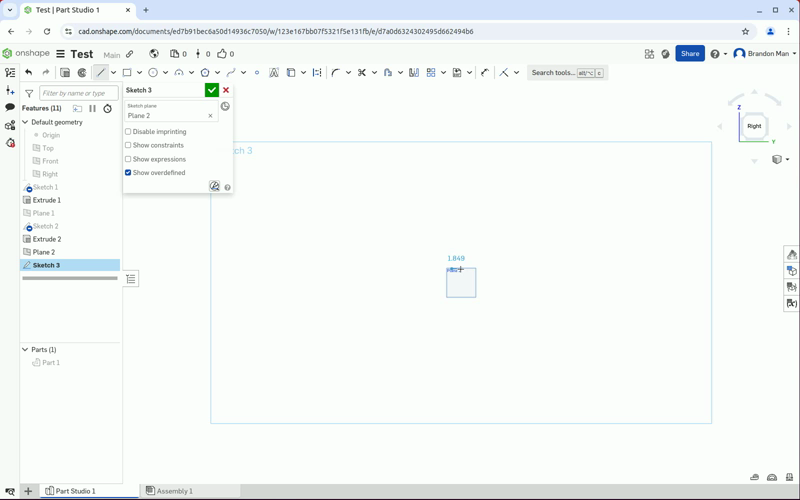
click(460, 268)
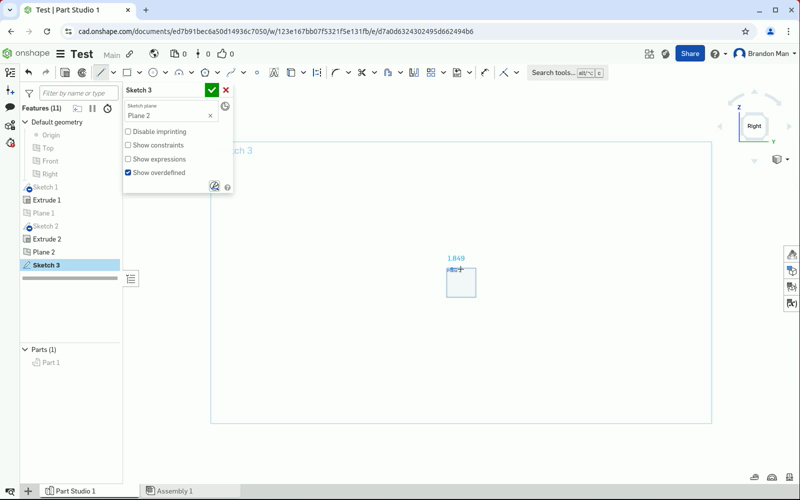
key_up(shift)
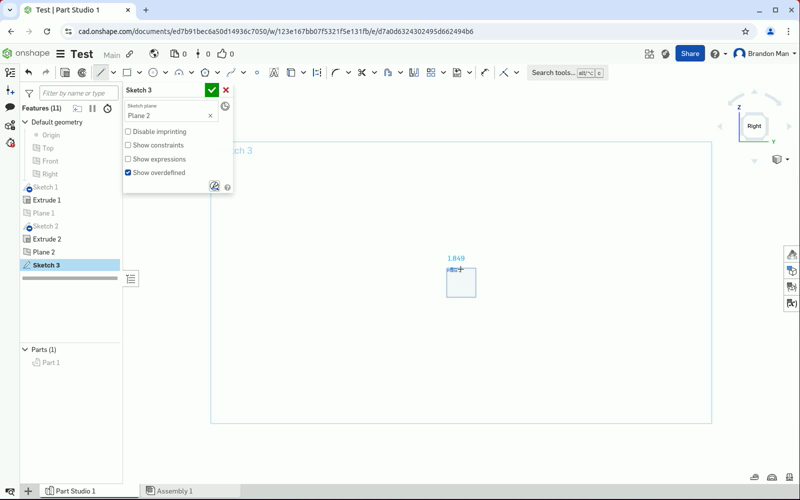
key_down(shift)
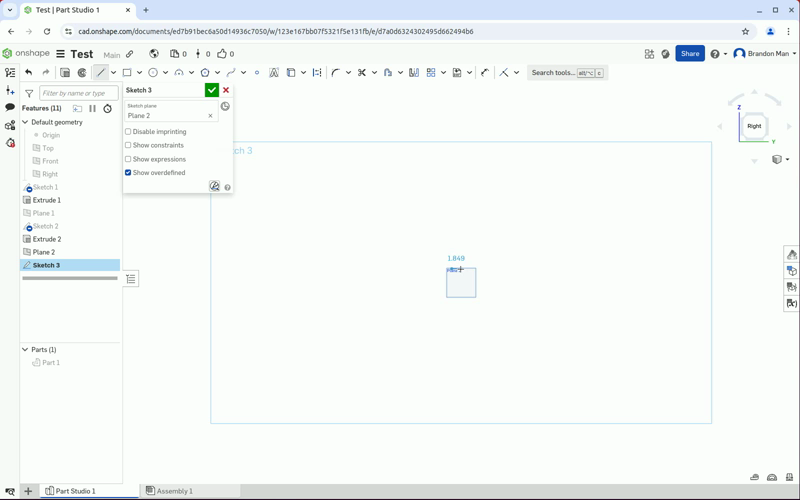
mouse_move(490, 268)
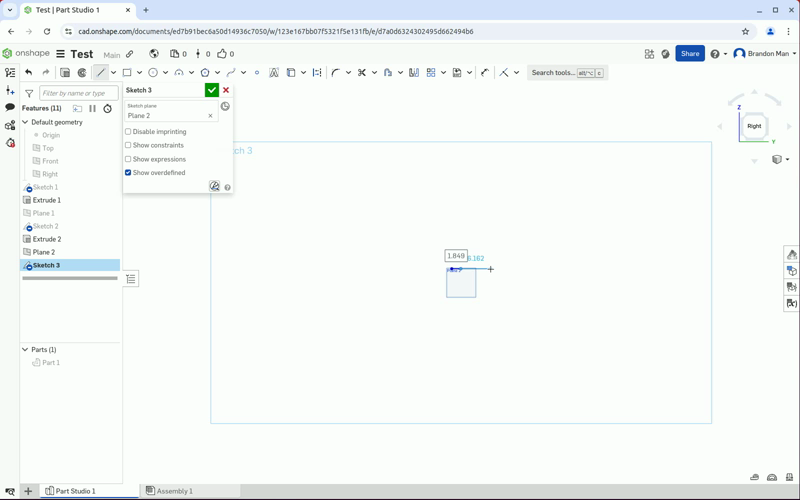
mouse_move(460, 234)
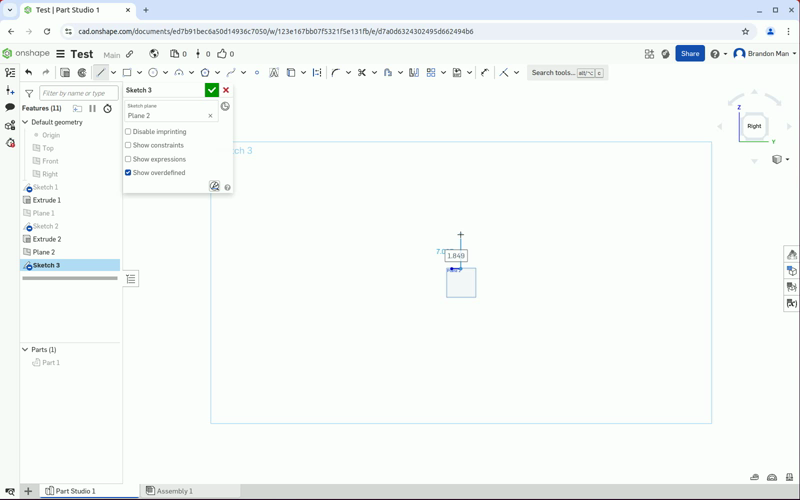
click(460, 234)
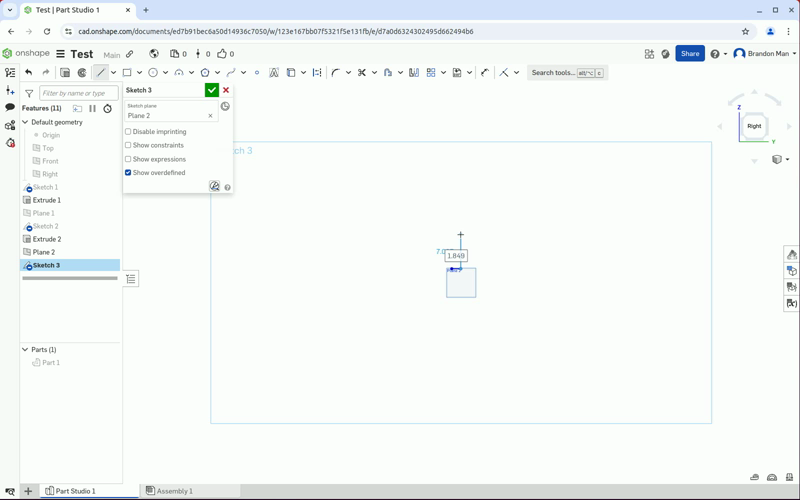
key_up(shift)
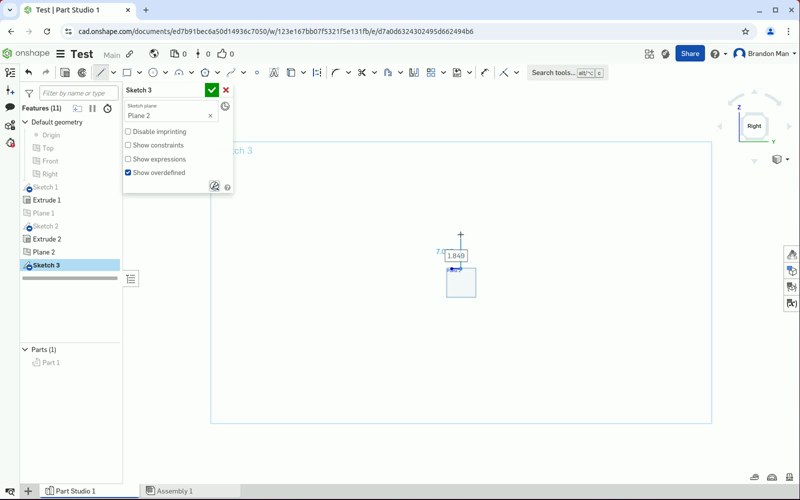
key_down(shift)
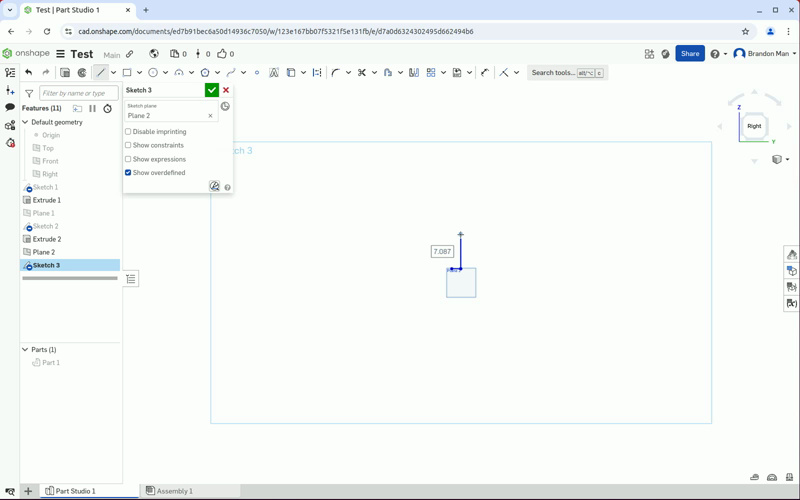
mouse_move(490, 234)
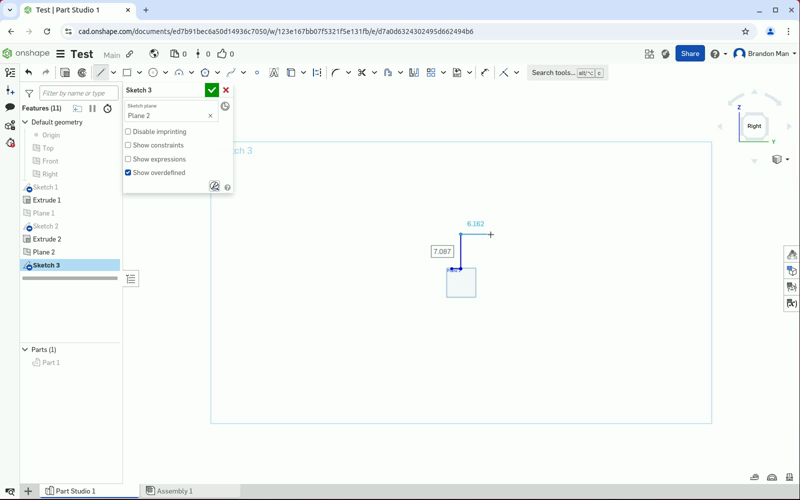
mouse_move(451, 234)
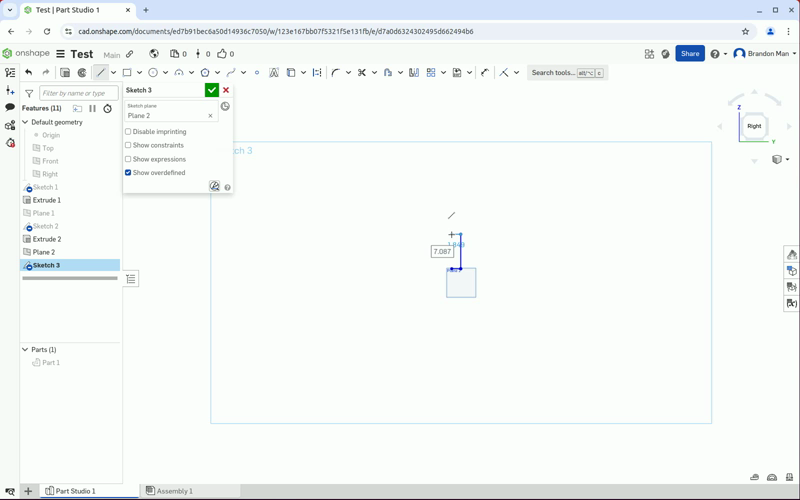
click(451, 234)
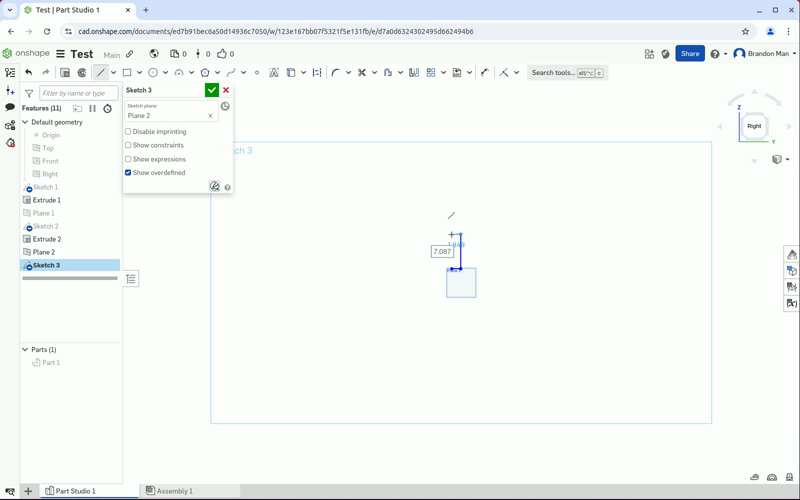
key_up(shift)
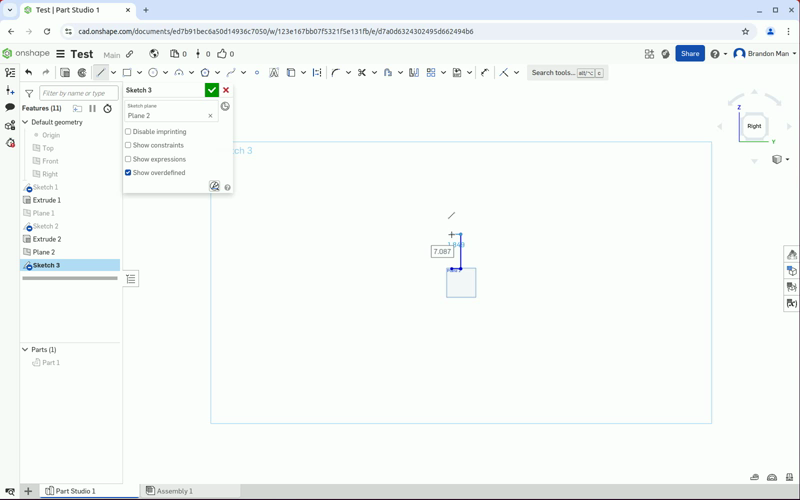
mouse_move(481, 234)
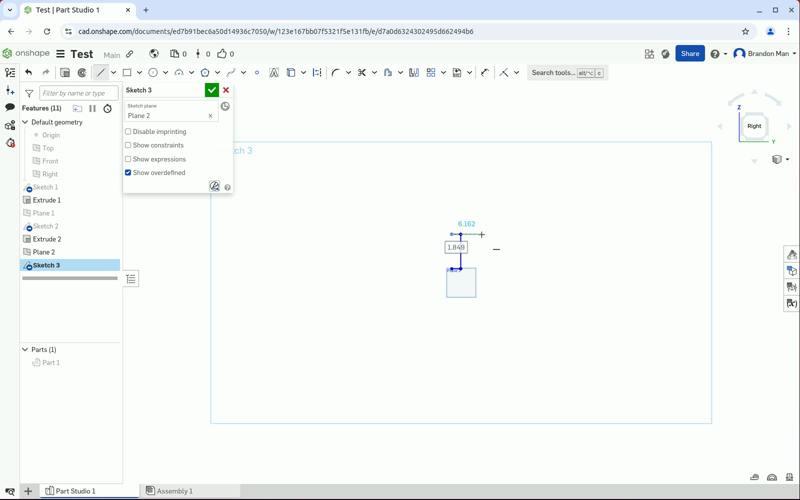
key_down(shift)
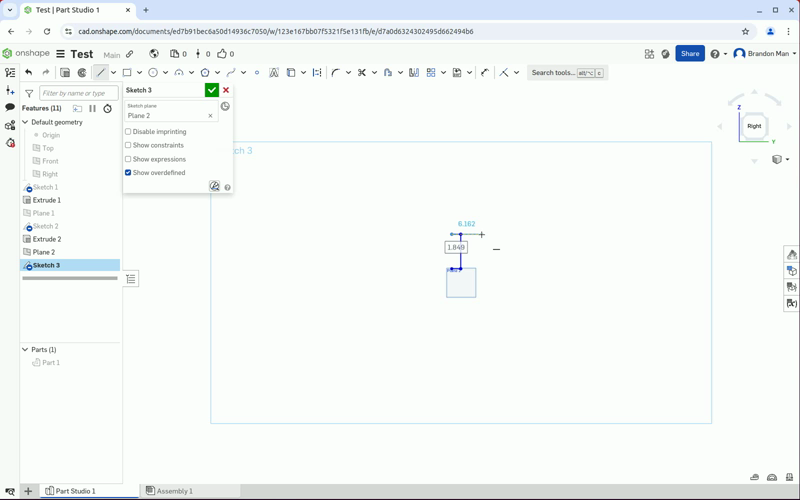
mouse_move(451, 268)
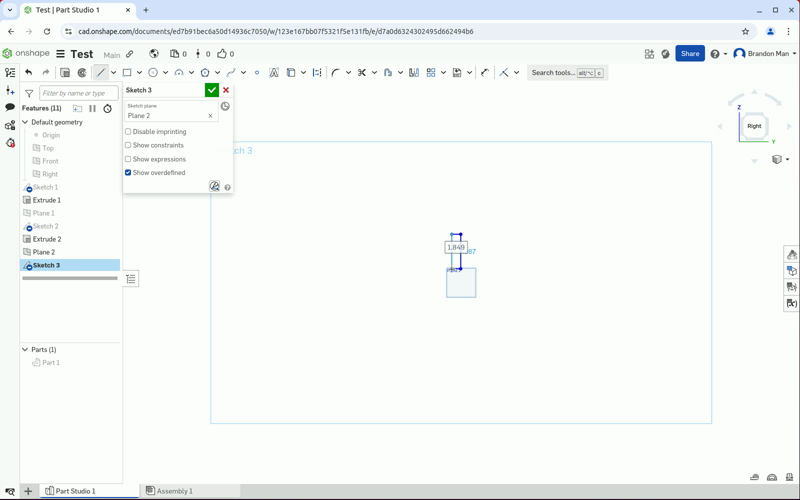
key_up(shift)
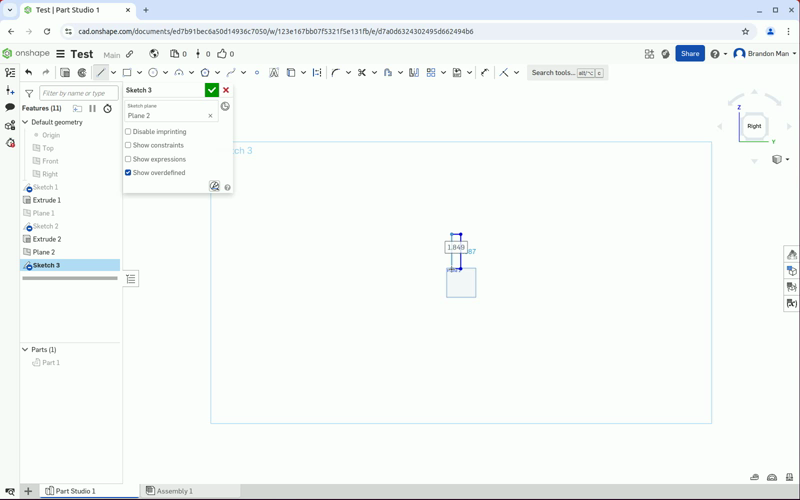
click(451, 268)
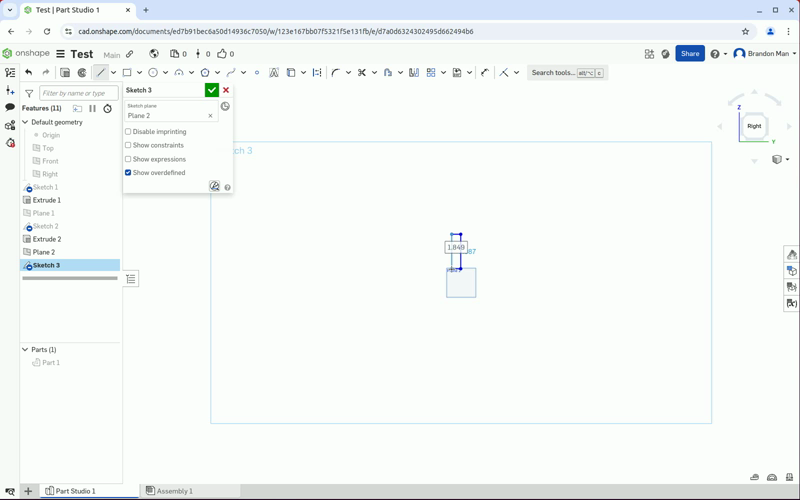
key(esc)
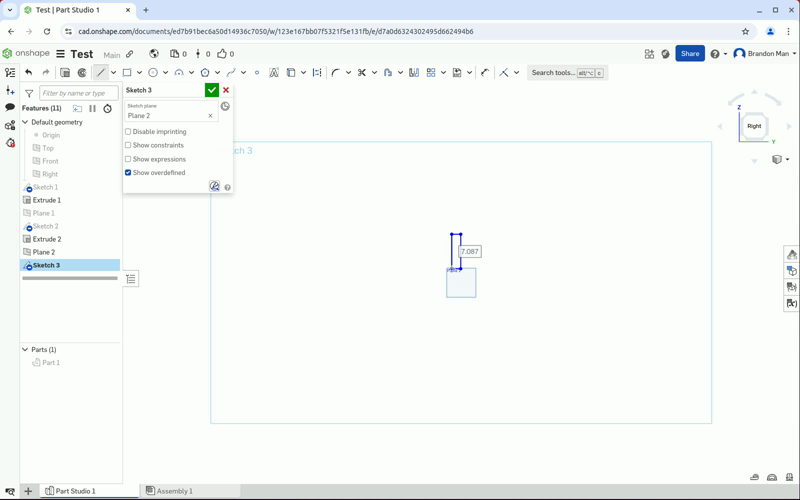
mouse_move(452, 245)
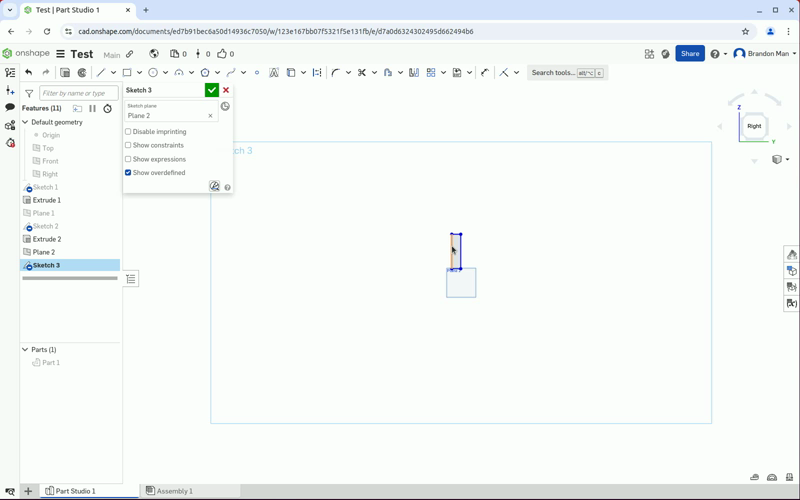
scroll(6)
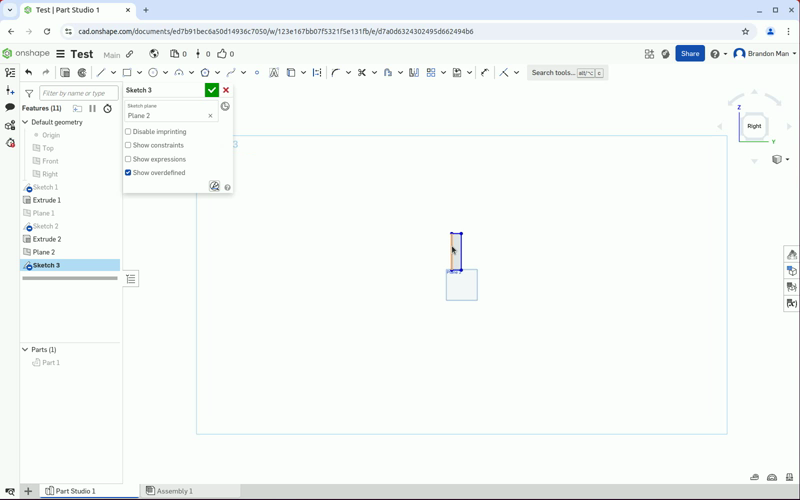
scroll(6)
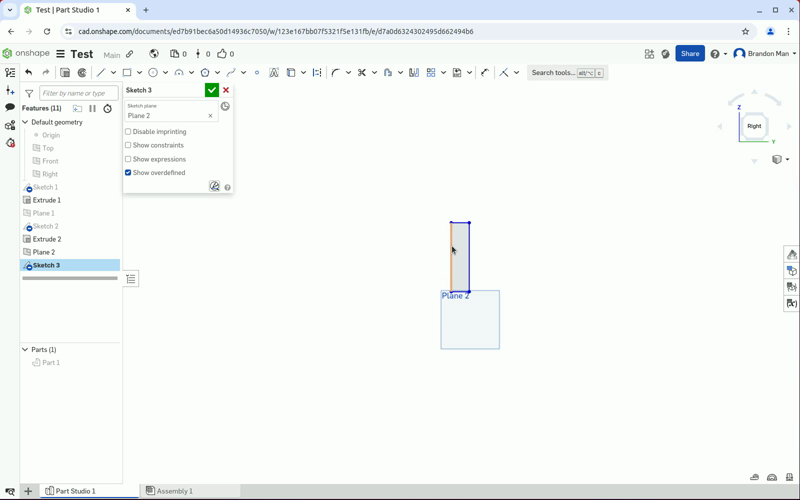
scroll(6)
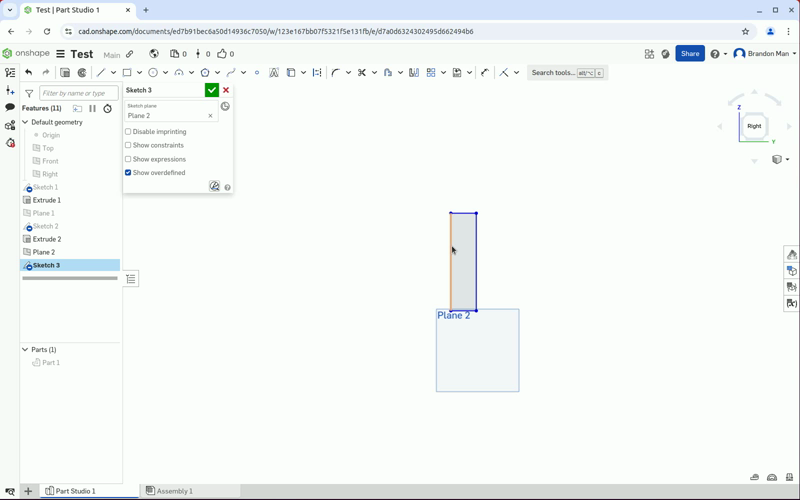
scroll(6)
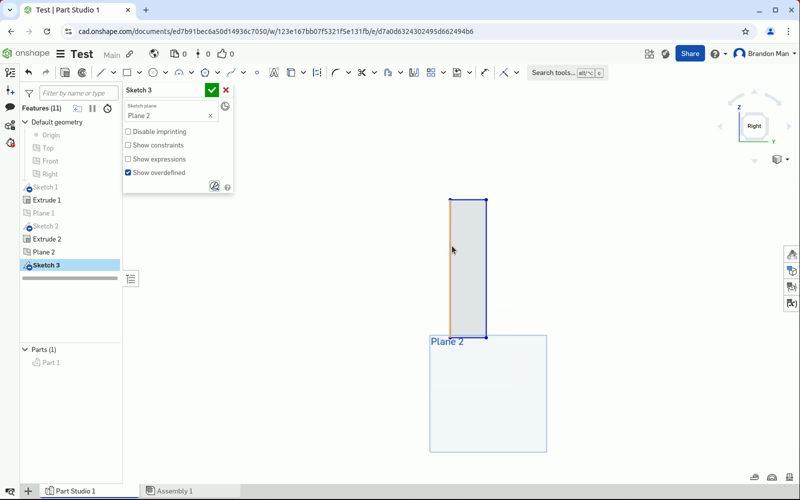
scroll(6)
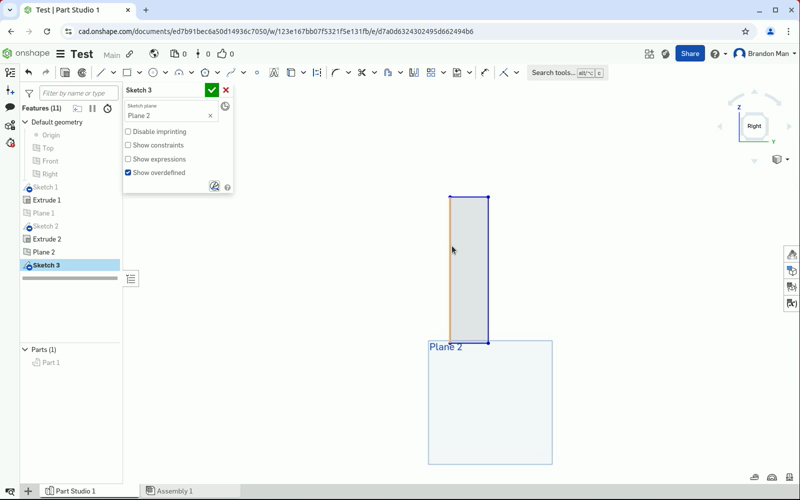
scroll(6)
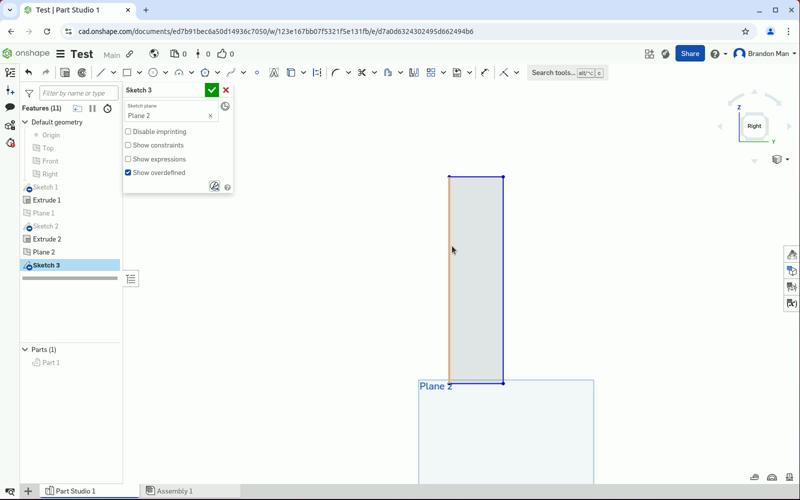
scroll(6)
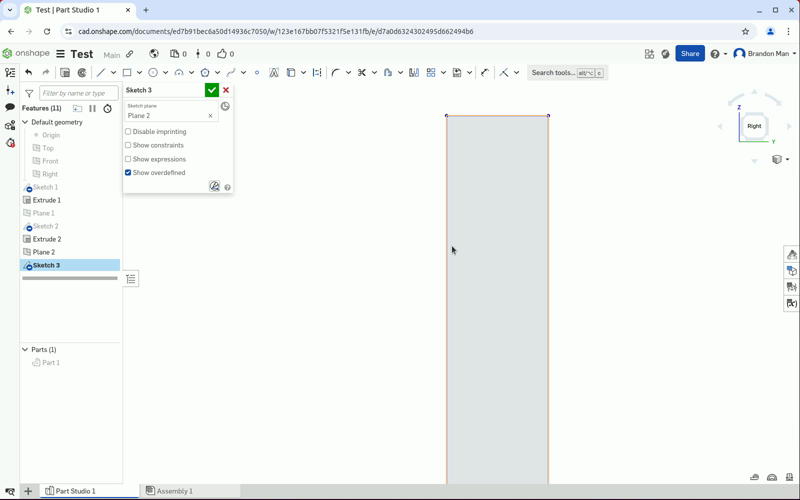
click(452, 245)
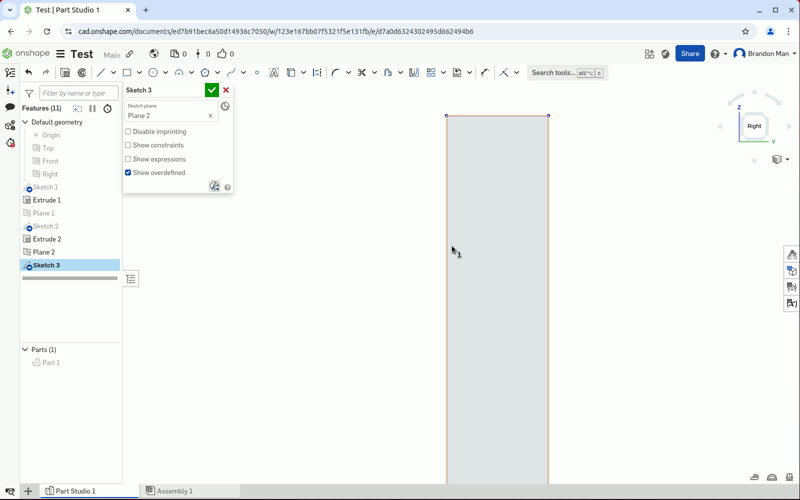
scroll(-6)
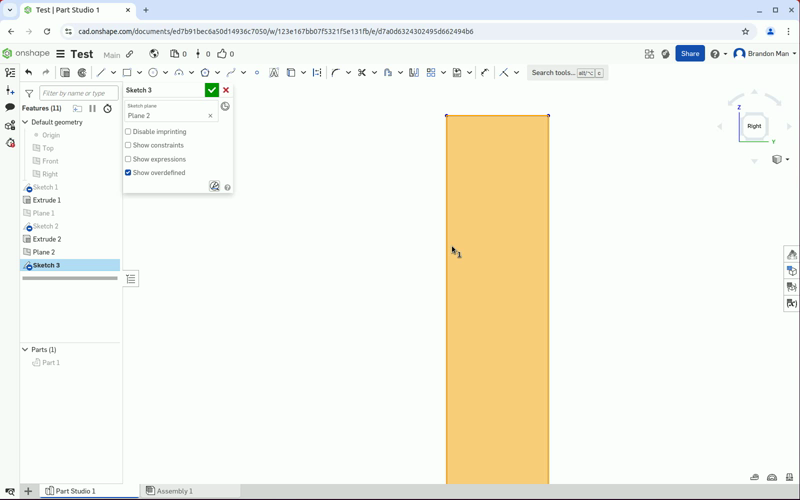
scroll(-6)
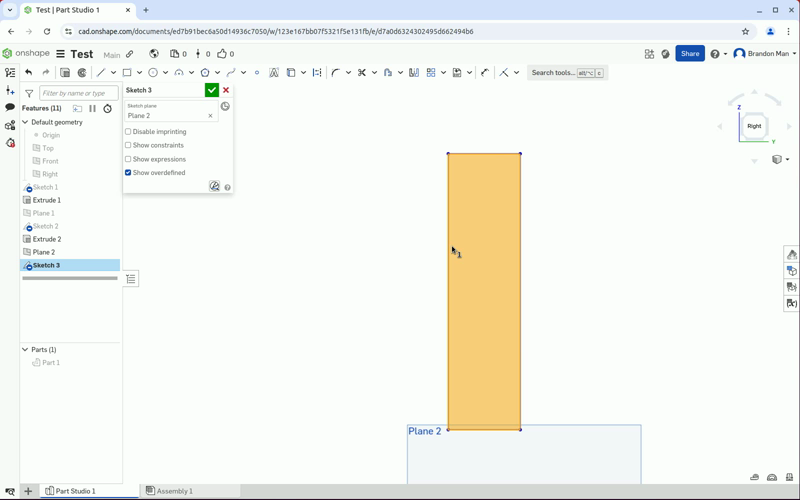
scroll(-6)
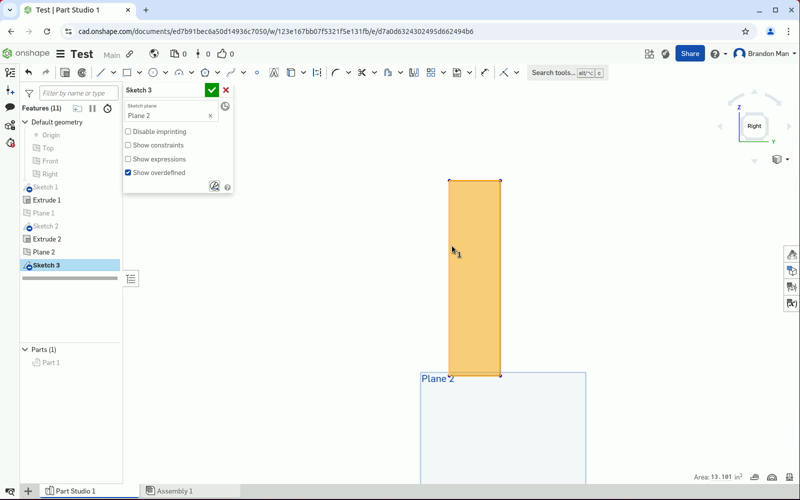
scroll(-6)
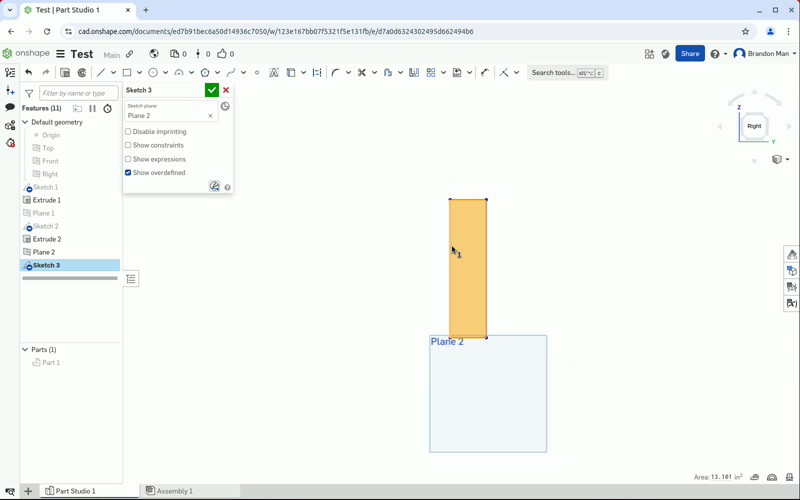
scroll(-6)
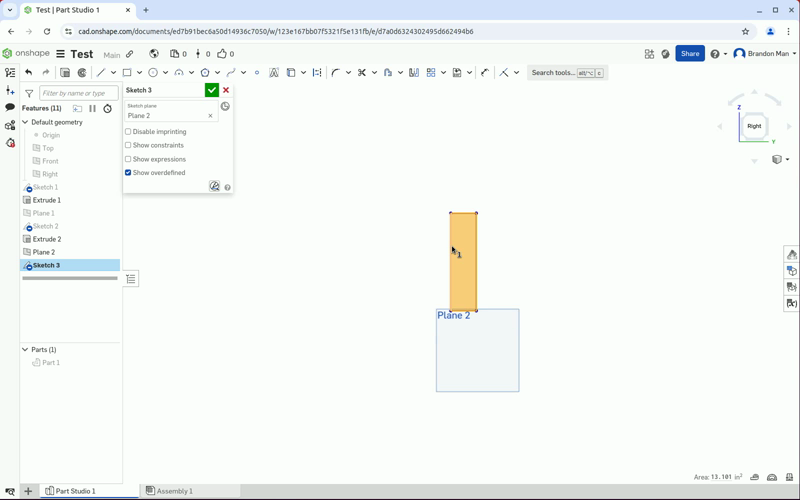
scroll(-6)
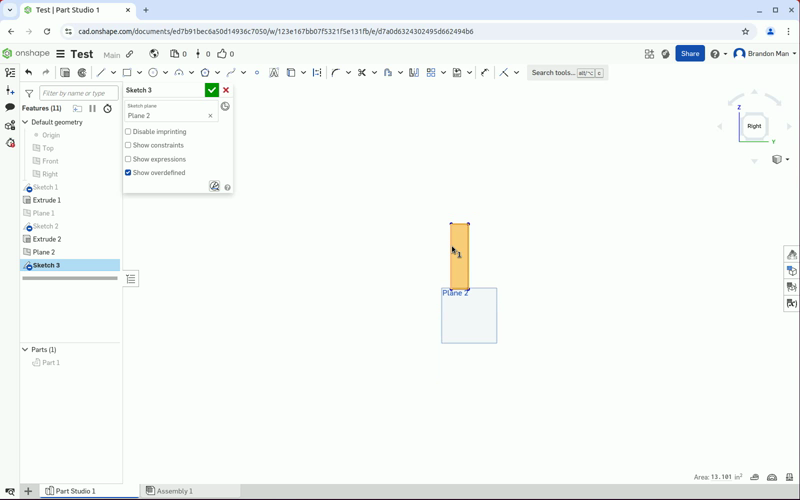
scroll(-6)
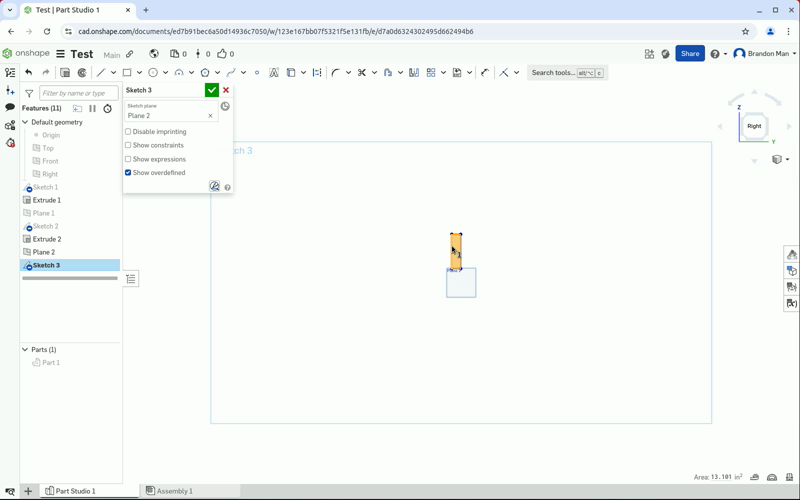
mouse_move(73, 352)
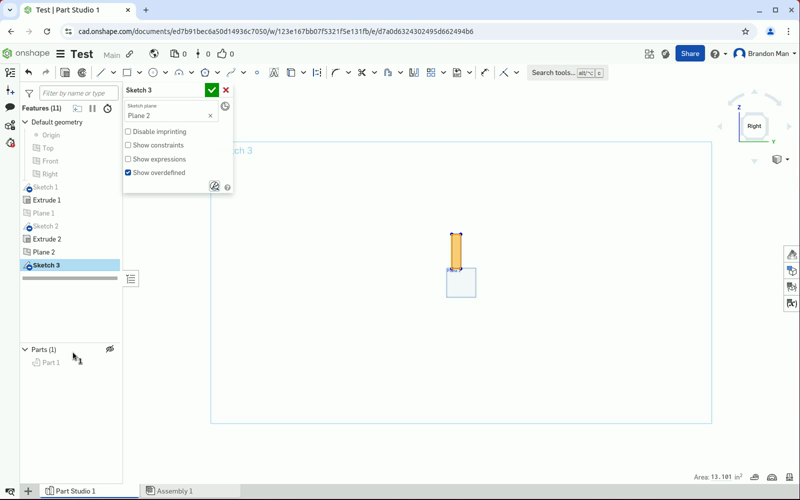
key(shift+y)
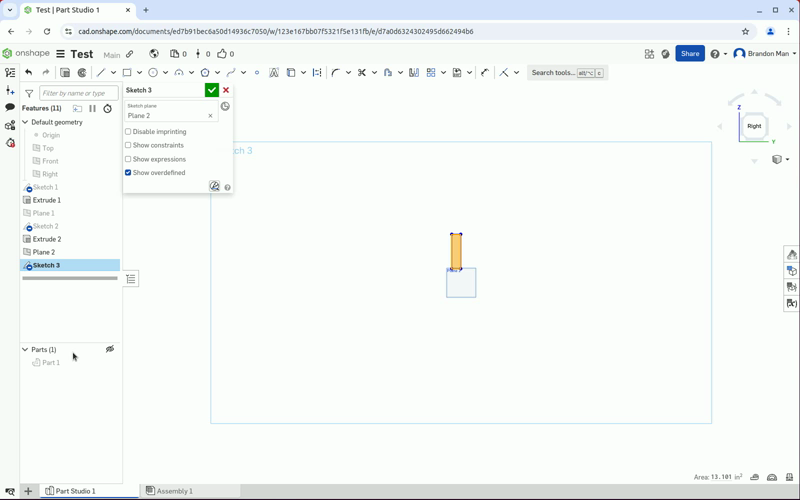
key(shift+e)
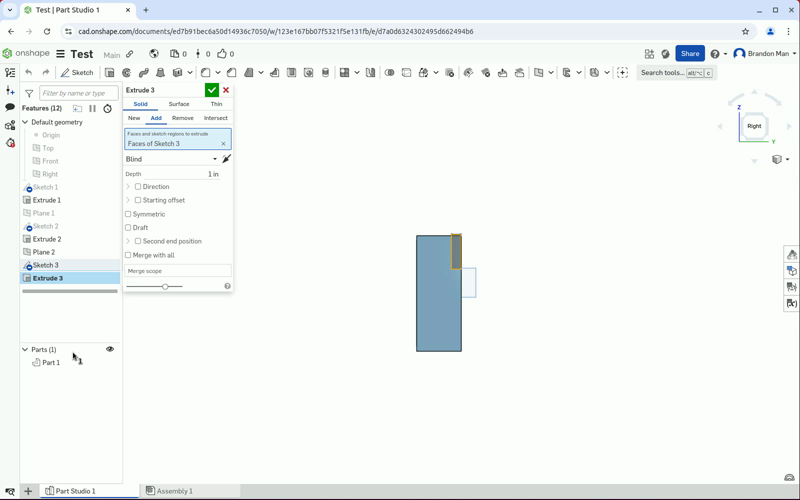
mouse_move(143, 106)
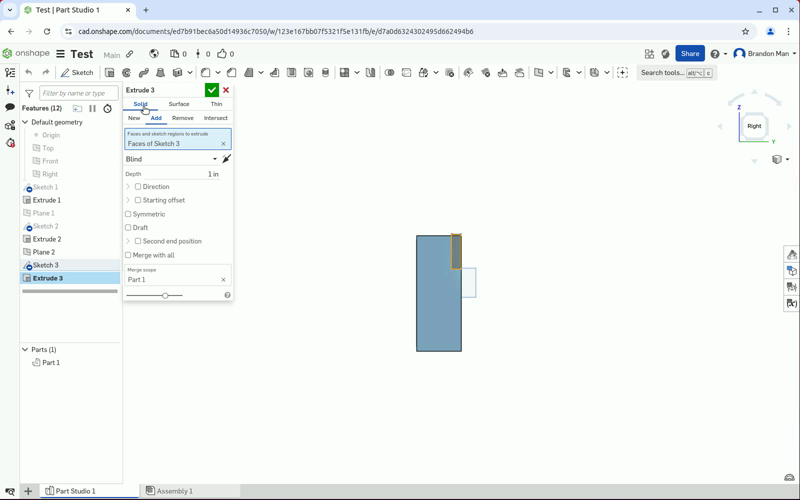
click(143, 106)
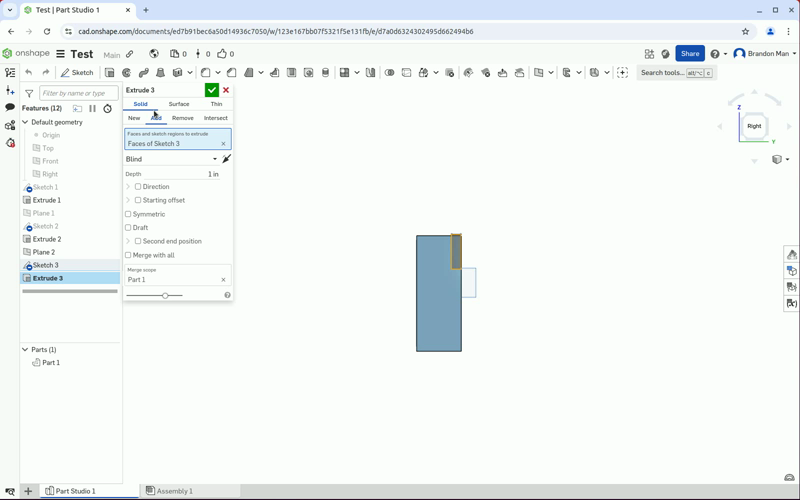
mouse_move(186, 120)
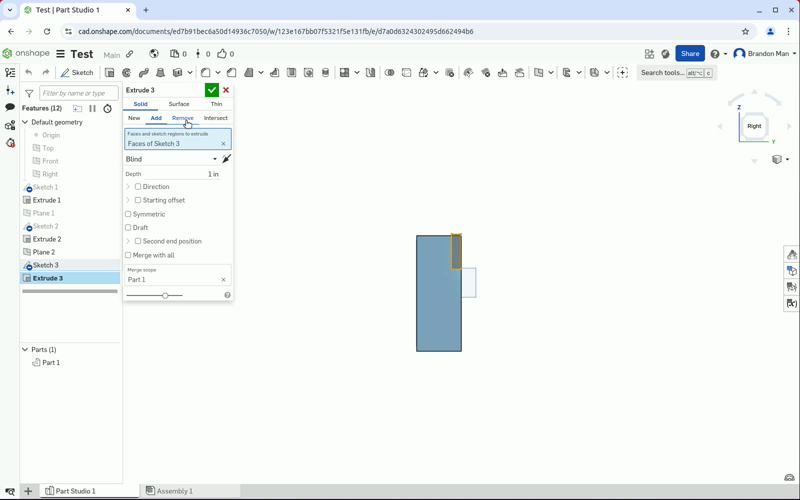
click(186, 120)
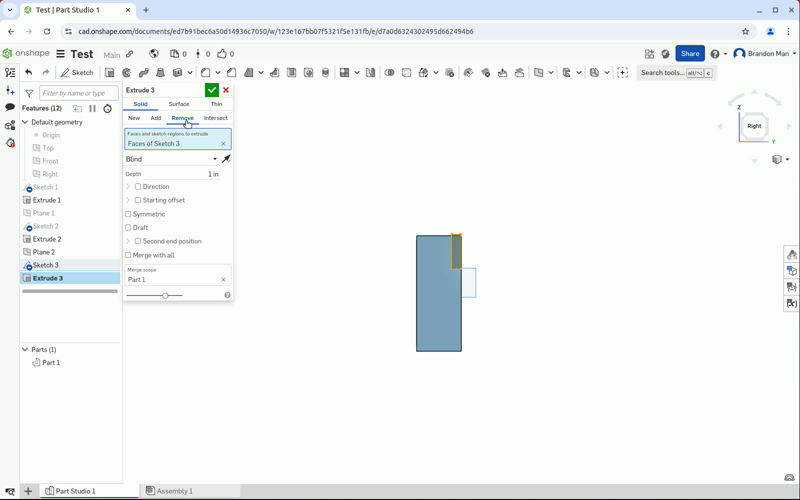
key(tab, 4)
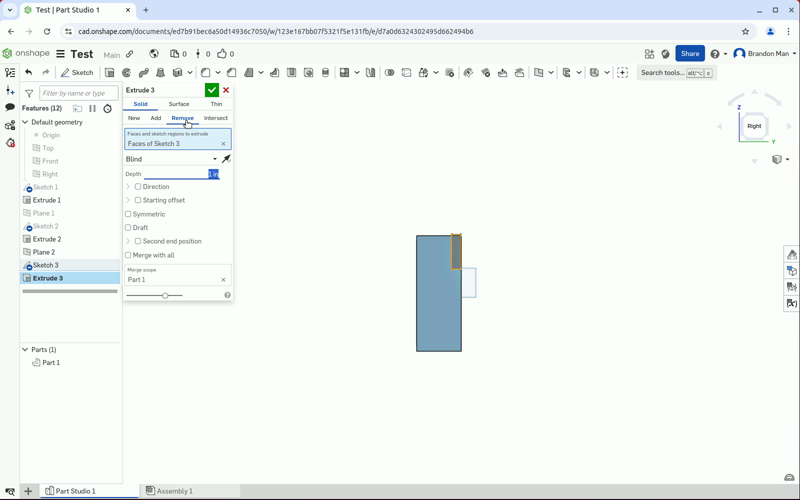
text(0.963)
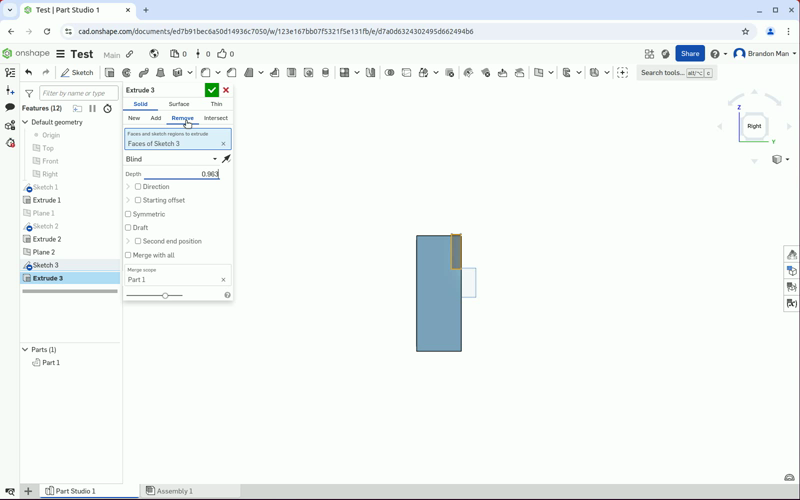
key(tab, 6)
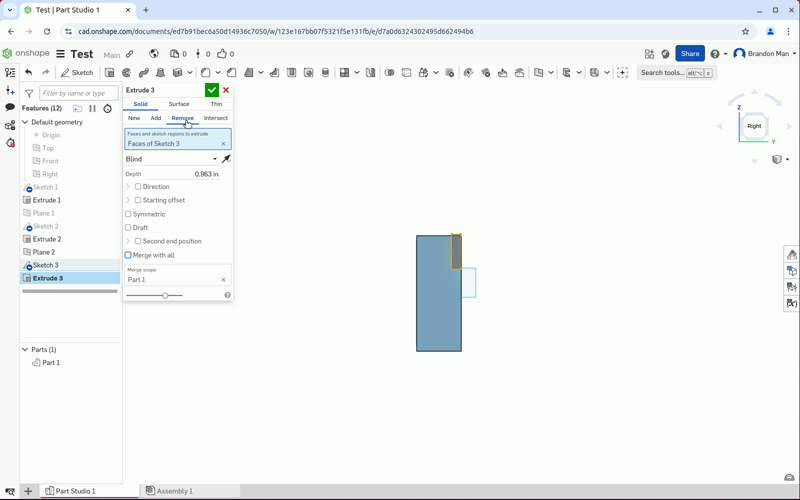
key(space)
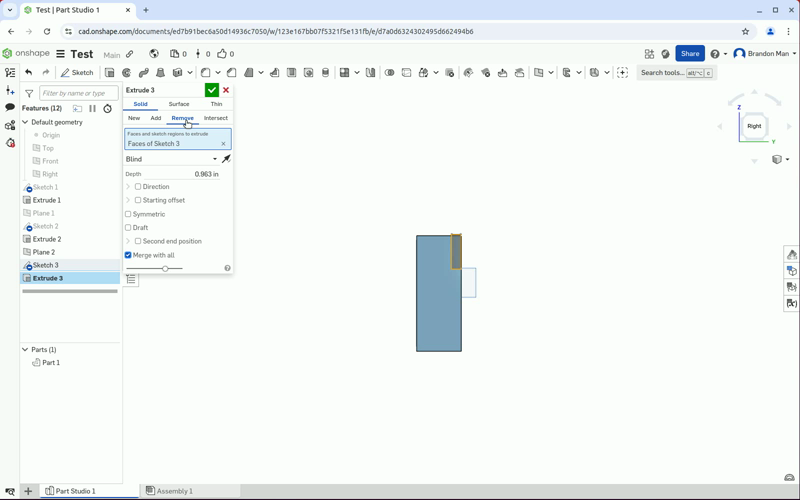
key(enter)
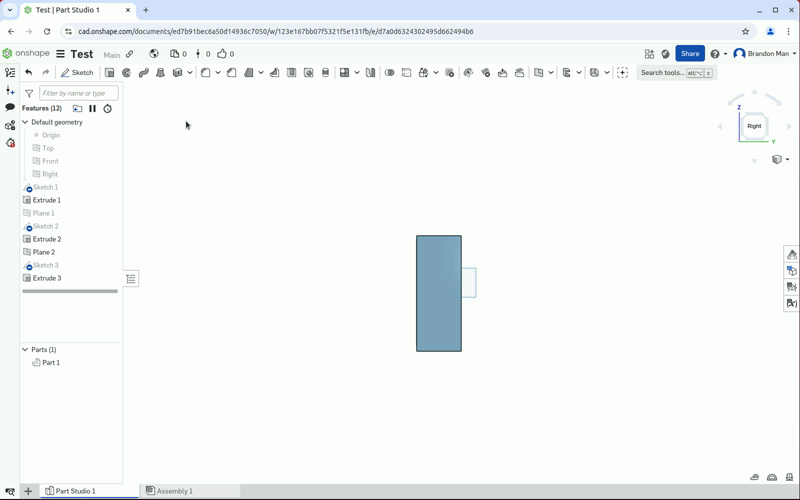
key(shift+h)
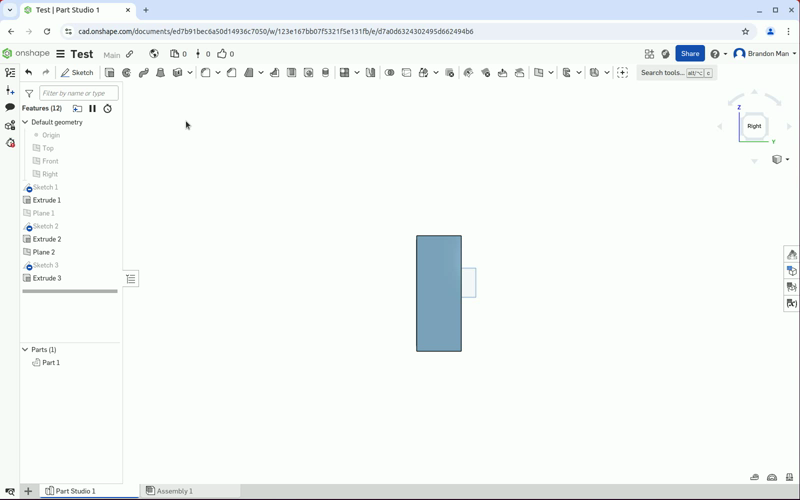
key(shift+h)
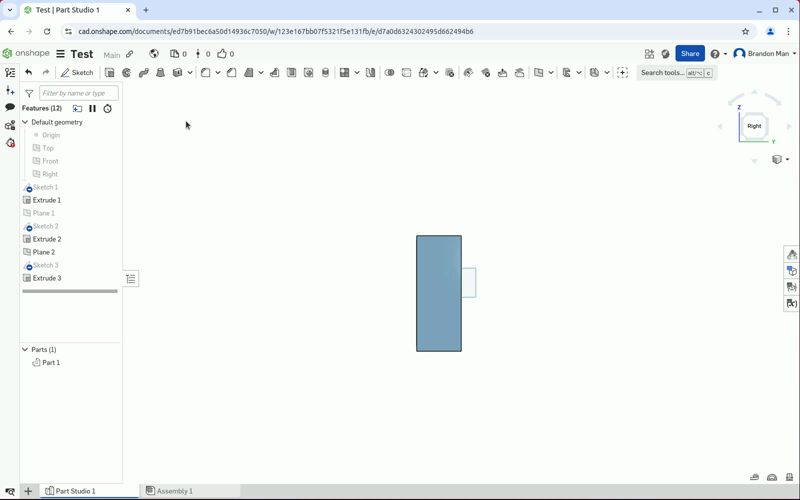
mouse_move(73, 189)
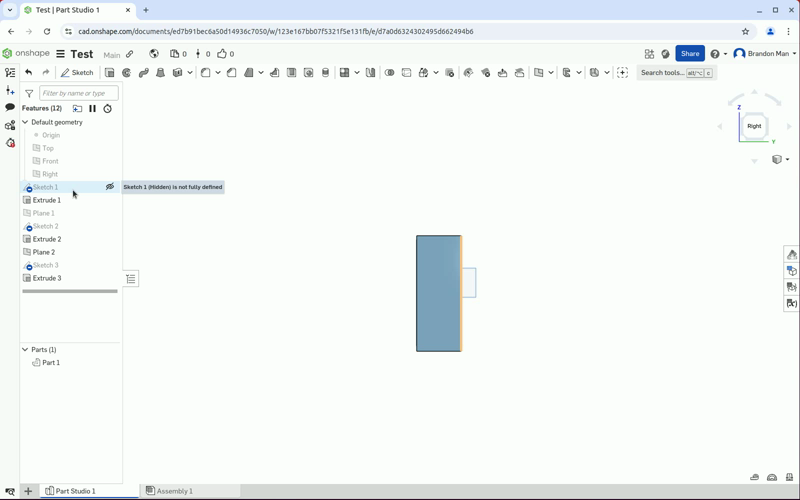
click(73, 189)
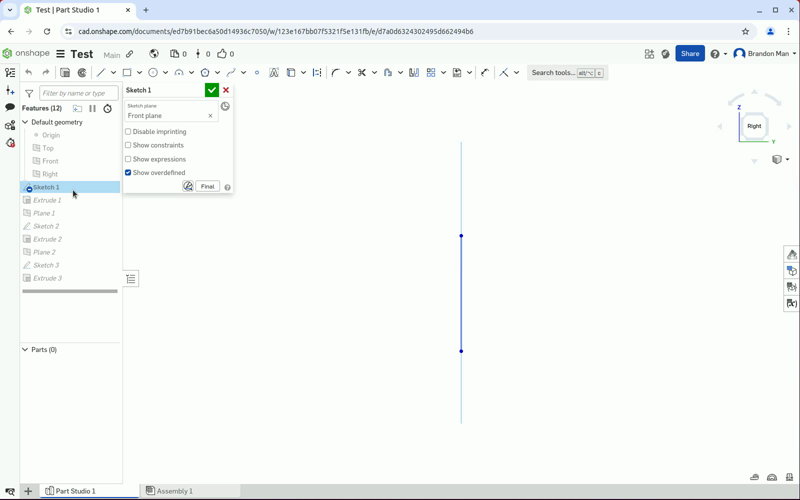
mouse_move(229, 92)
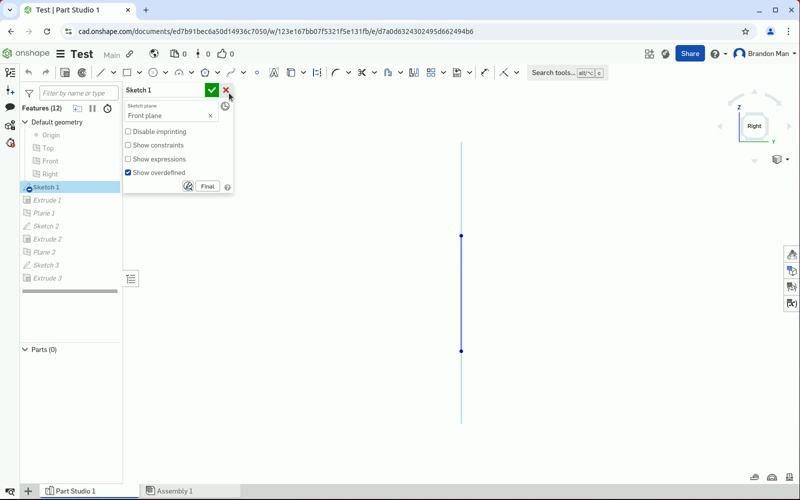
click(229, 92)
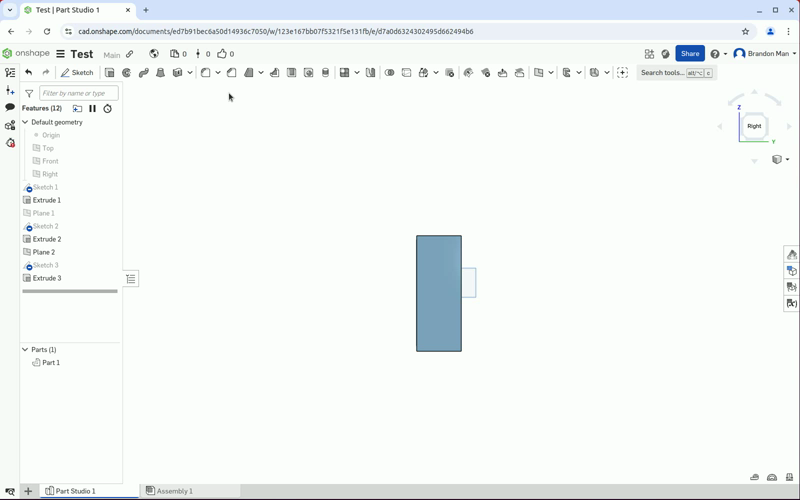
mouse_move(541, 75)
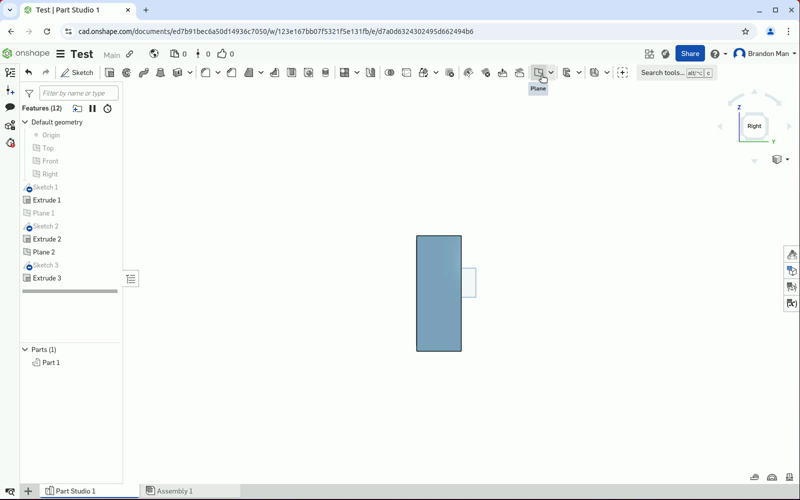
click(541, 75)
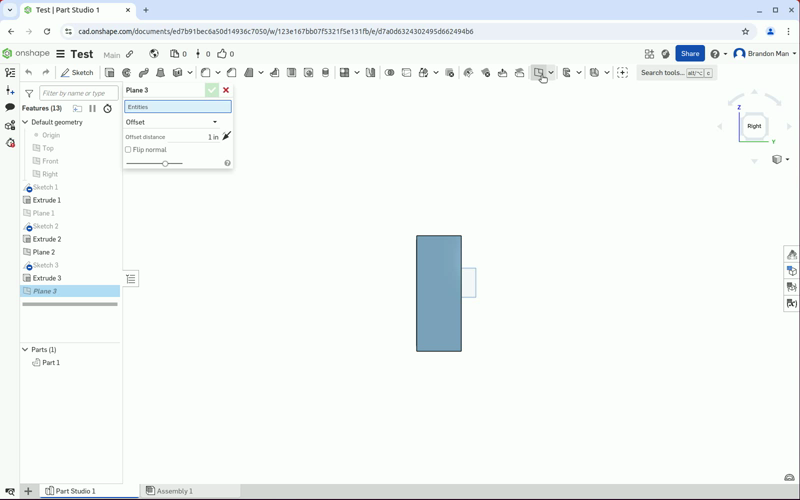
mouse_move(73, 176)
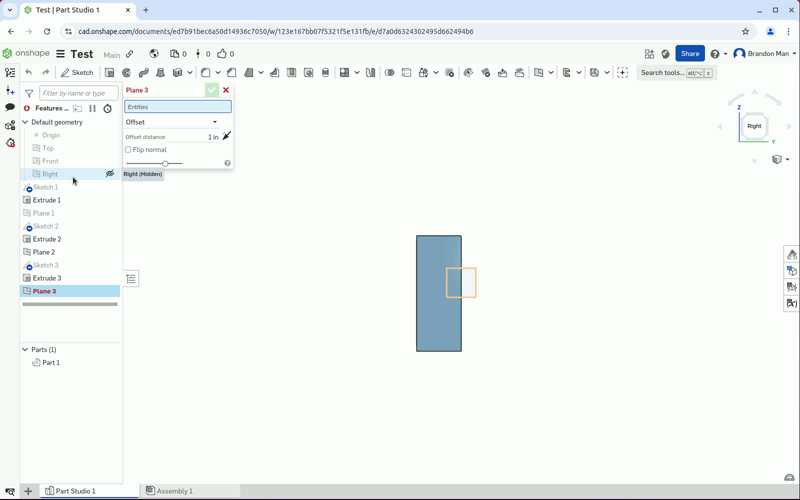
click(73, 176)
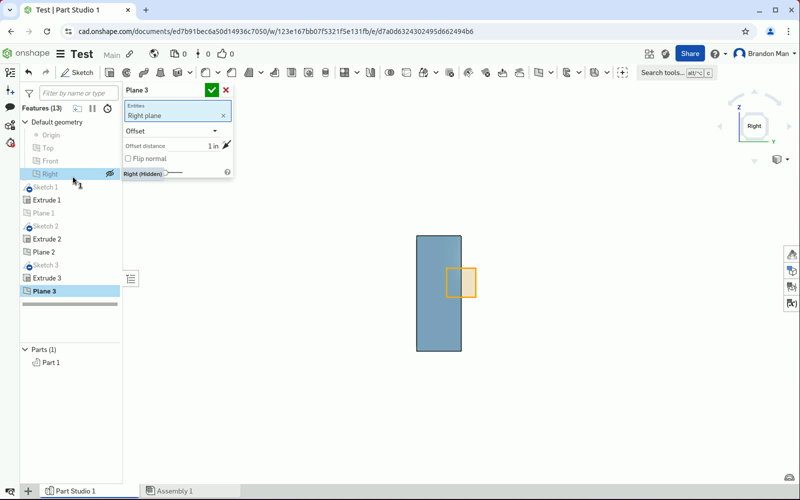
key(tab, 2)
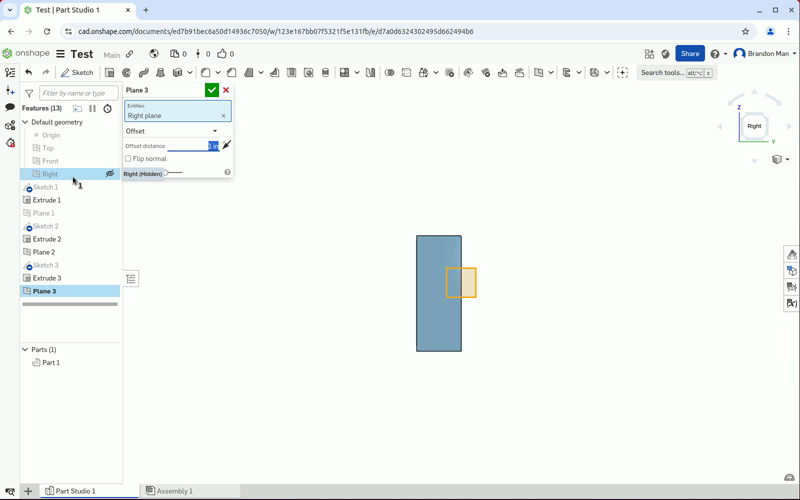
text(23.108)
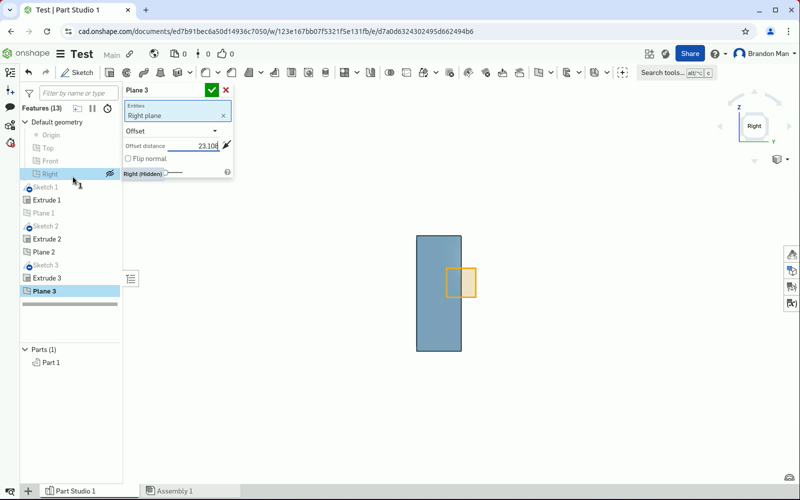
key(enter, 2)
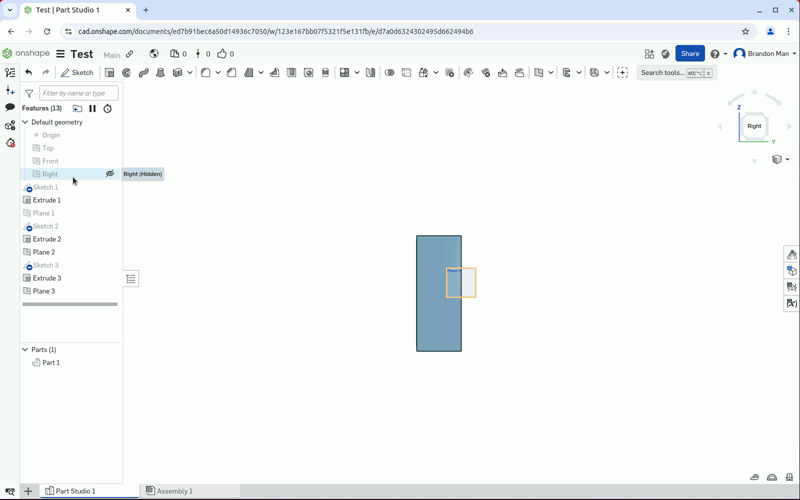
key(shift+s)
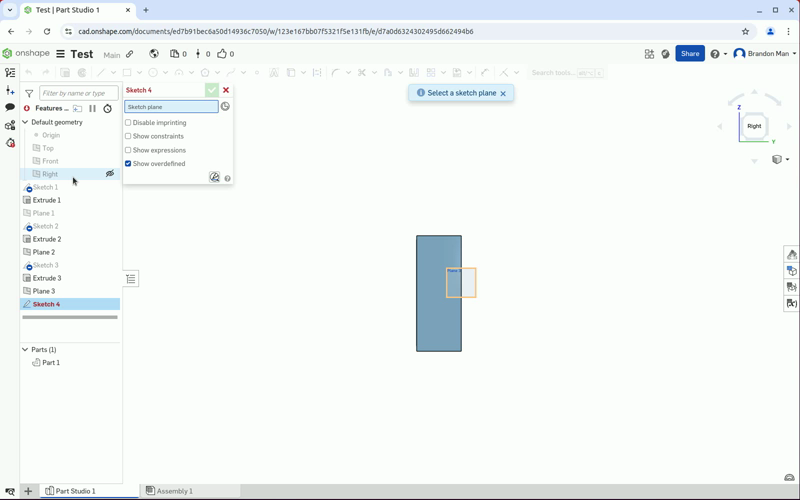
mouse_move(73, 293)
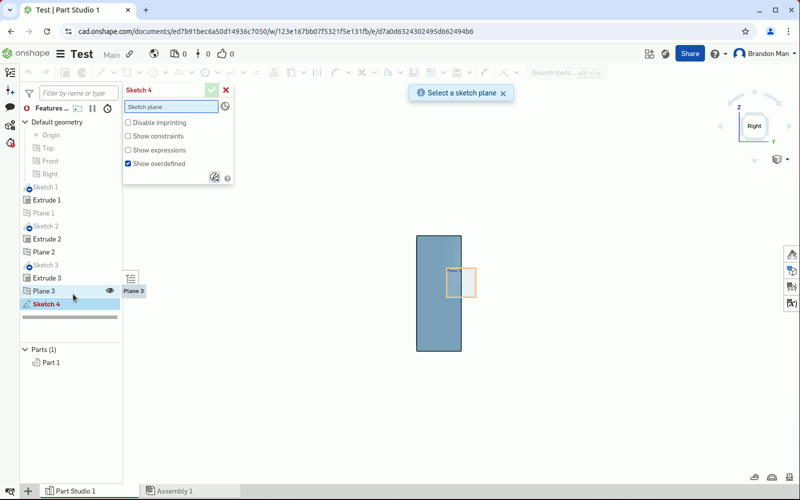
click(73, 293)
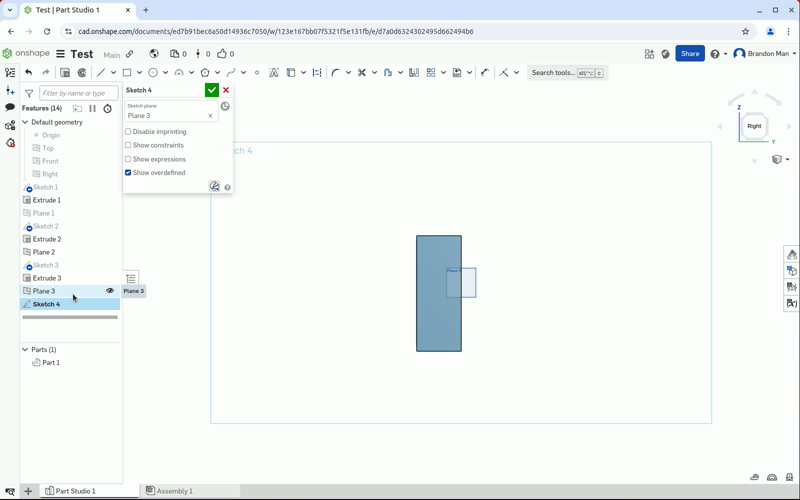
mouse_move(73, 352)
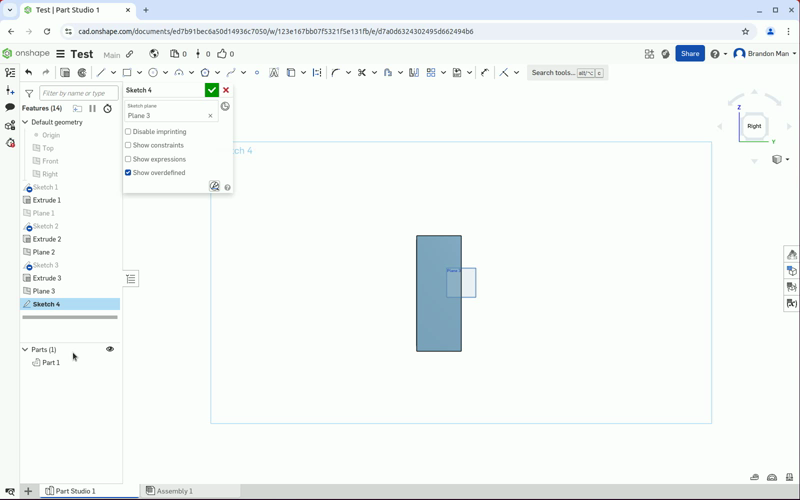
key(y)
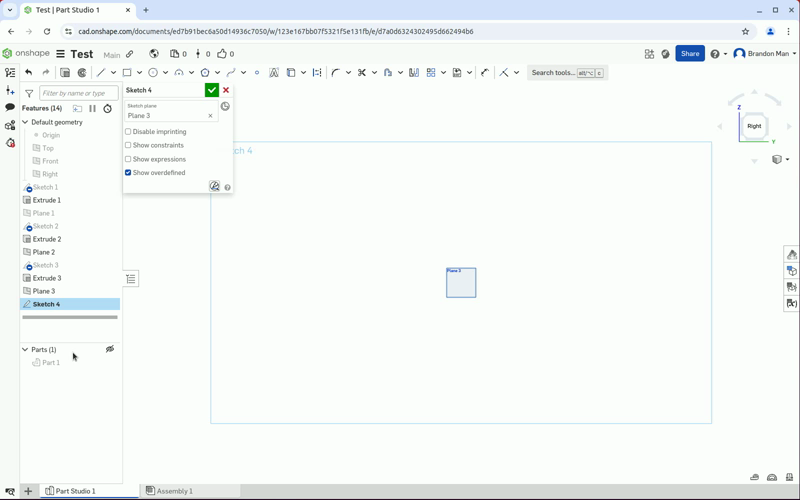
key(l)
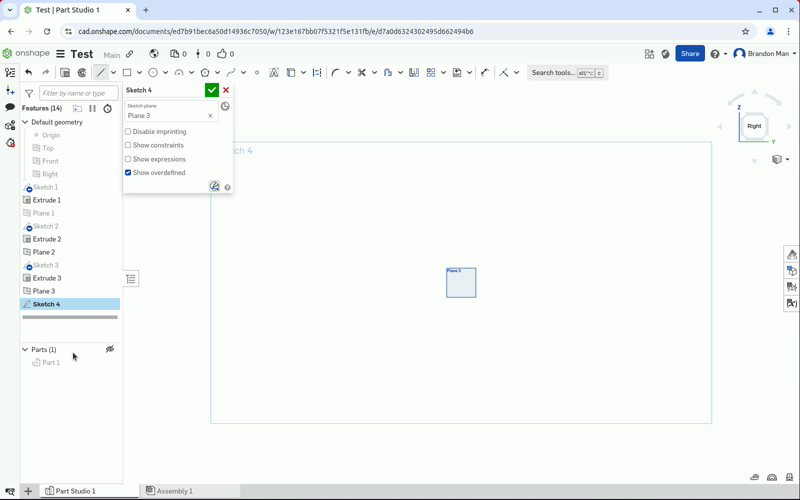
key_down(shift)
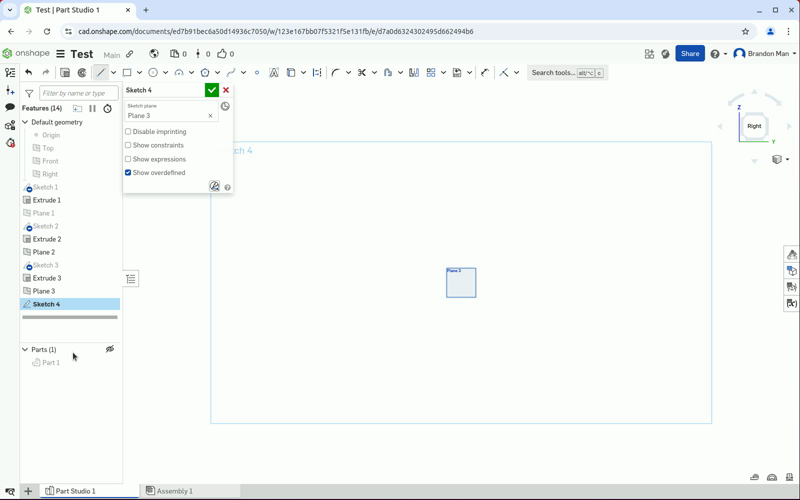
mouse_move(416, 268)
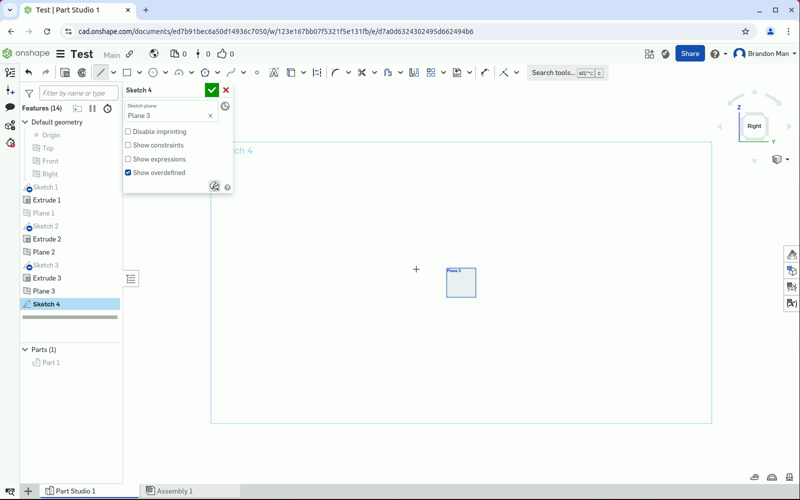
click(416, 268)
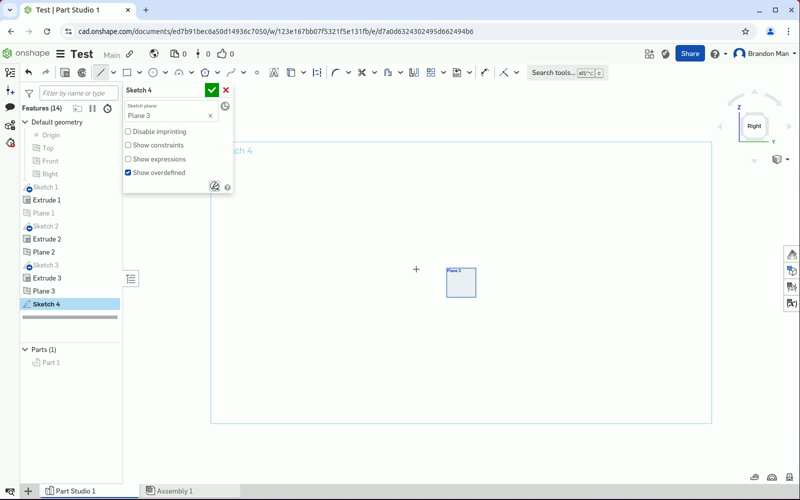
key_up(shift)
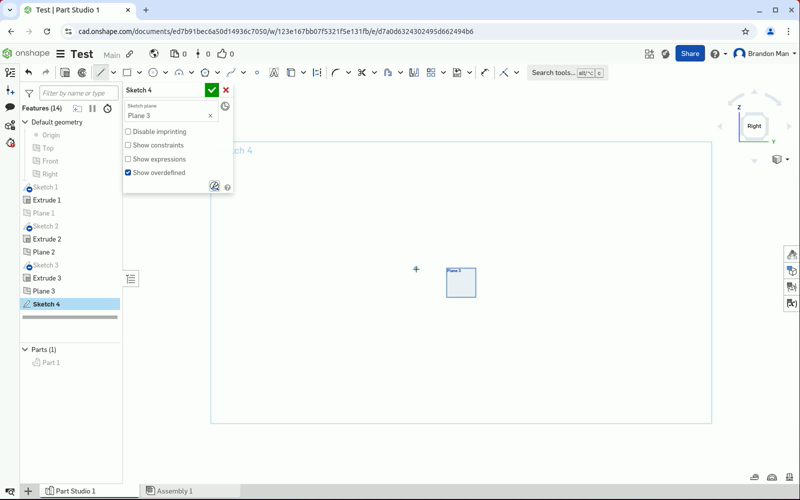
key_down(shift)
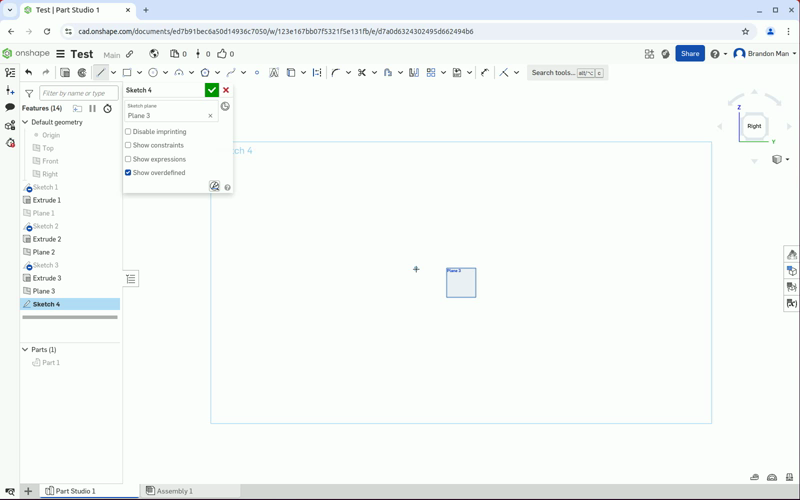
mouse_move(446, 268)
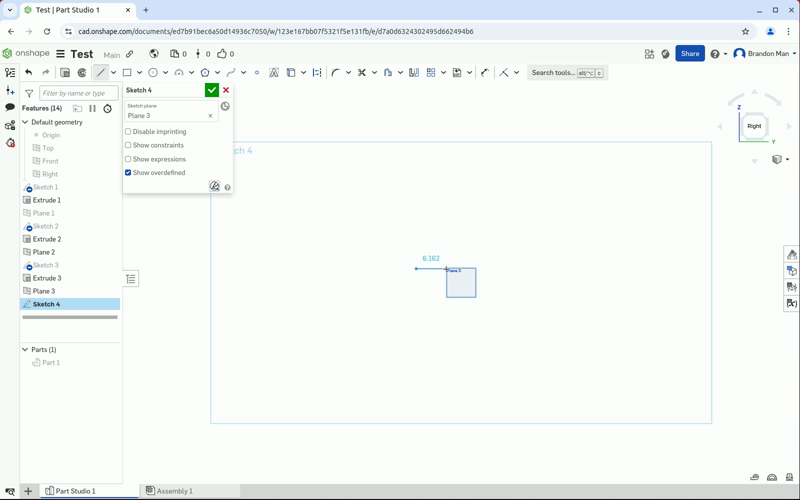
mouse_move(425, 268)
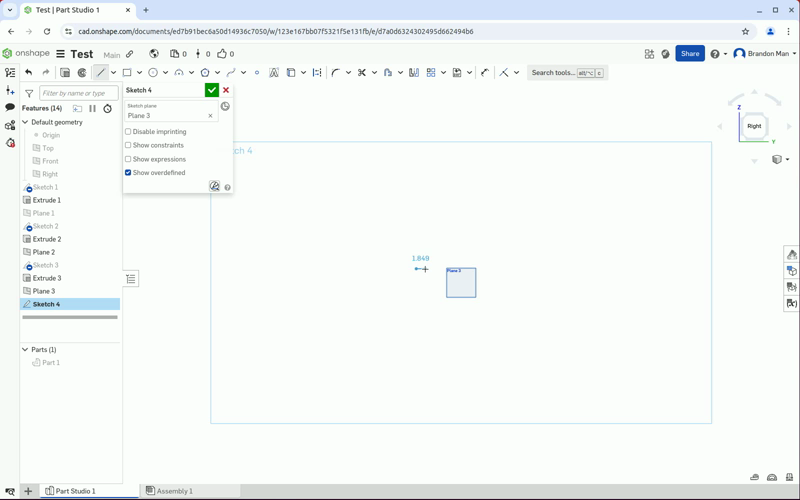
click(425, 268)
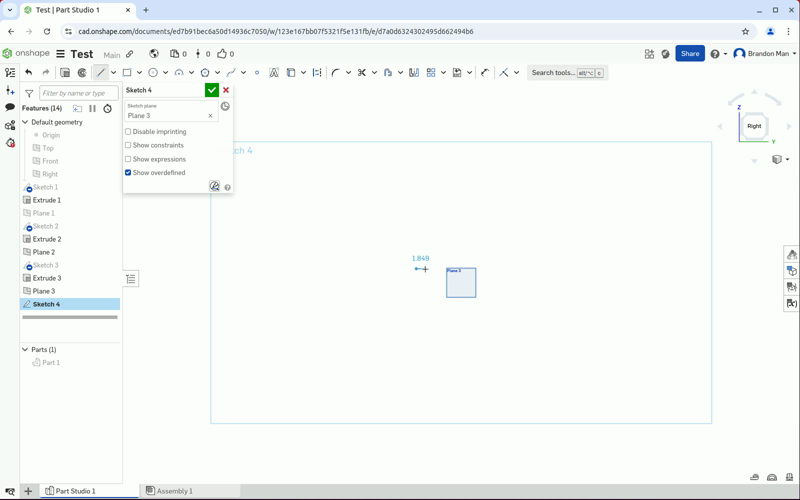
key_up(shift)
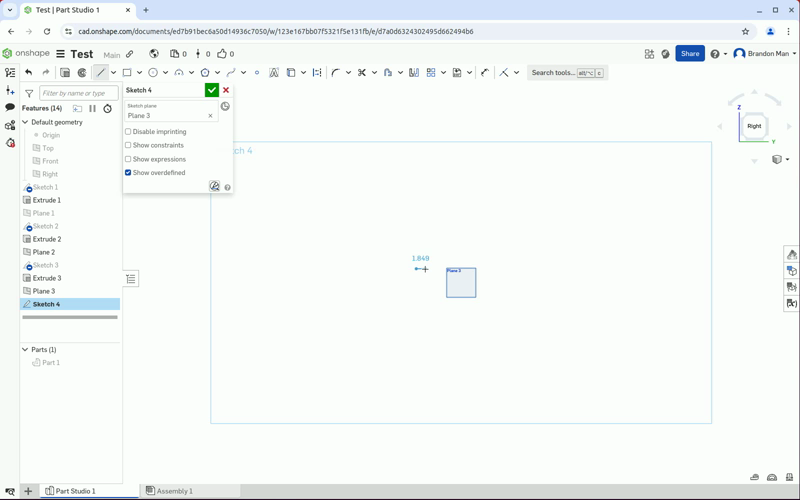
key_down(shift)
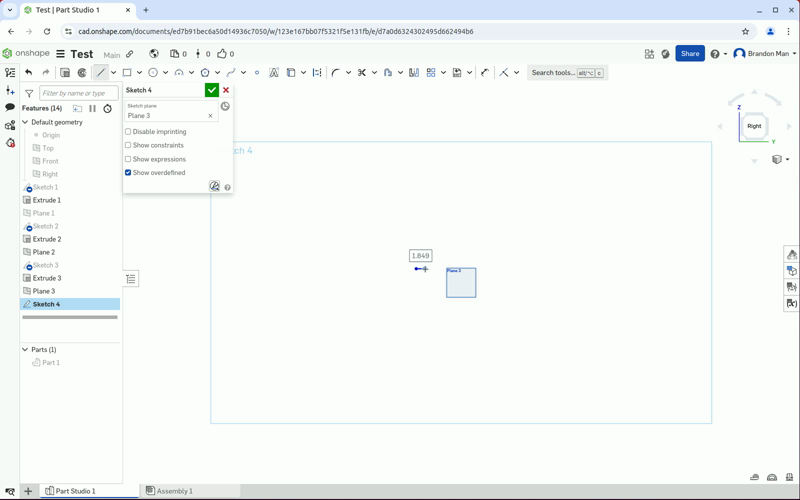
mouse_move(455, 268)
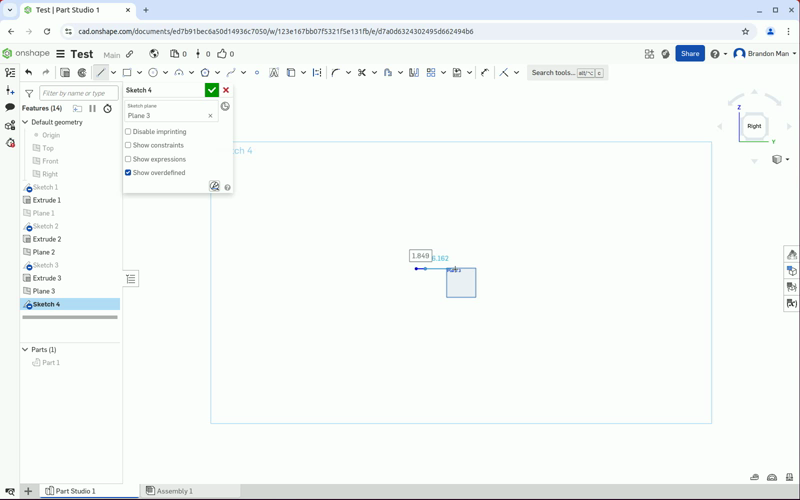
mouse_move(425, 234)
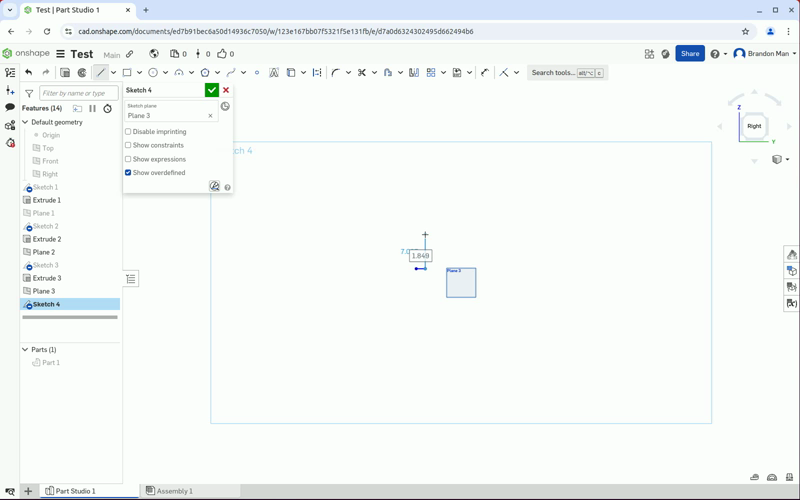
click(425, 234)
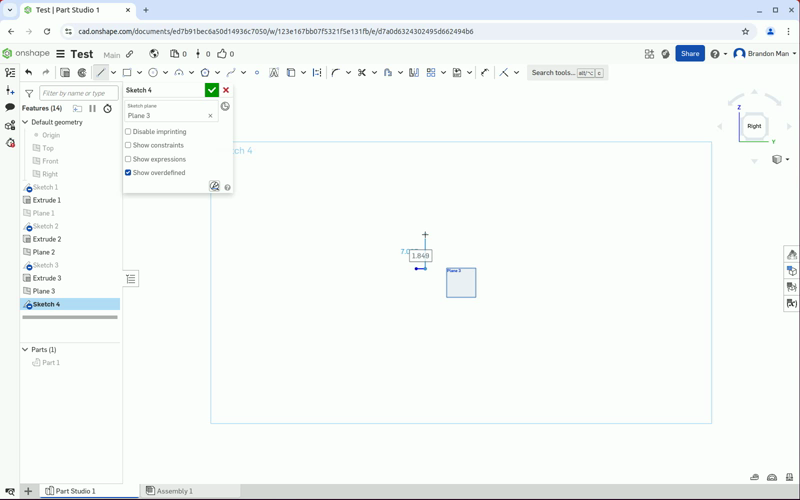
key_up(shift)
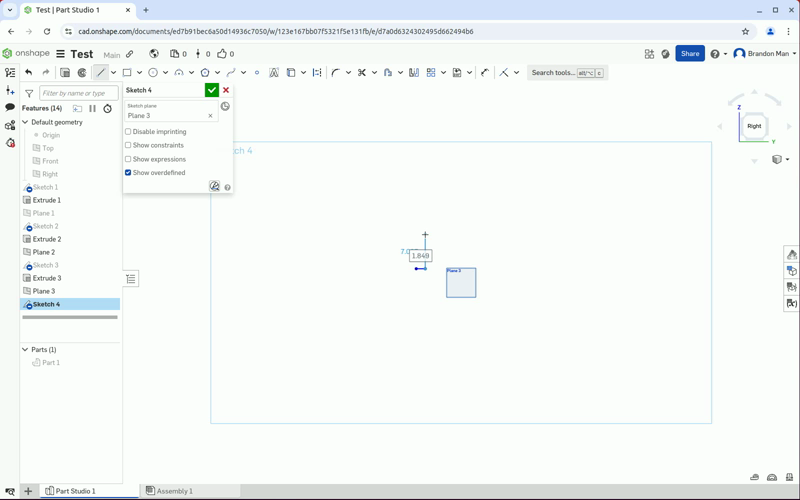
key_down(shift)
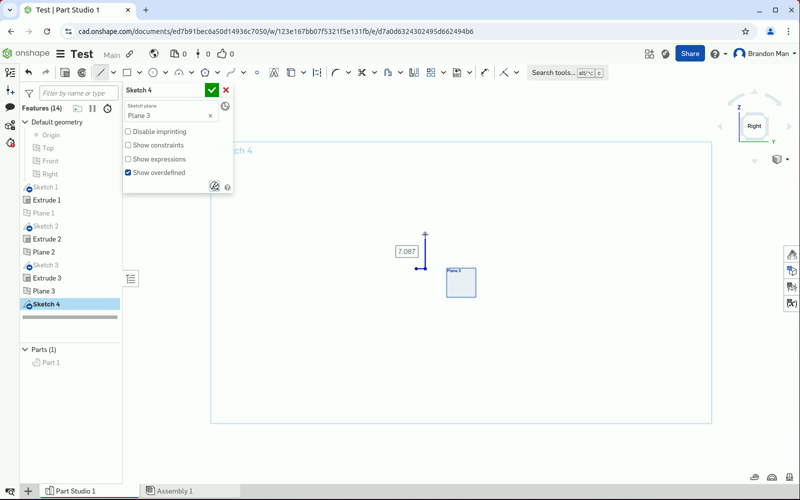
mouse_move(455, 234)
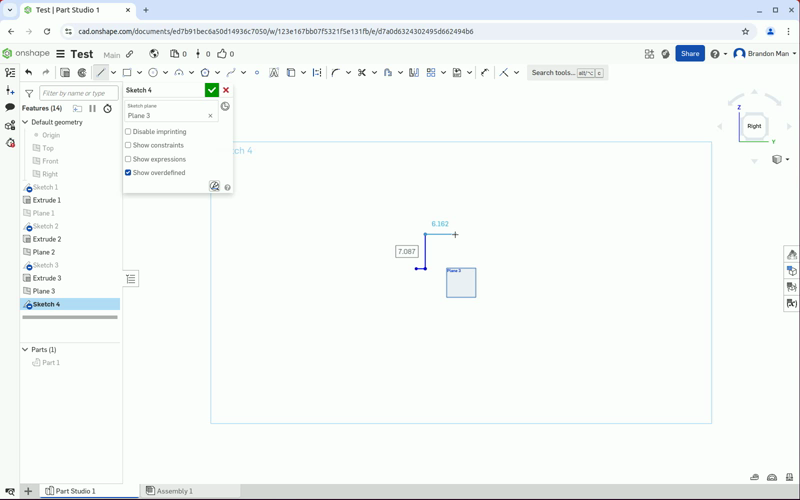
mouse_move(416, 234)
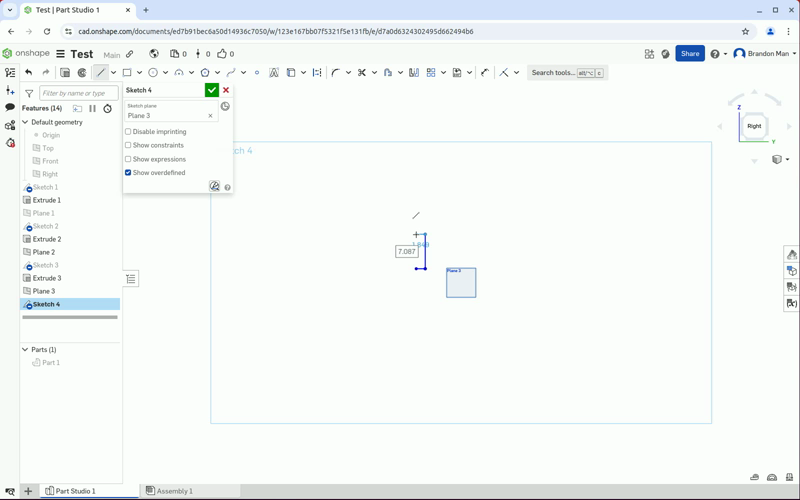
click(416, 234)
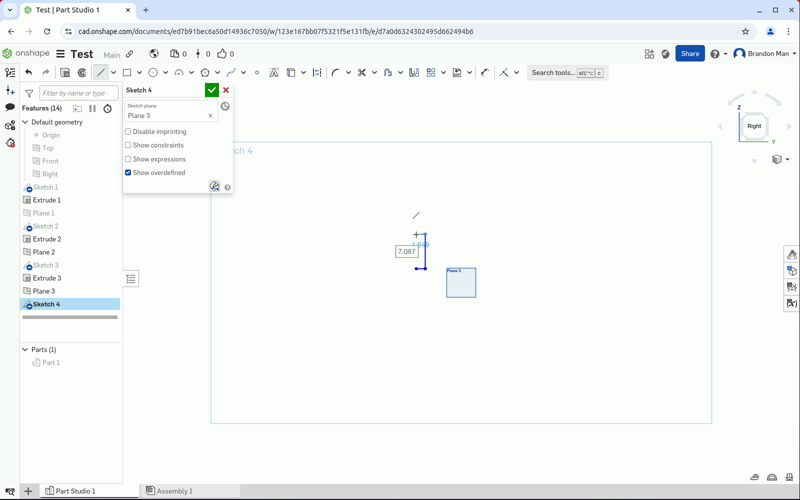
key_up(shift)
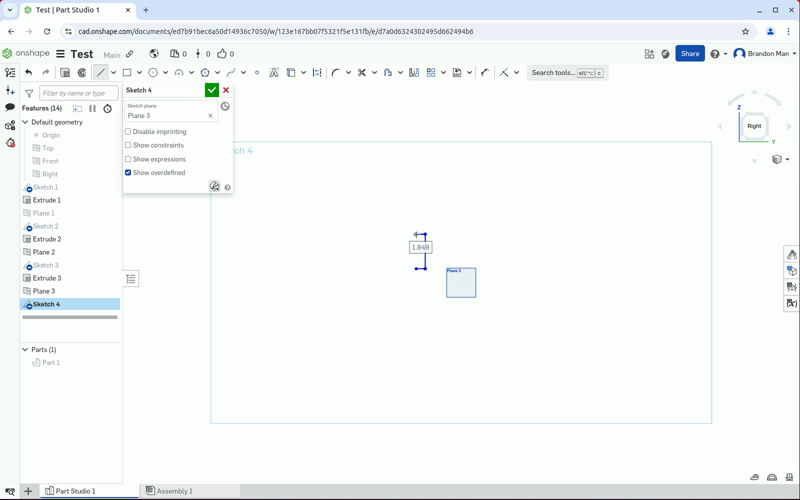
mouse_move(446, 234)
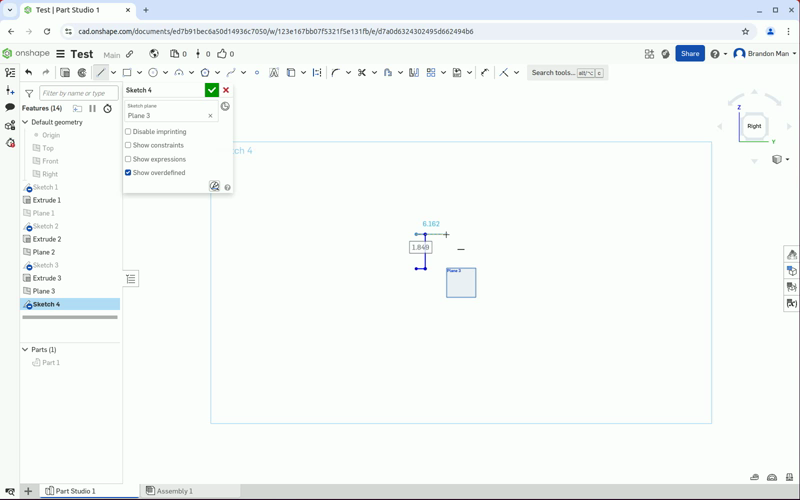
key_down(shift)
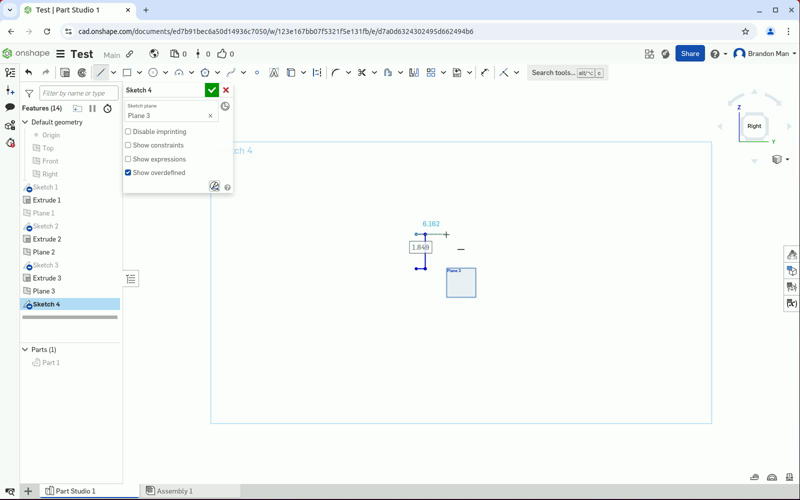
mouse_move(416, 268)
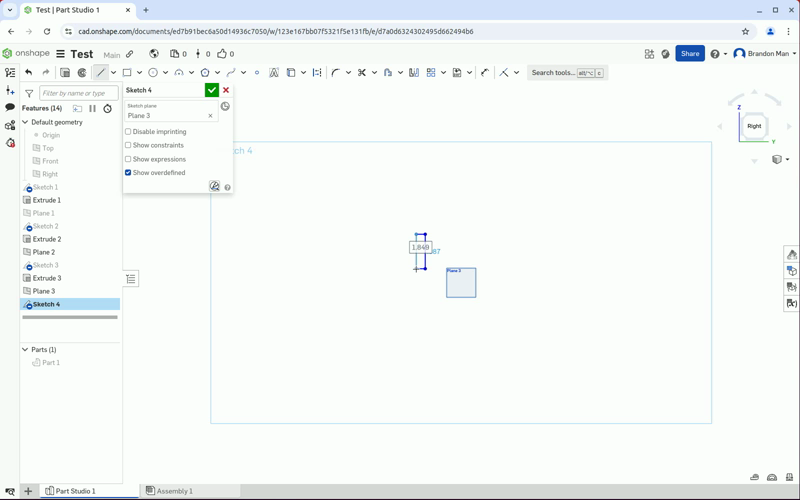
key_up(shift)
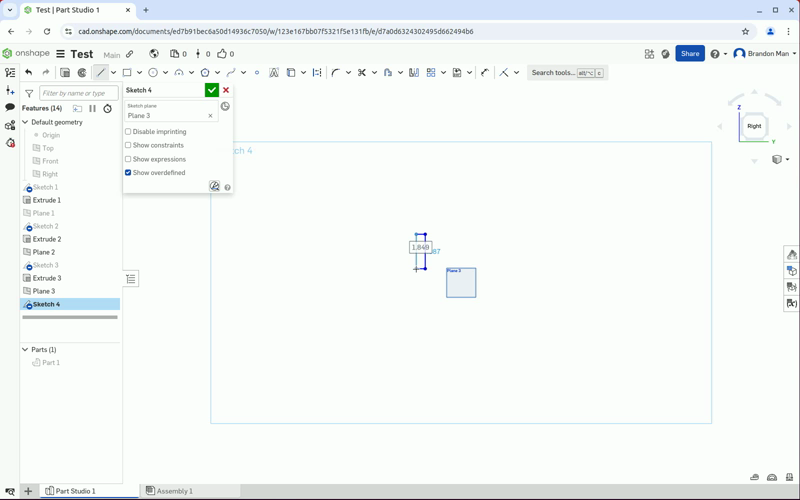
click(416, 268)
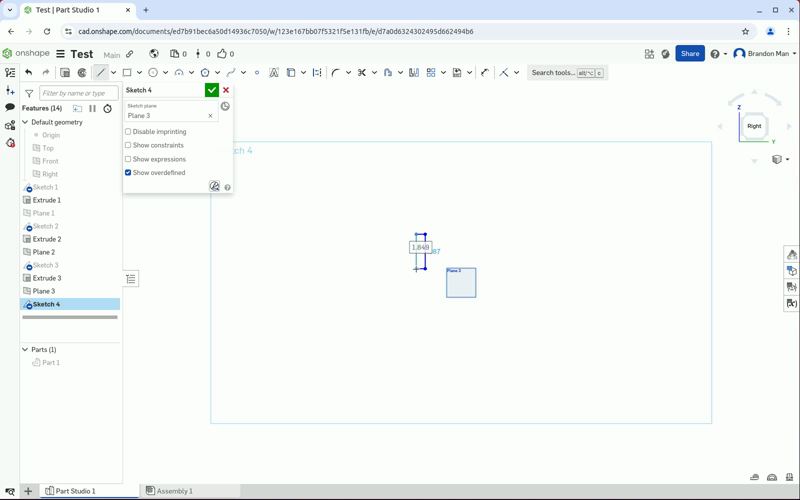
key(esc)
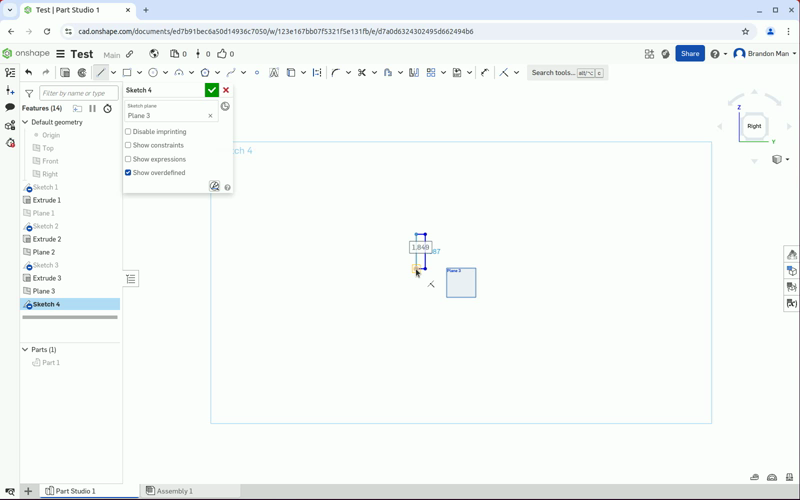
mouse_move(422, 244)
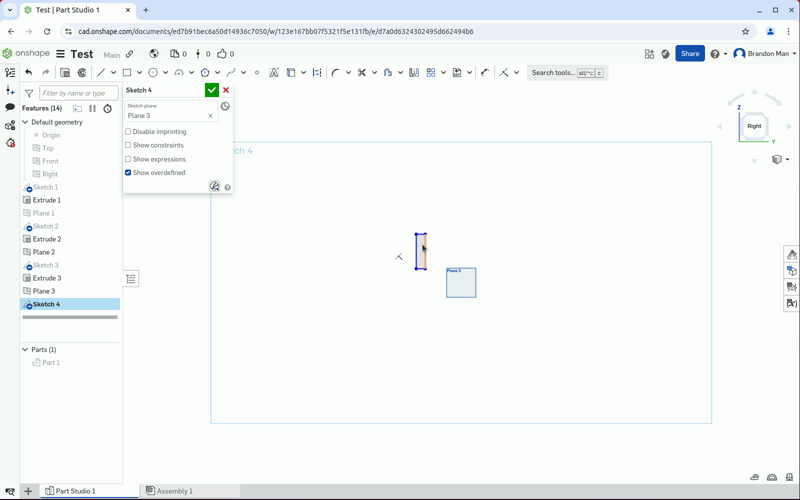
scroll(6)
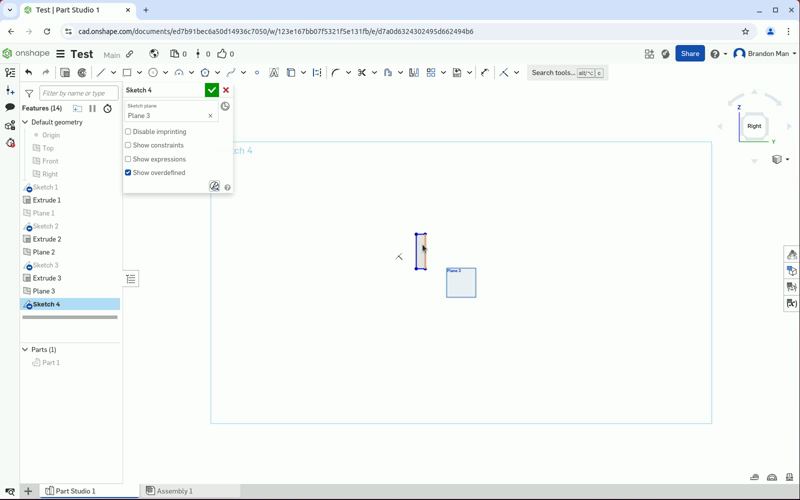
scroll(6)
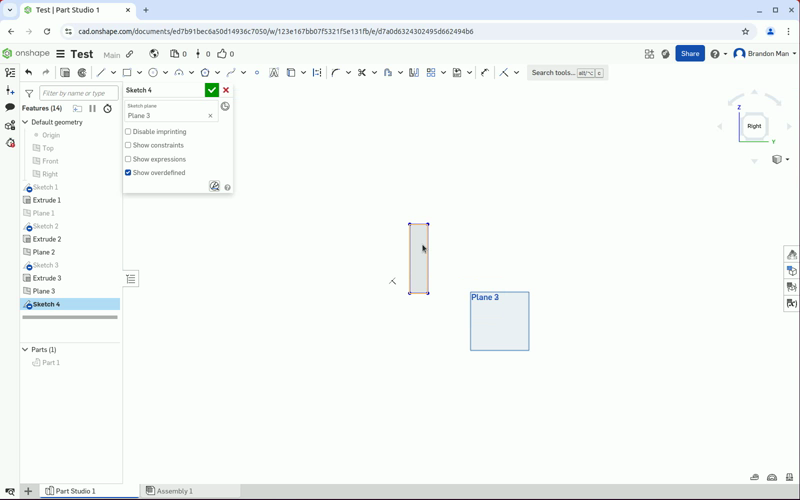
scroll(6)
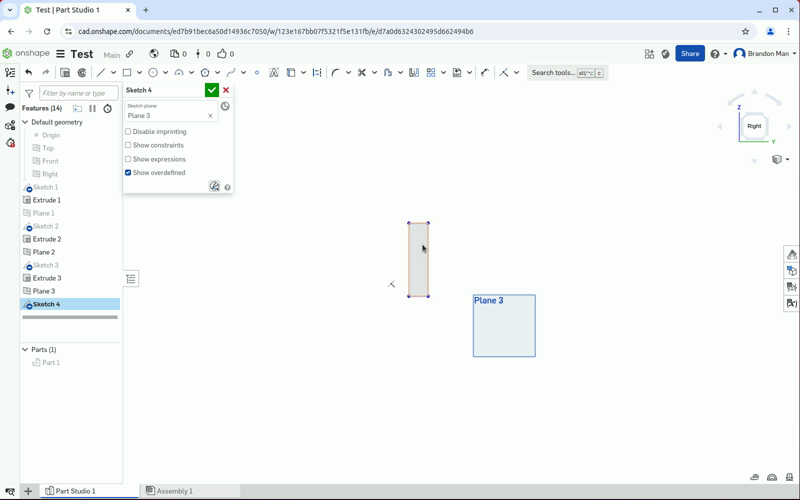
scroll(6)
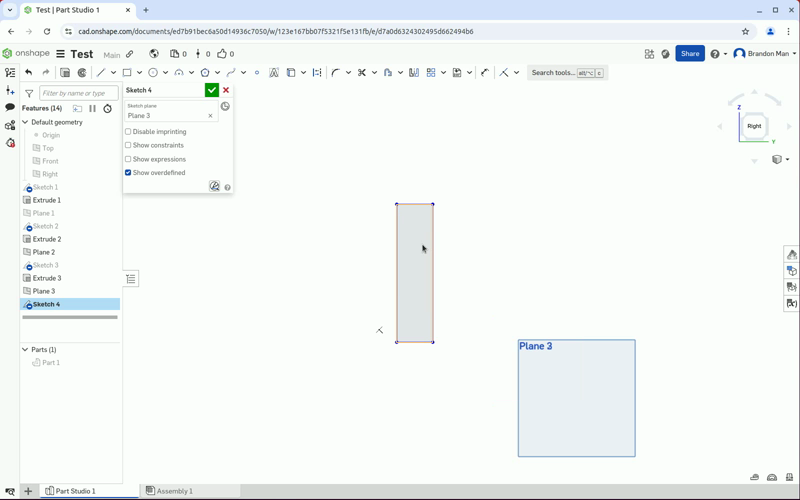
scroll(6)
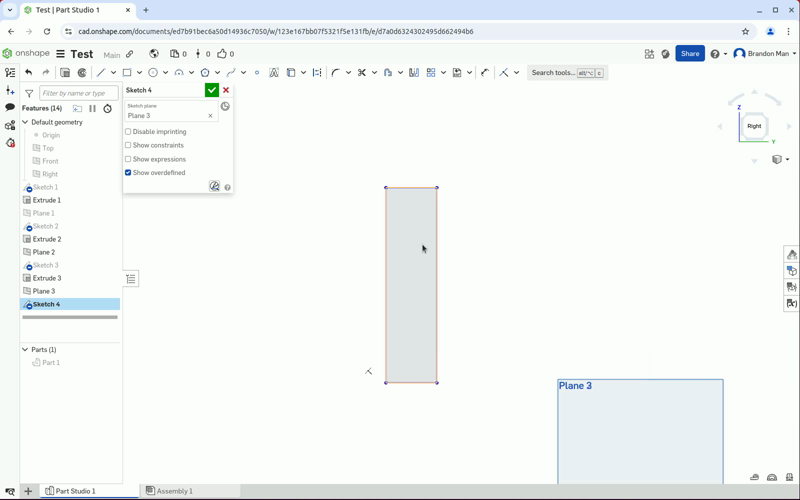
scroll(6)
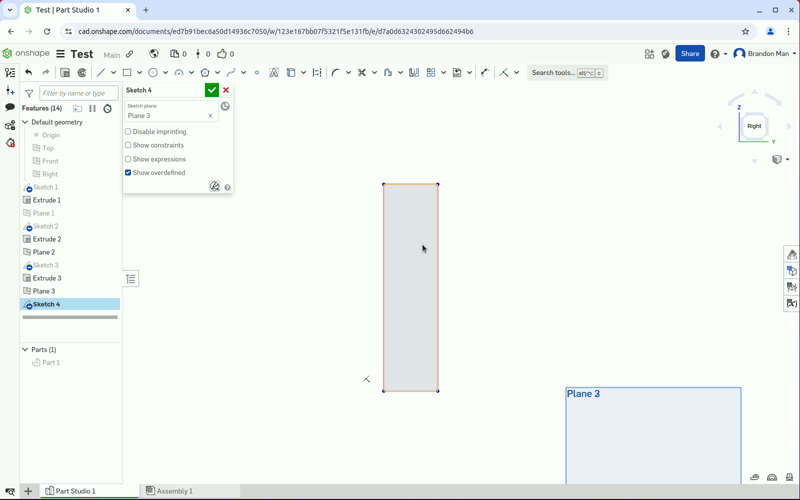
scroll(6)
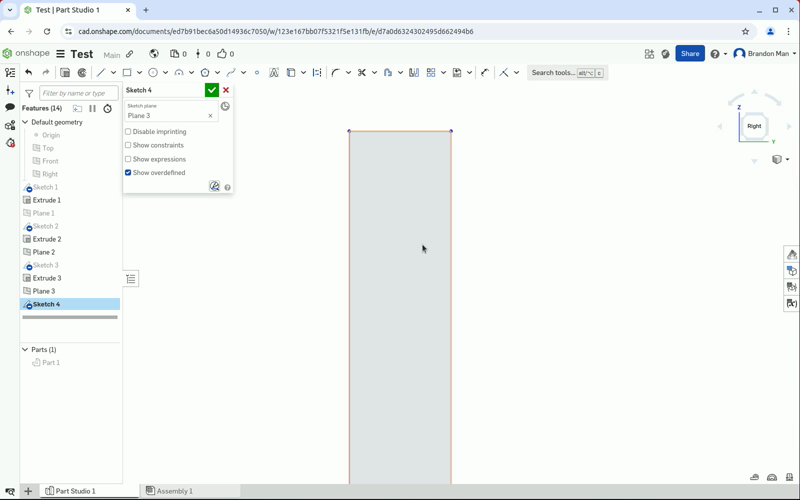
click(422, 244)
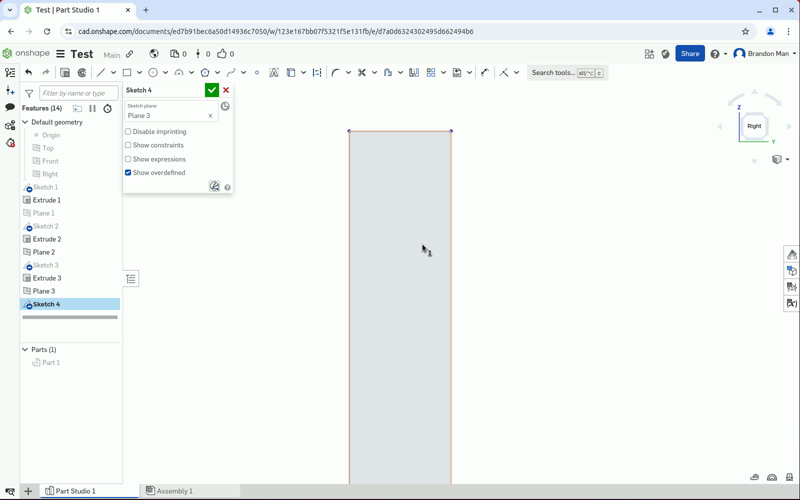
scroll(-6)
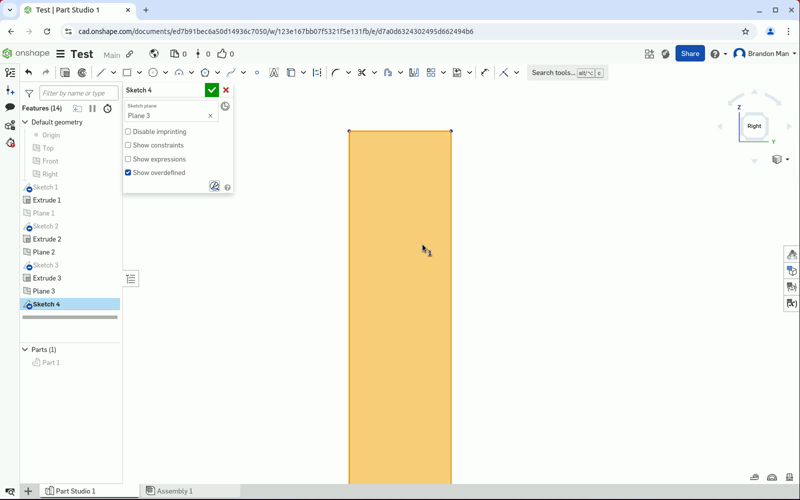
scroll(-6)
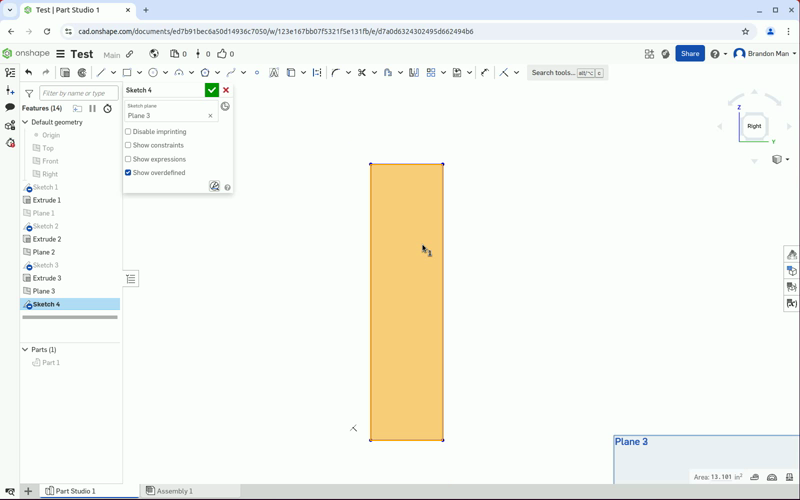
scroll(-6)
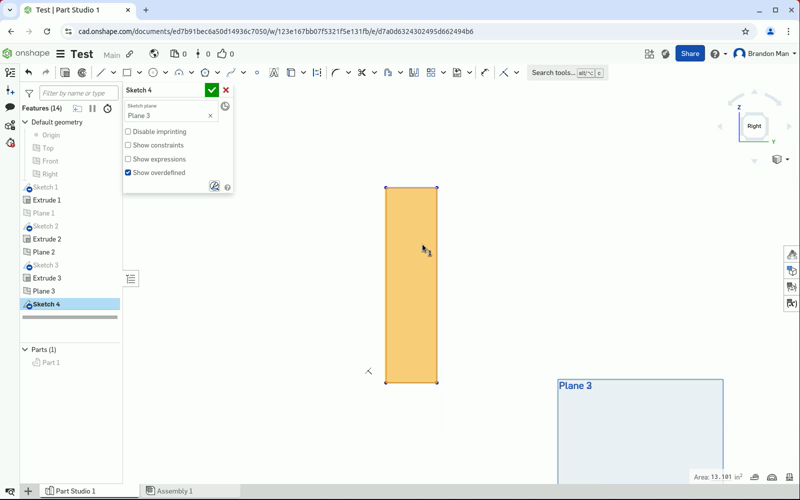
scroll(-6)
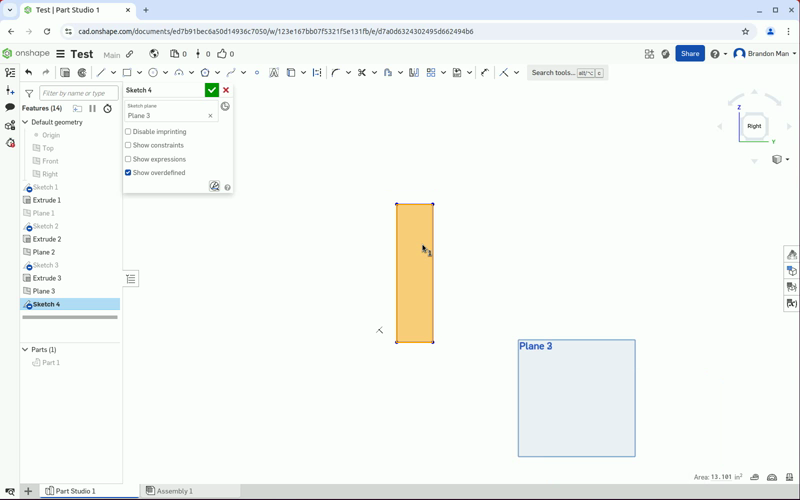
scroll(-6)
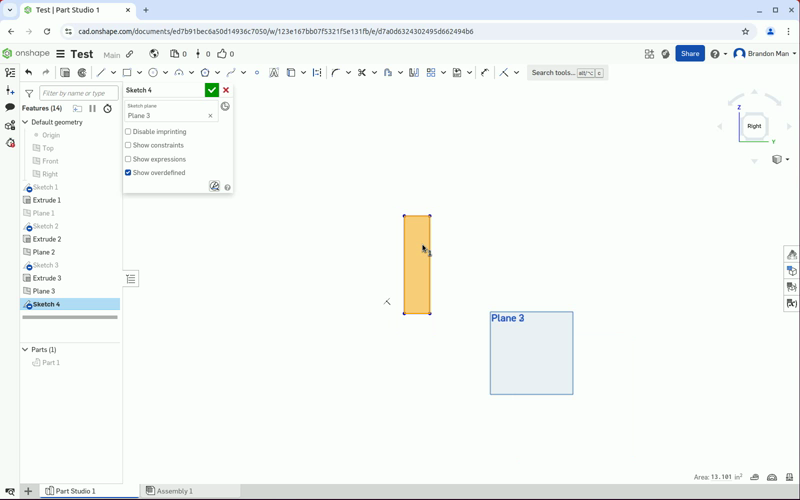
scroll(-6)
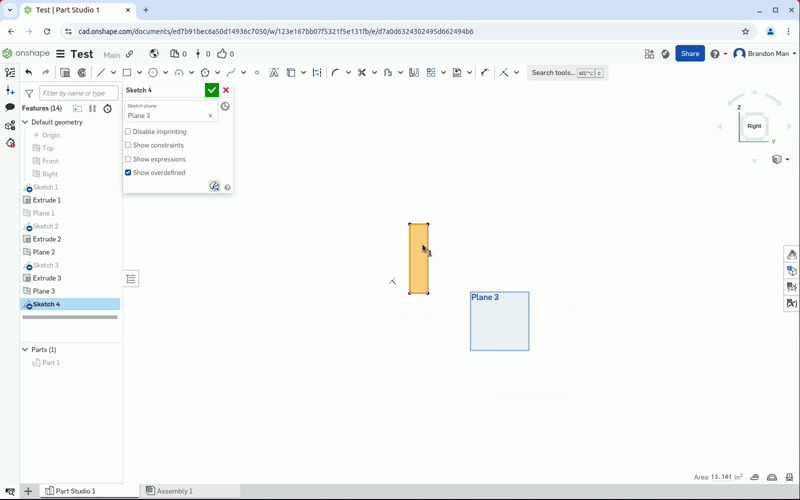
scroll(-6)
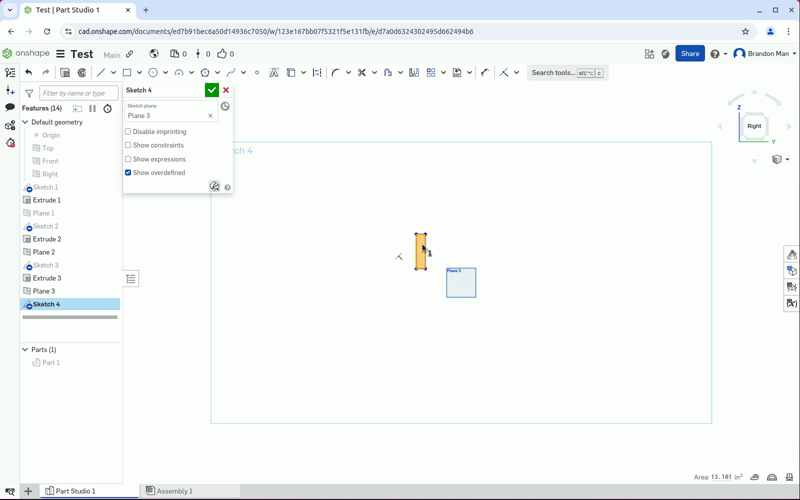
mouse_move(73, 352)
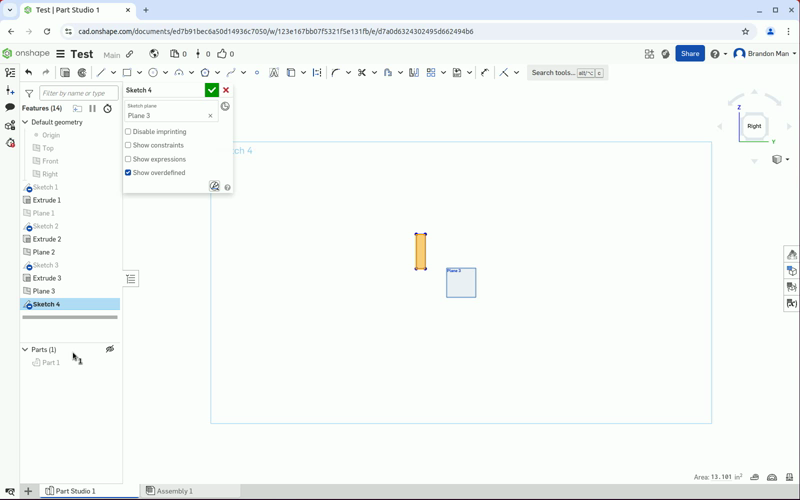
key(shift+y)
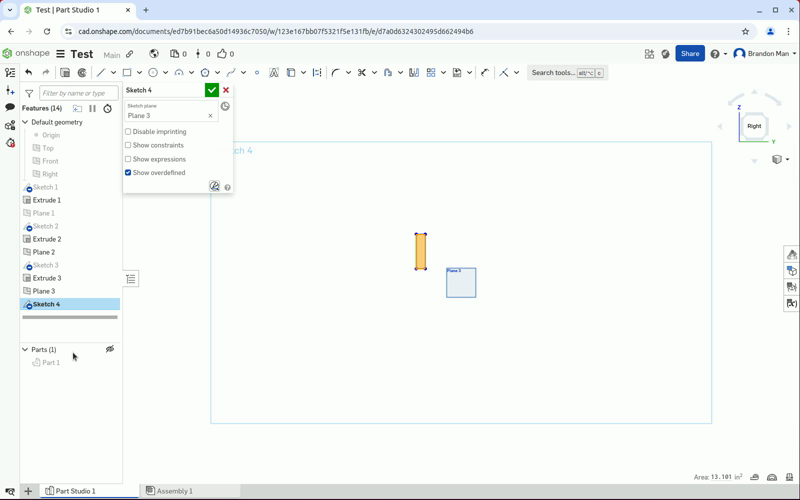
key(shift+e)
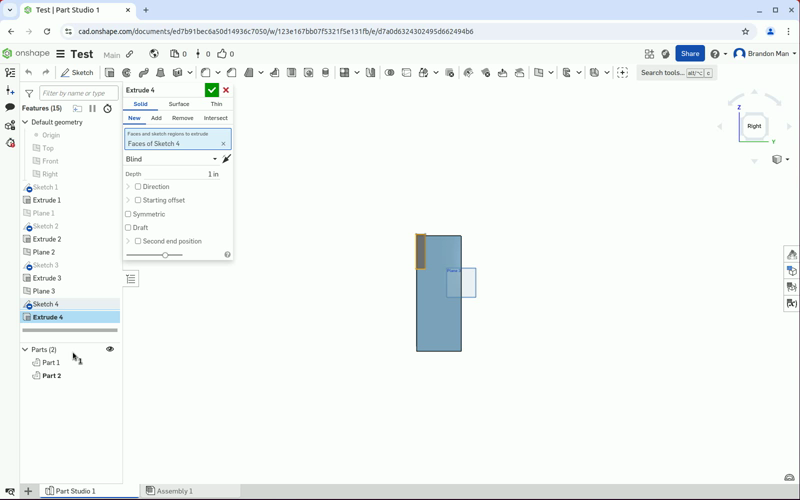
mouse_move(143, 106)
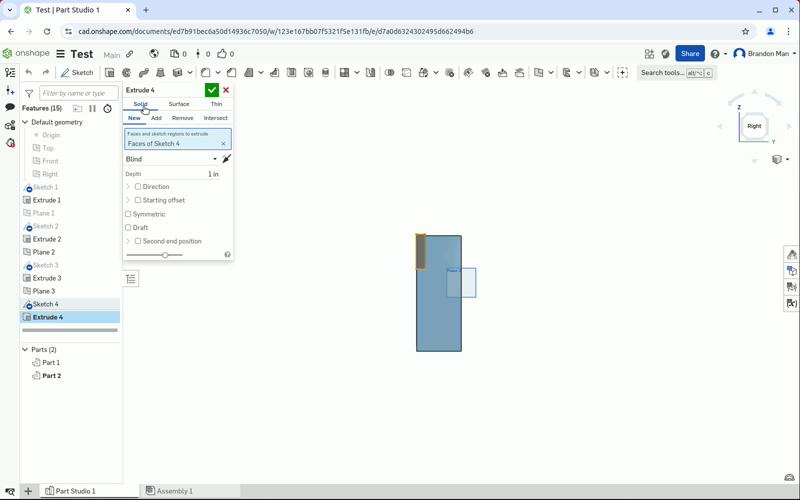
click(143, 106)
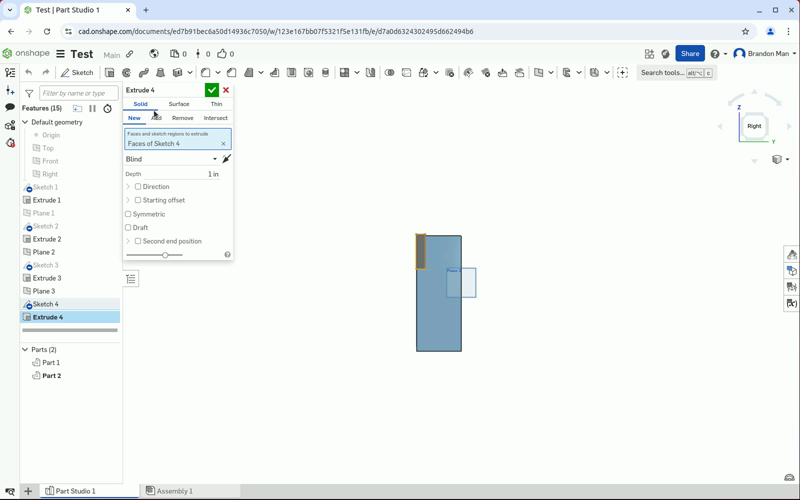
mouse_move(186, 120)
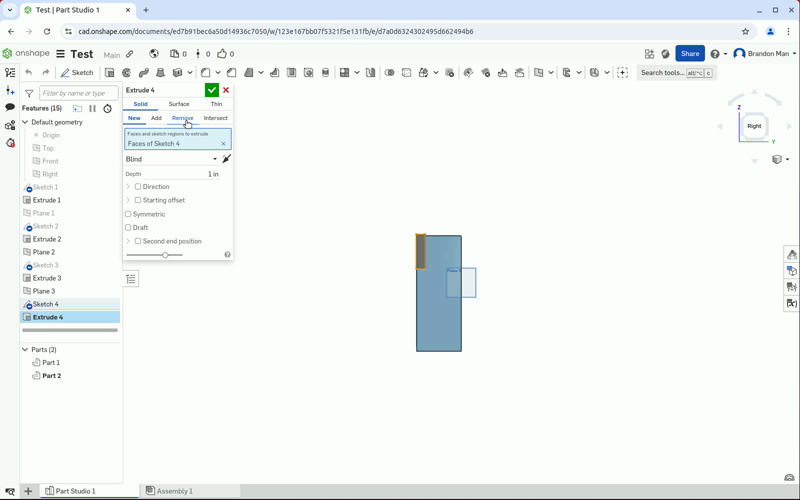
click(186, 120)
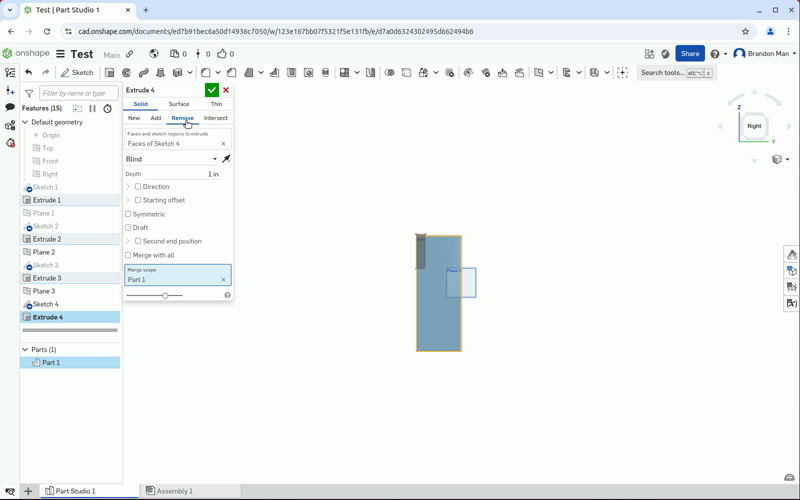
key(tab, 4)
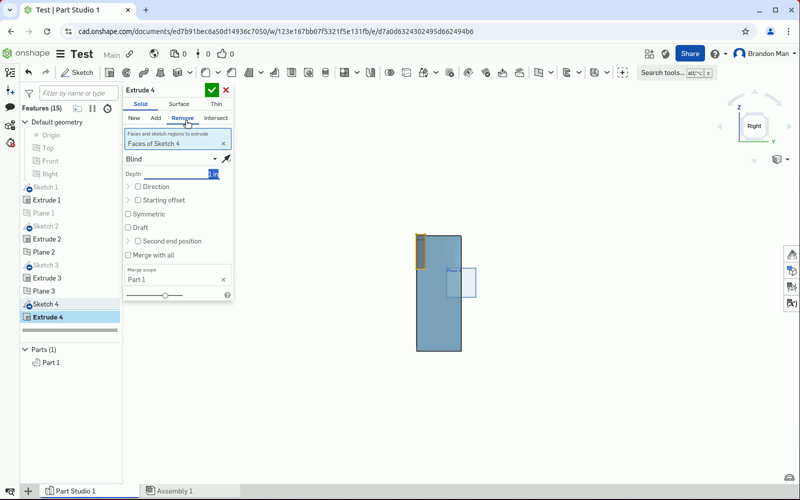
text(0.963)
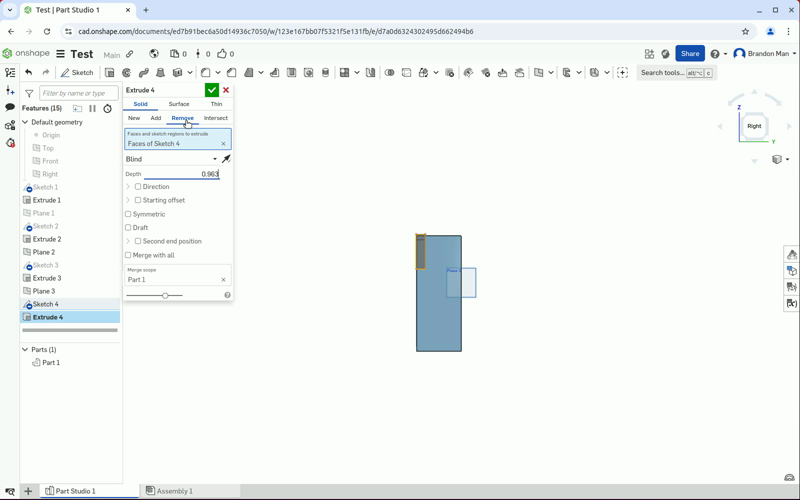
key(tab, 6)
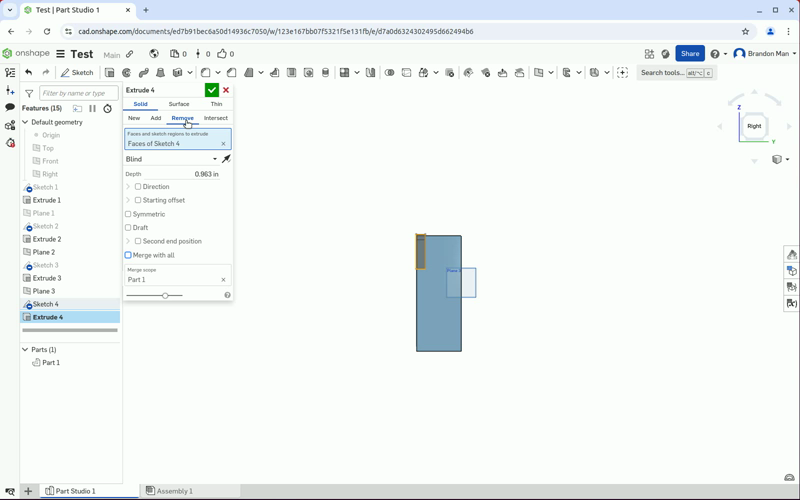
key(space)
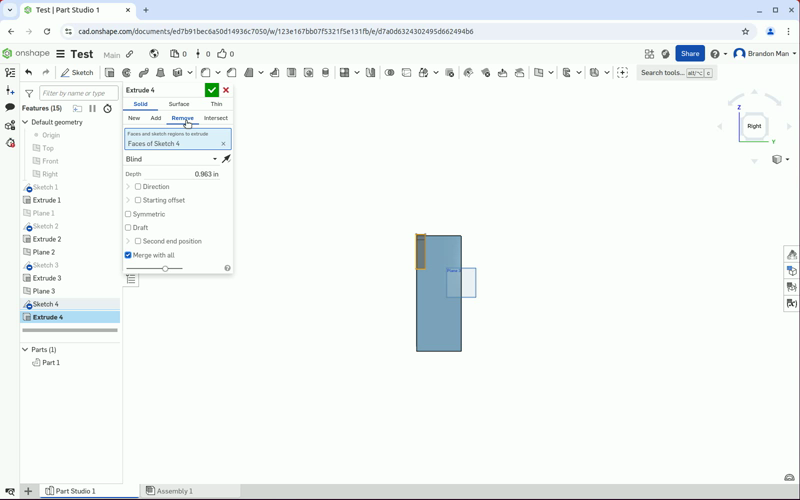
key(enter)
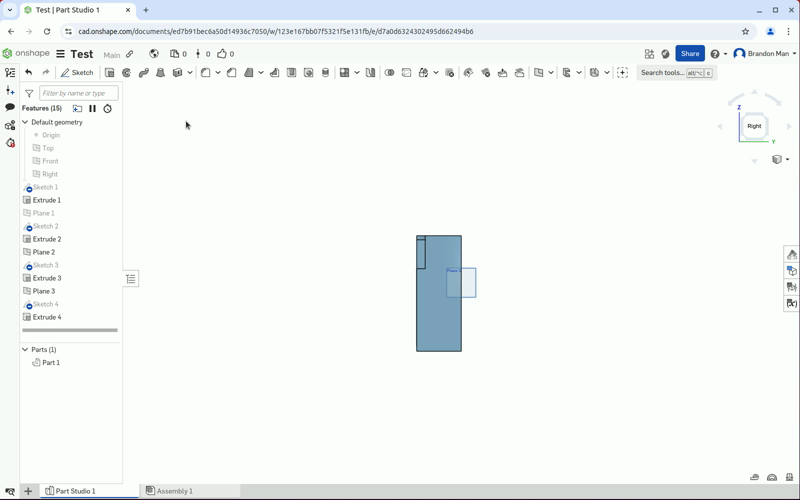
key(shift+h)
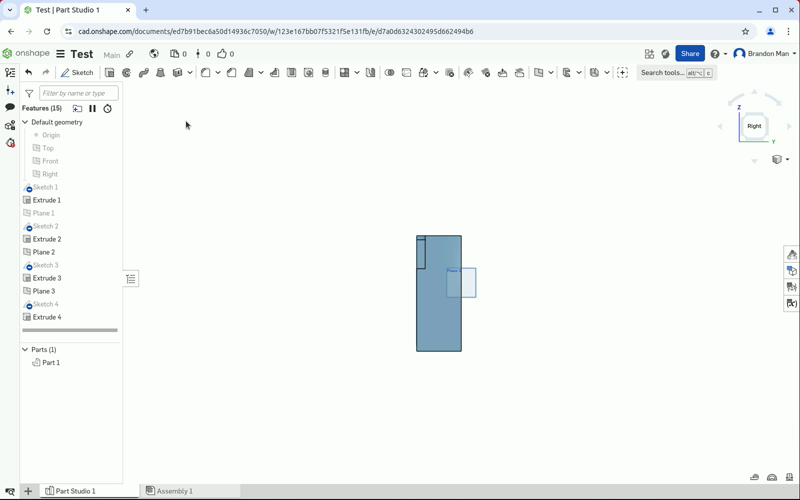
key(shift+h)
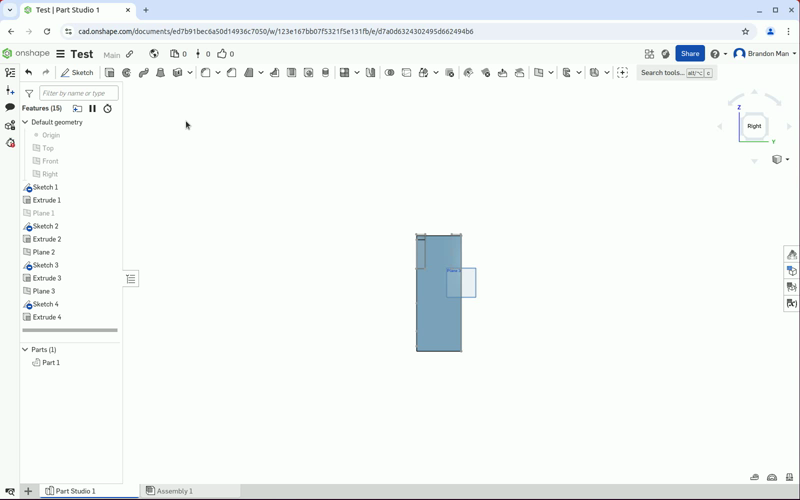
key(shift+7)
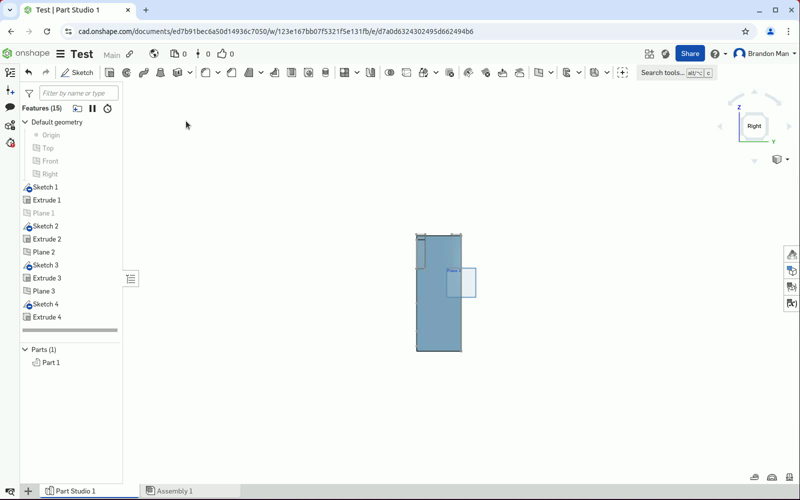
key(right, 2)
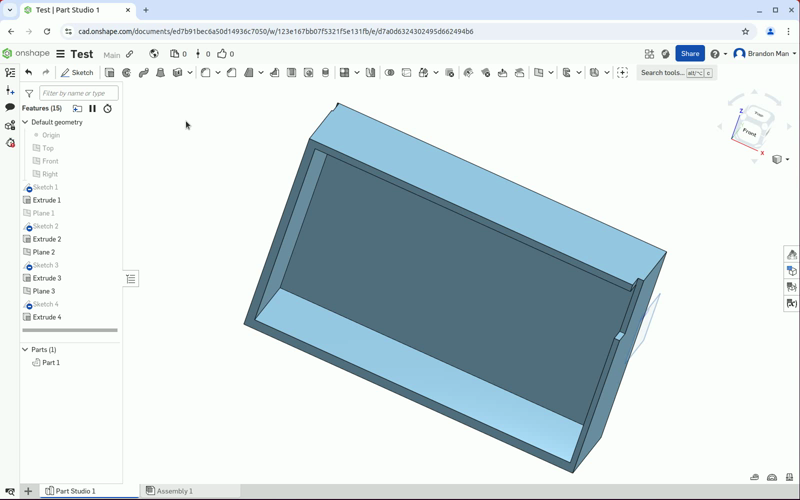
key(down, 2)
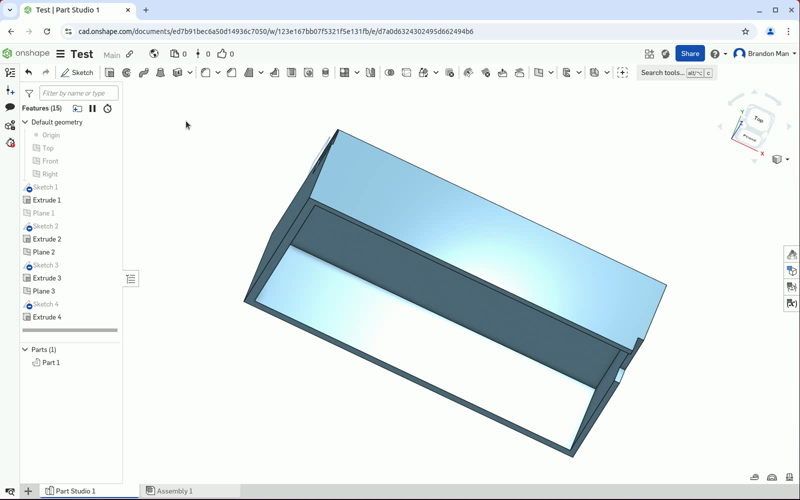
key(up, 2)
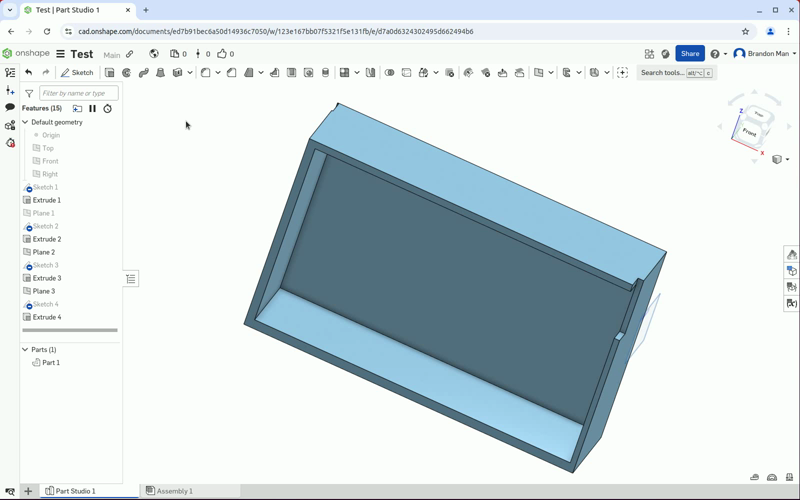
key(left, 2)
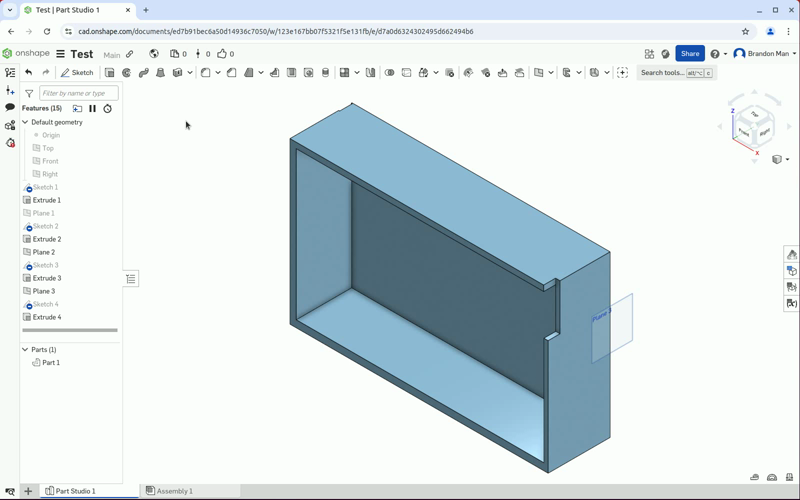
mouse_move(73, 189)
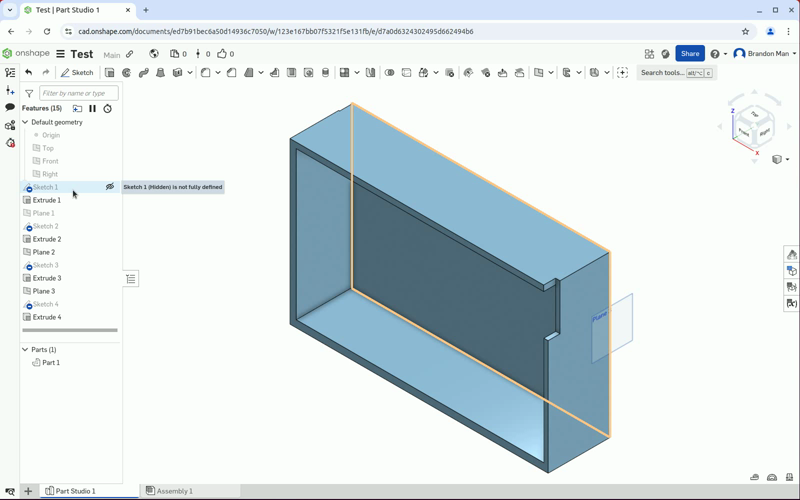
click(73, 189)